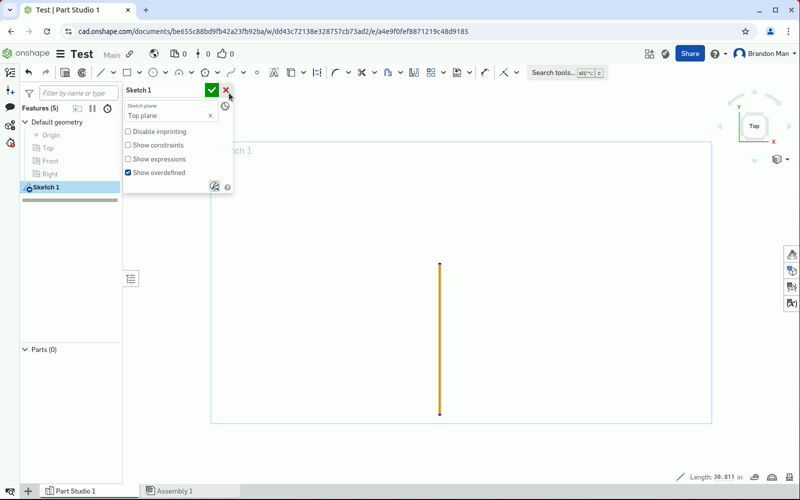
key(shift+h)
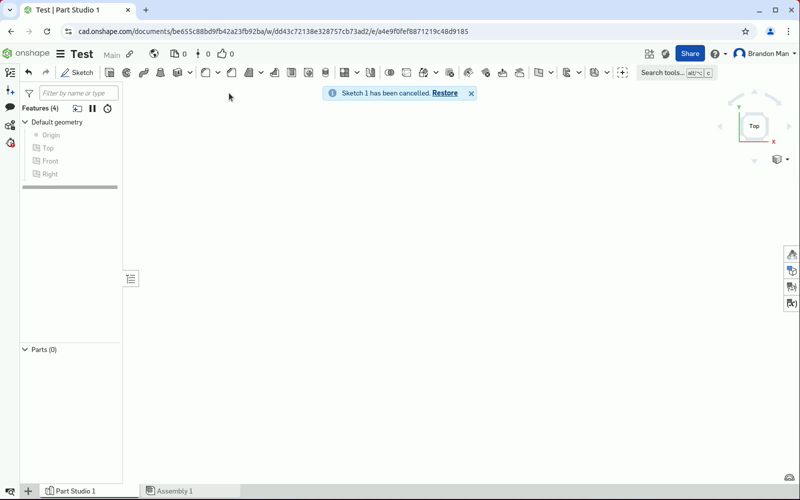
mouse_move(73, 352)
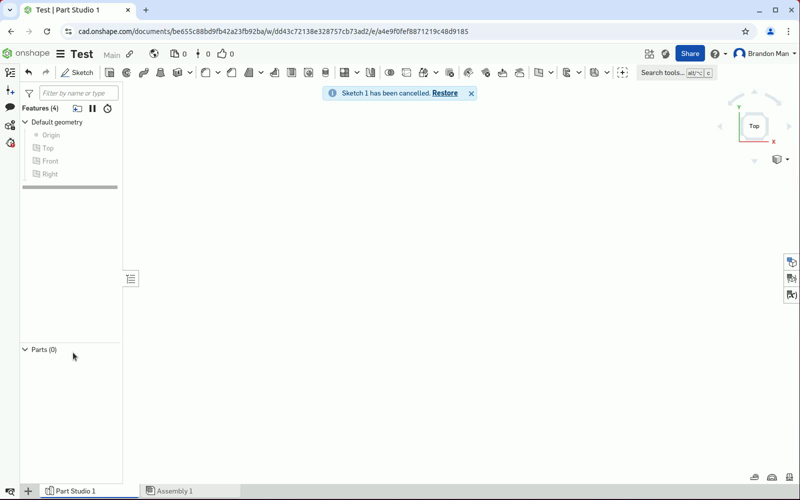
key(y)
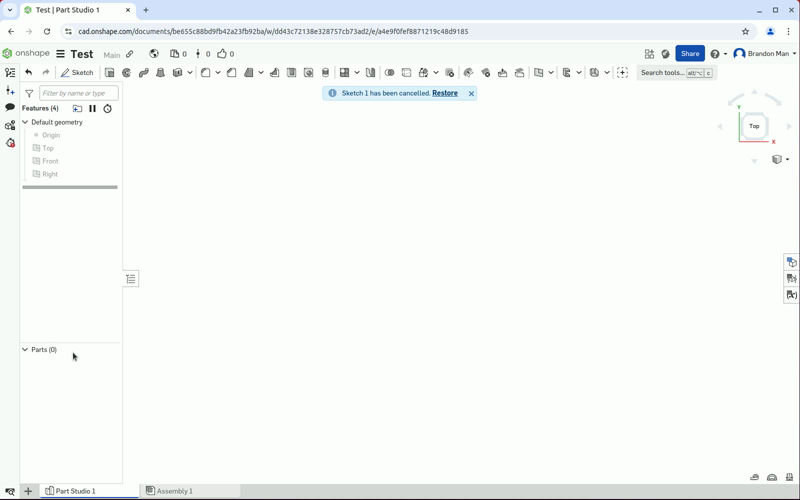
key(shift+p)
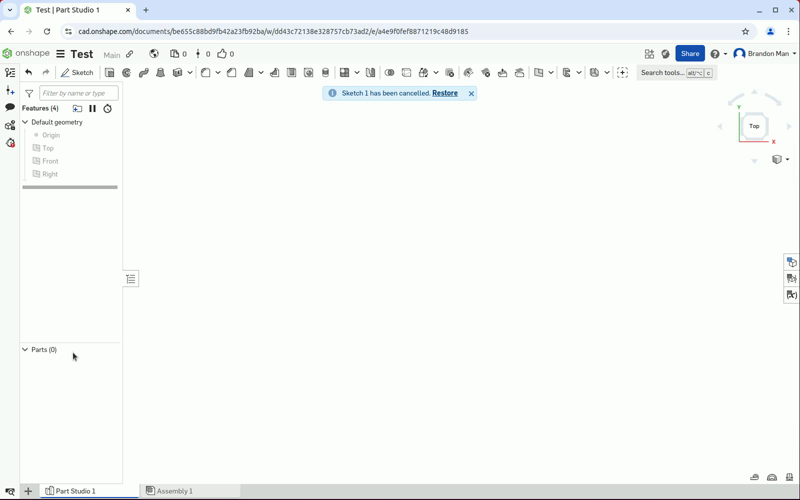
key(space)
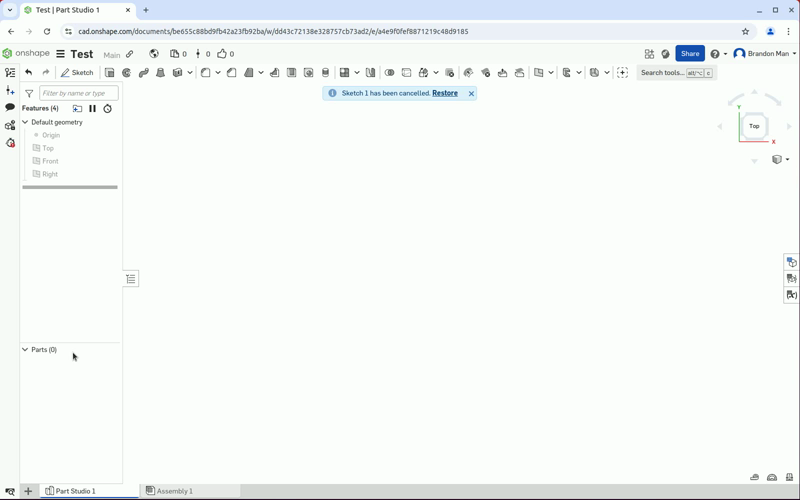
key_down(shift)
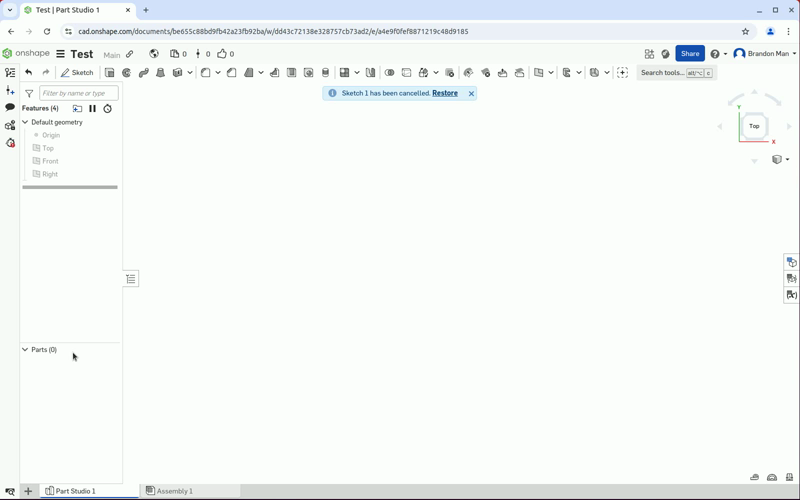
key(up)
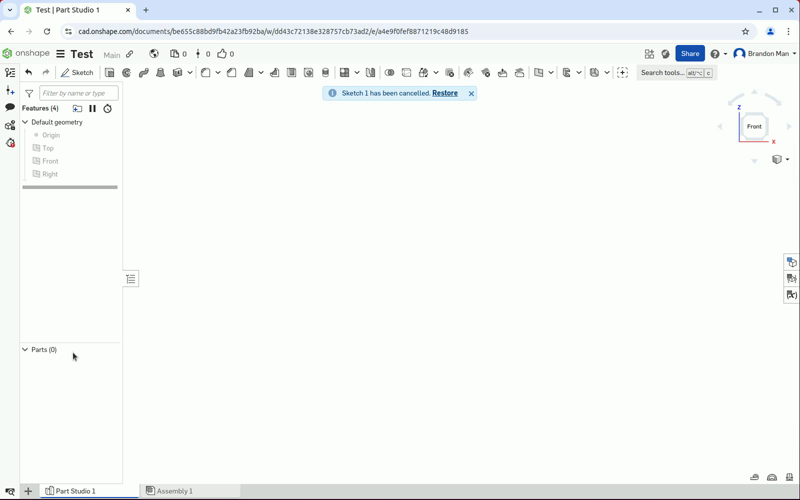
key_up(shift)
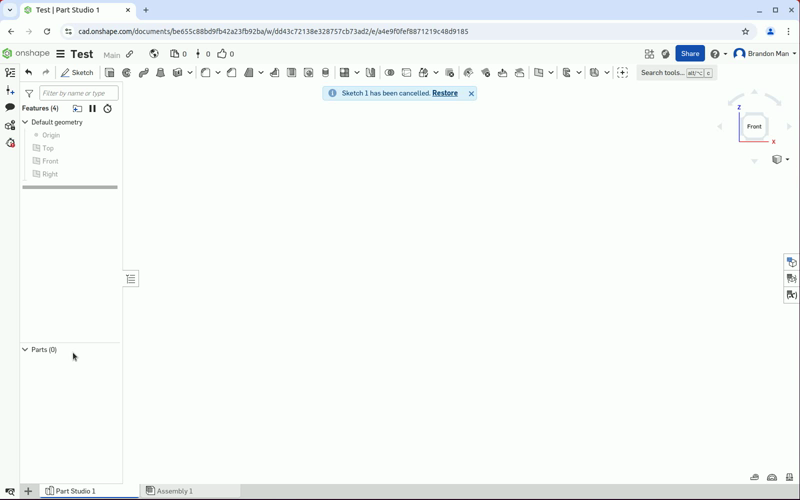
mouse_move(73, 352)
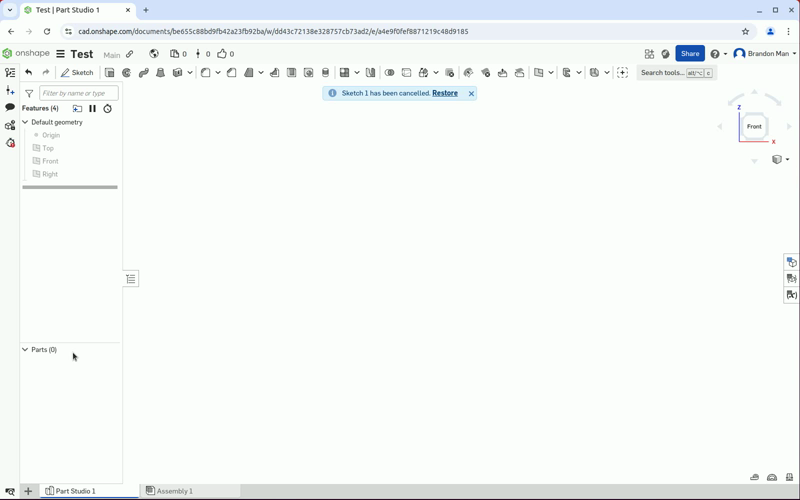
key(shift+y)
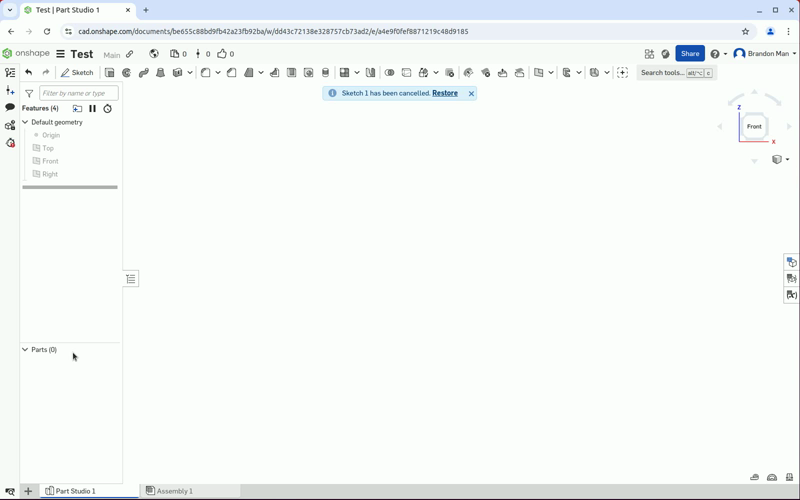
key(shift+s)
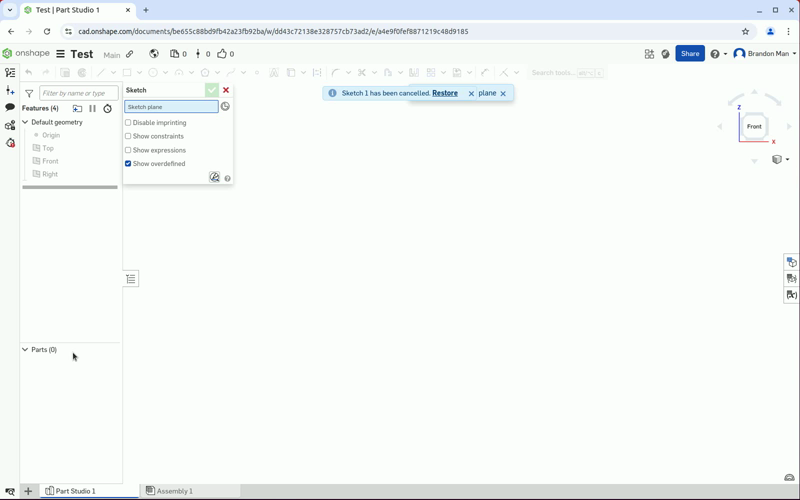
mouse_move(73, 163)
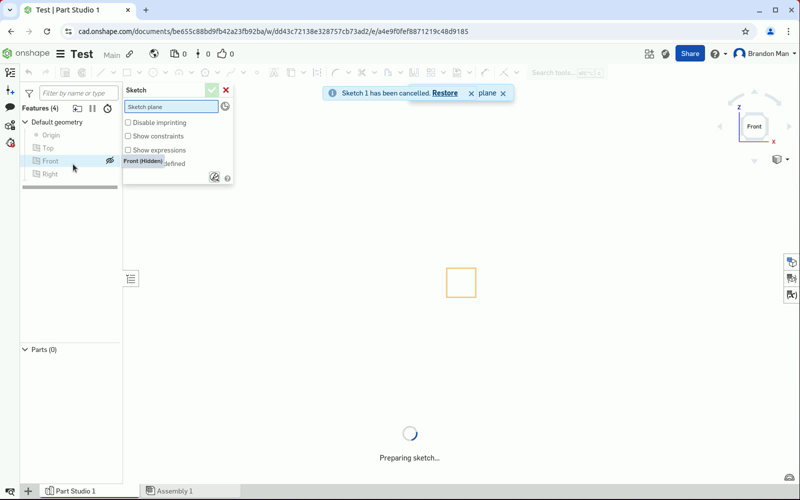
click(73, 163)
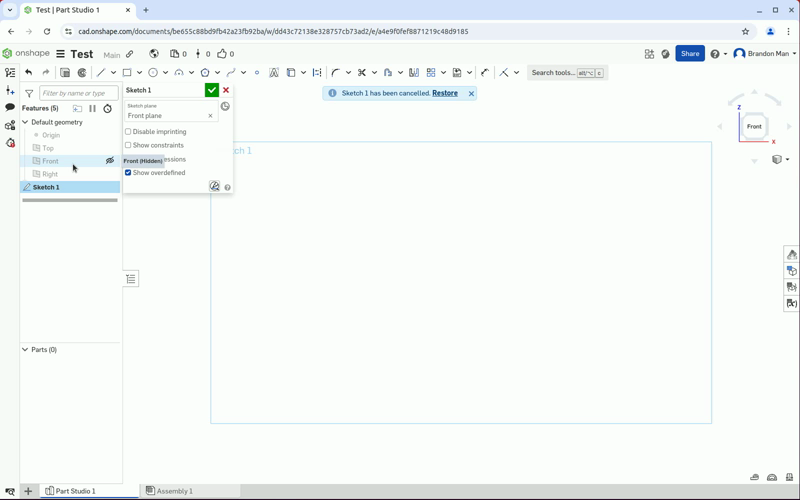
mouse_move(73, 352)
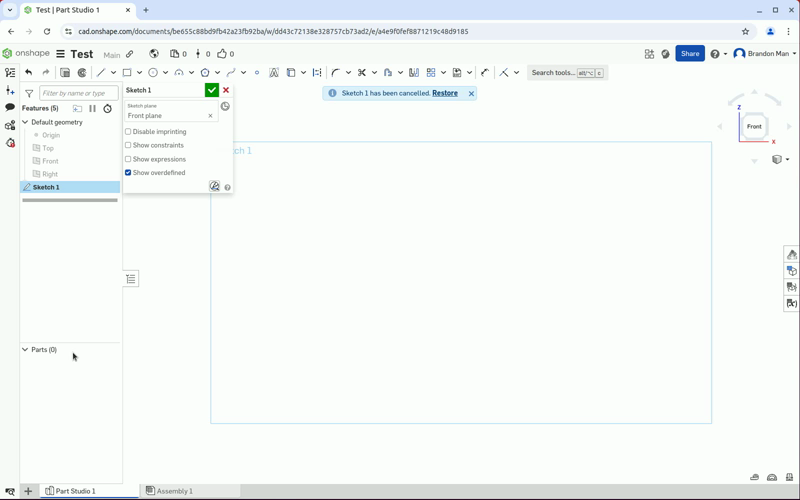
key(y)
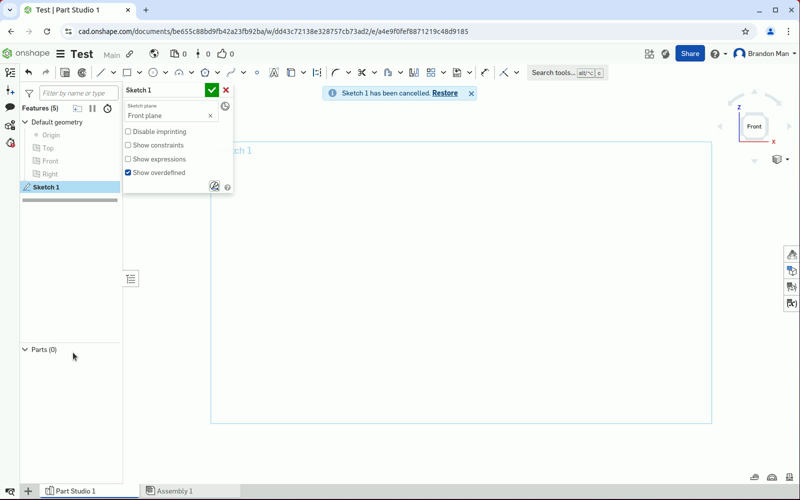
key(l)
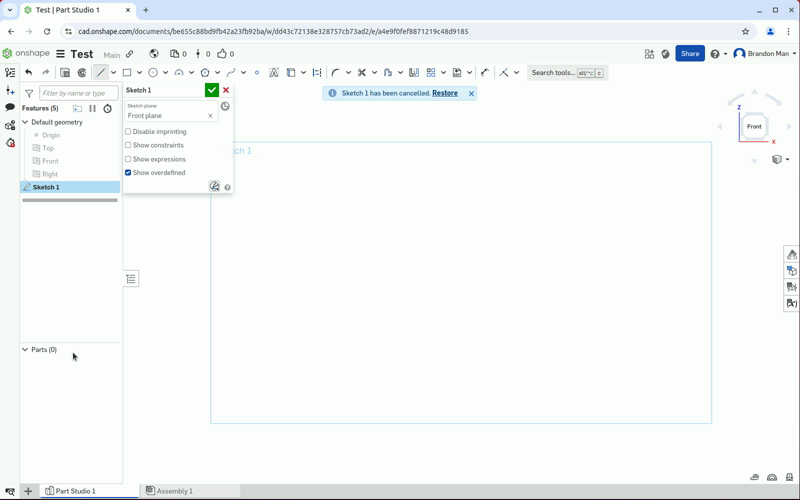
key_down(shift)
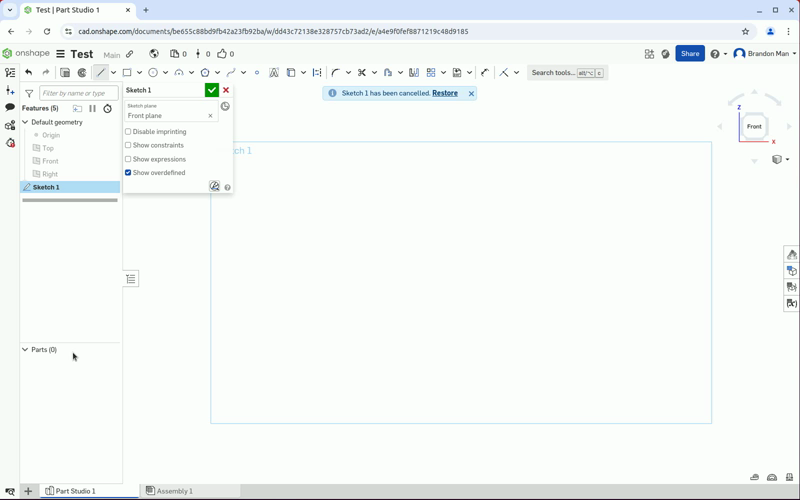
mouse_move(422, 213)
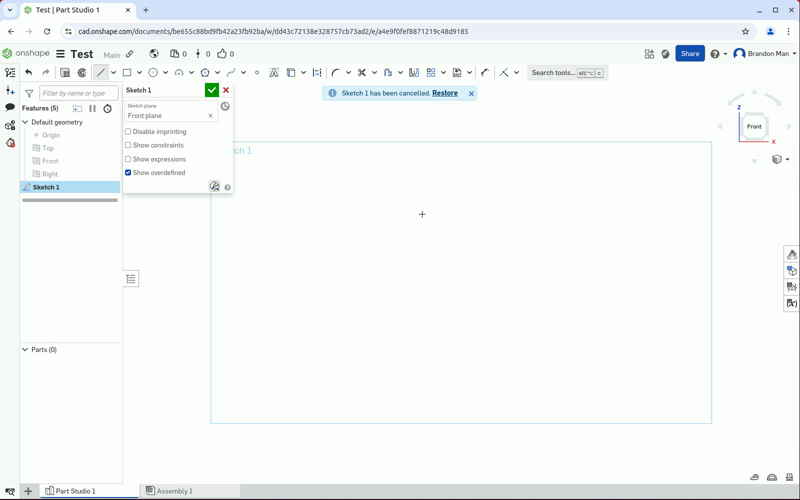
click(422, 213)
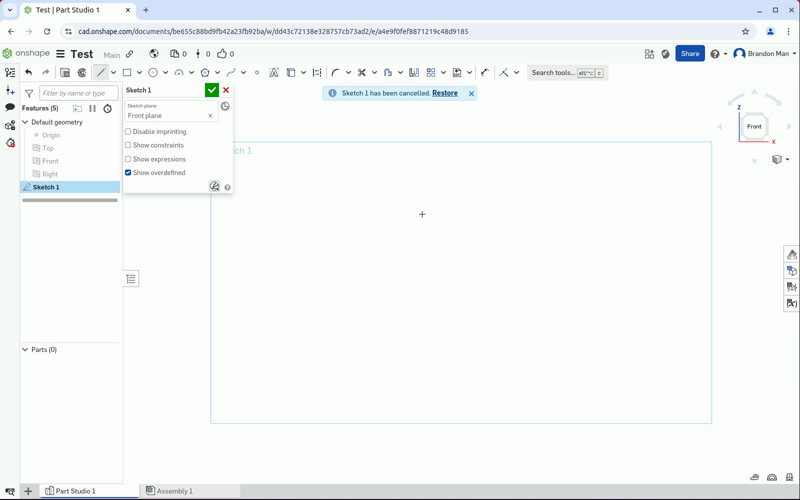
key_up(shift)
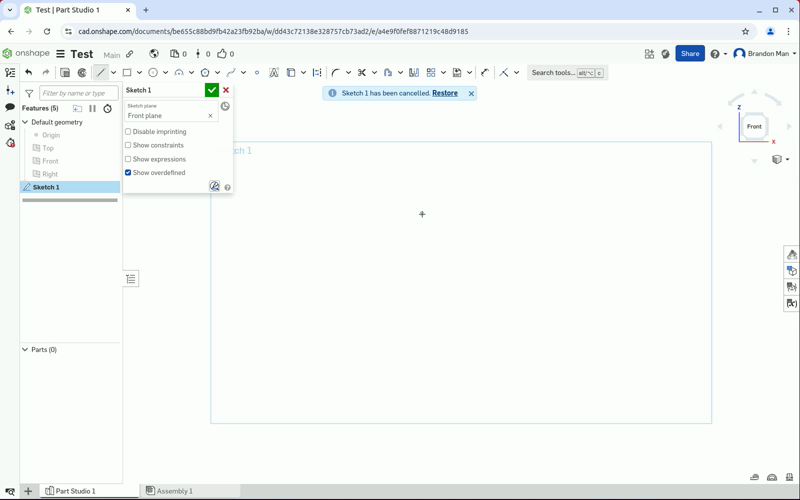
key_down(shift)
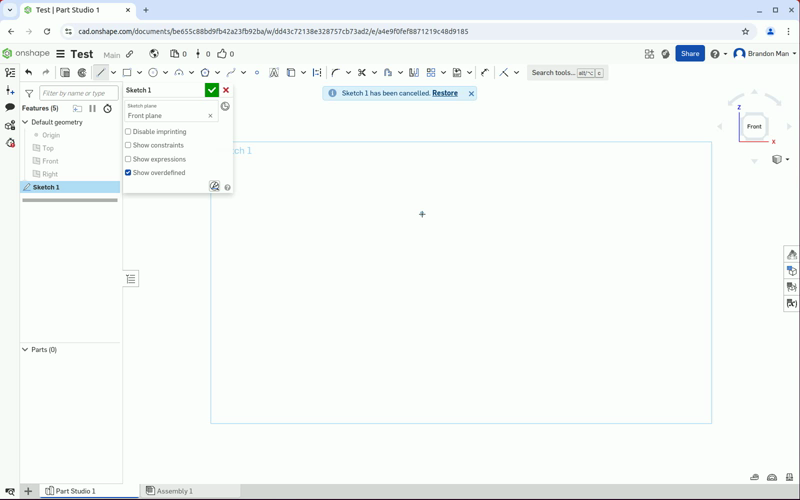
mouse_move(492, 213)
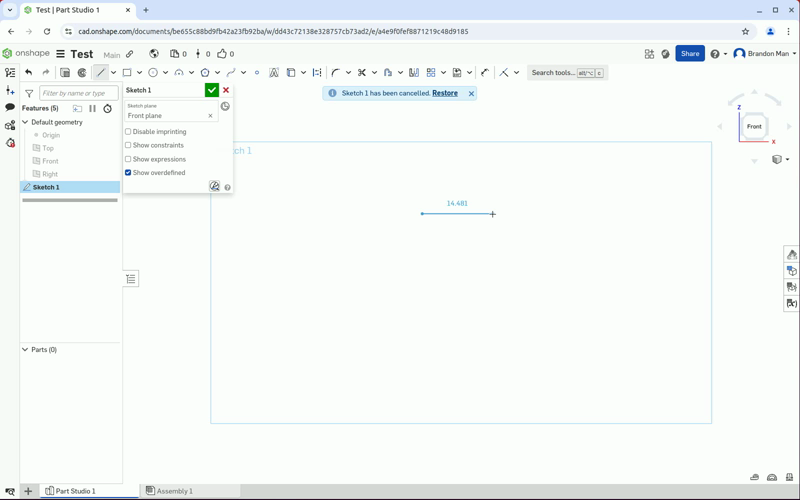
click(492, 213)
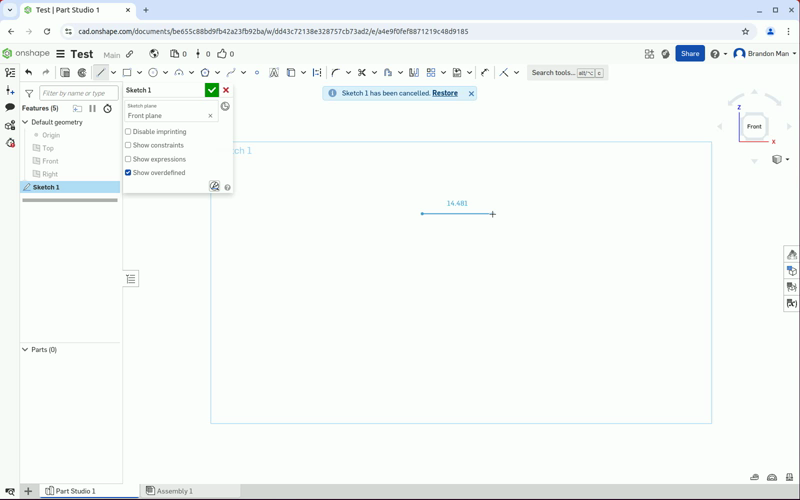
key_up(shift)
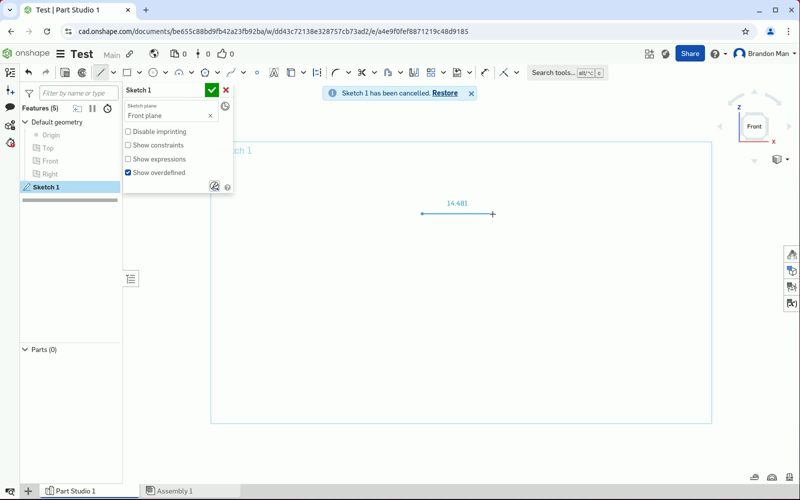
key_down(shift)
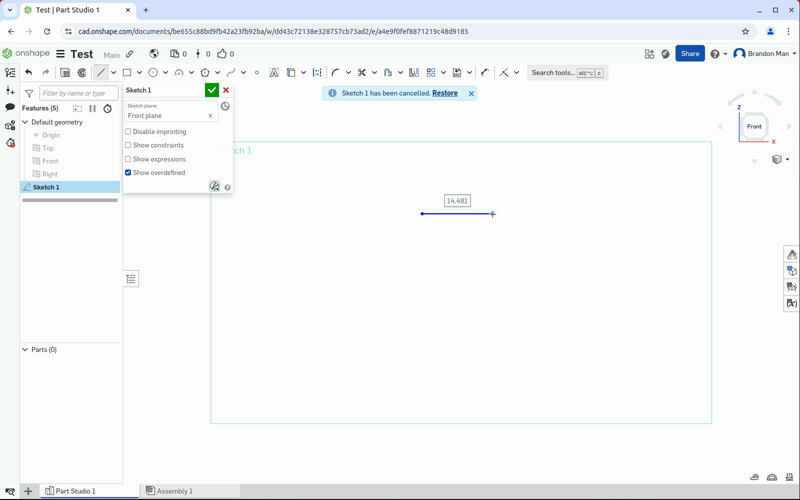
mouse_move(522, 213)
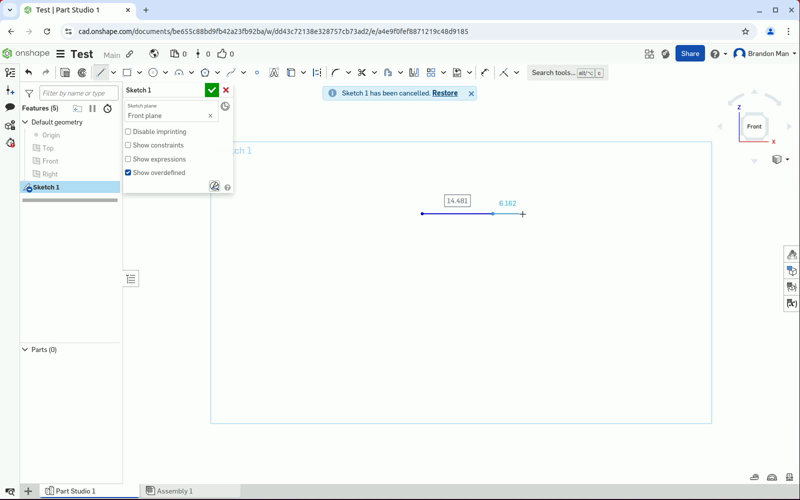
mouse_move(492, 169)
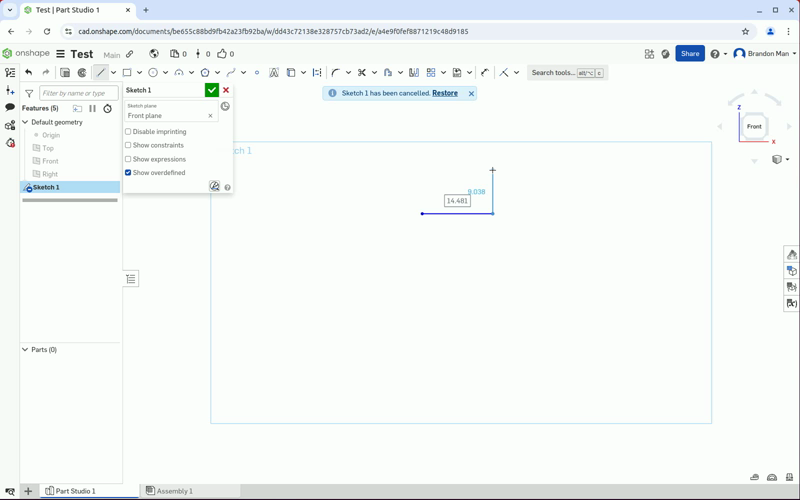
click(492, 169)
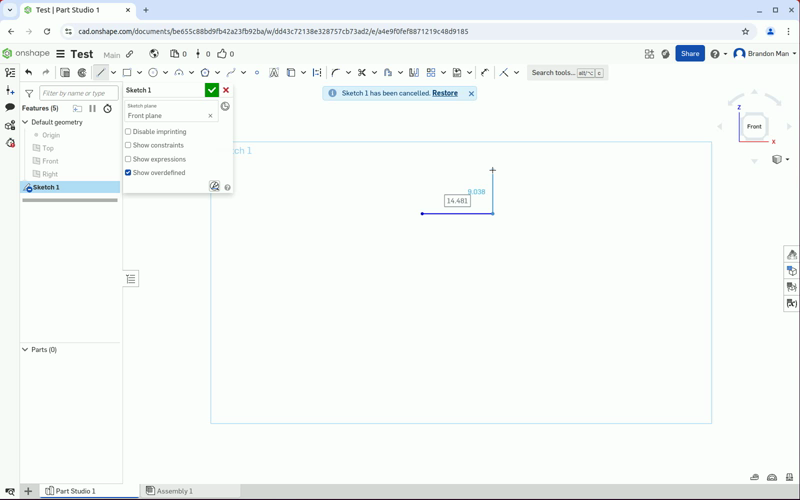
key_up(shift)
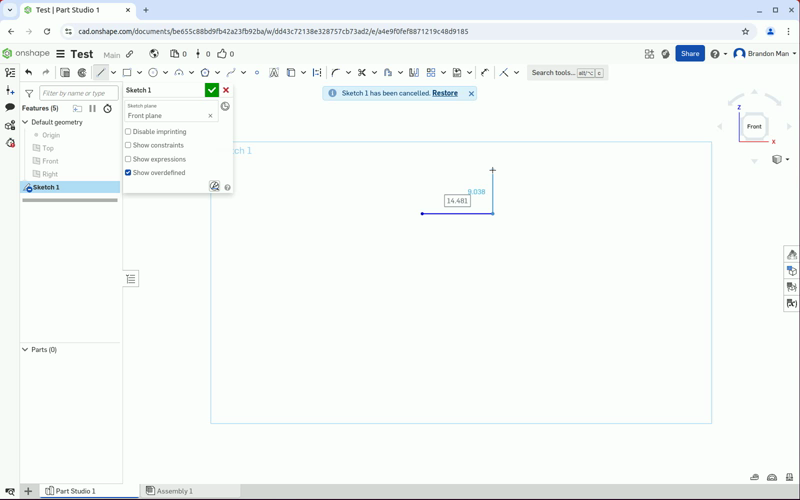
key_down(shift)
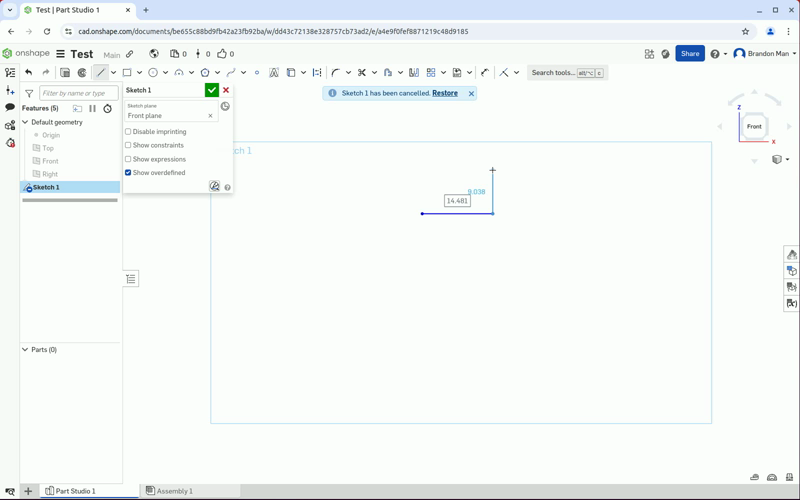
mouse_move(422, 169)
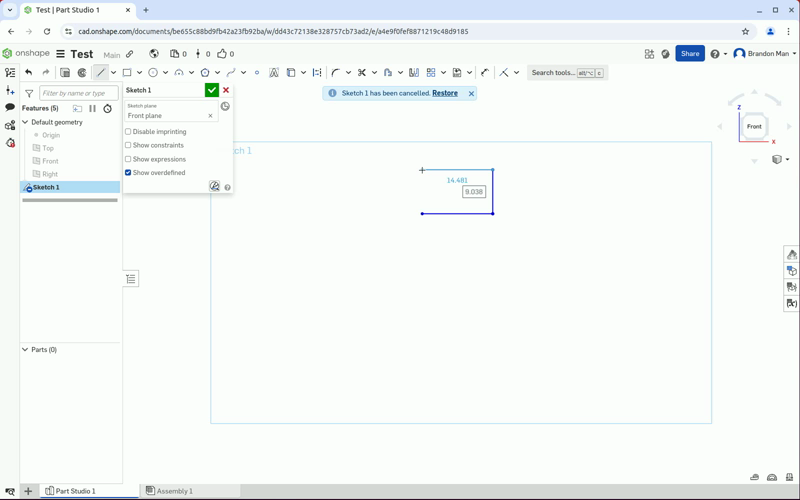
click(422, 169)
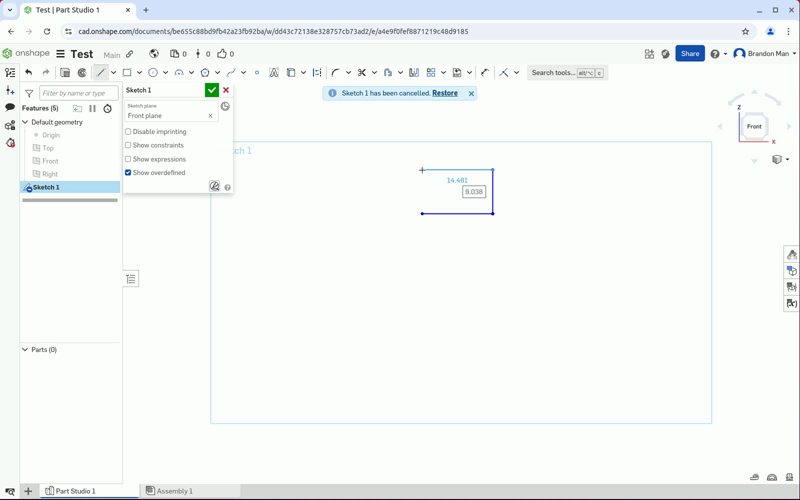
key_up(shift)
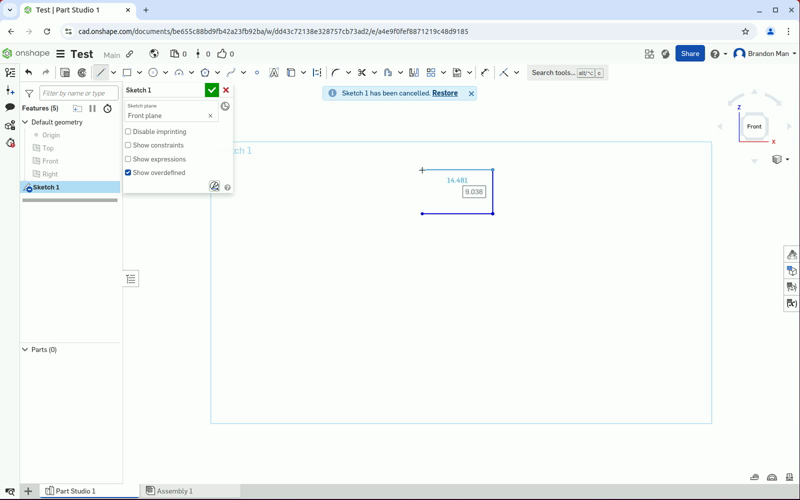
key_down(shift)
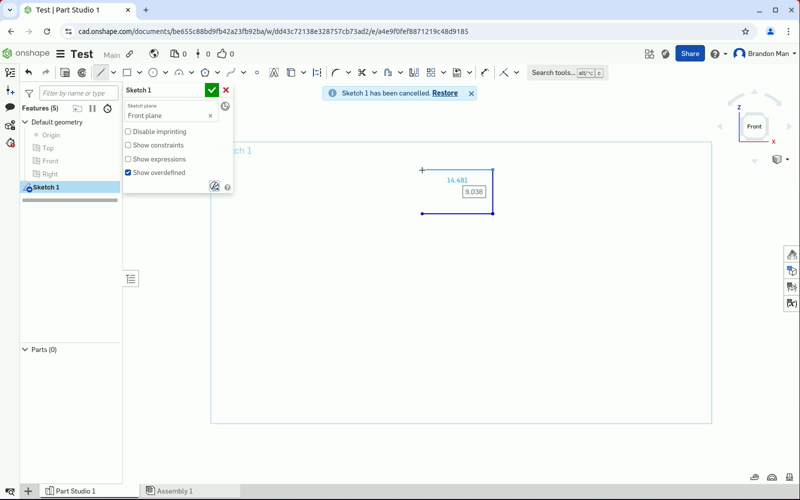
mouse_move(452, 169)
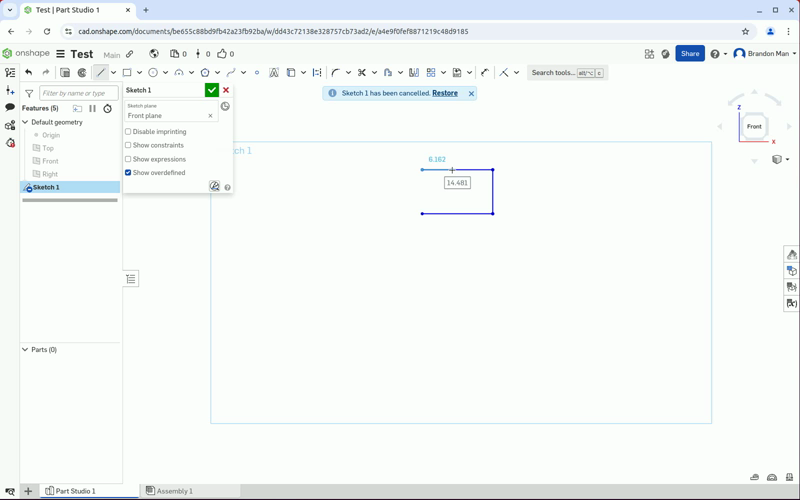
mouse_move(422, 213)
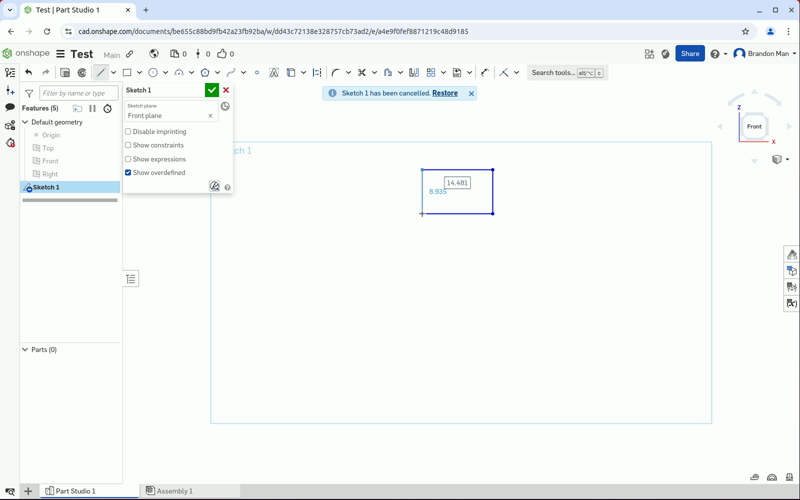
scroll(6)
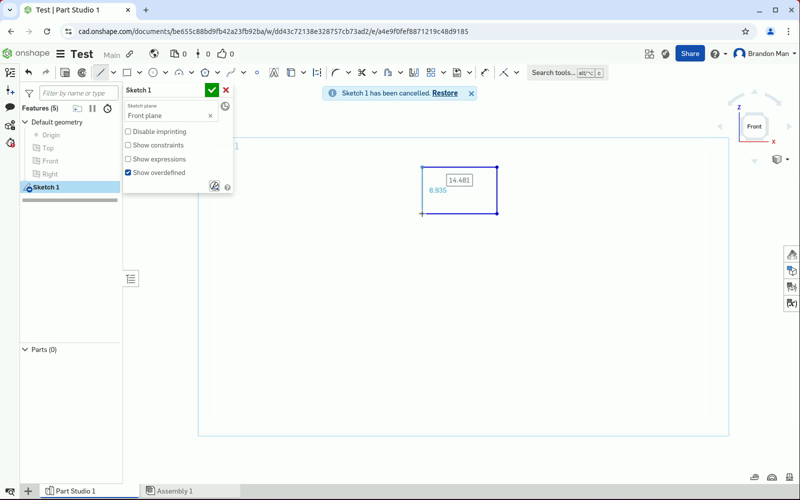
scroll(6)
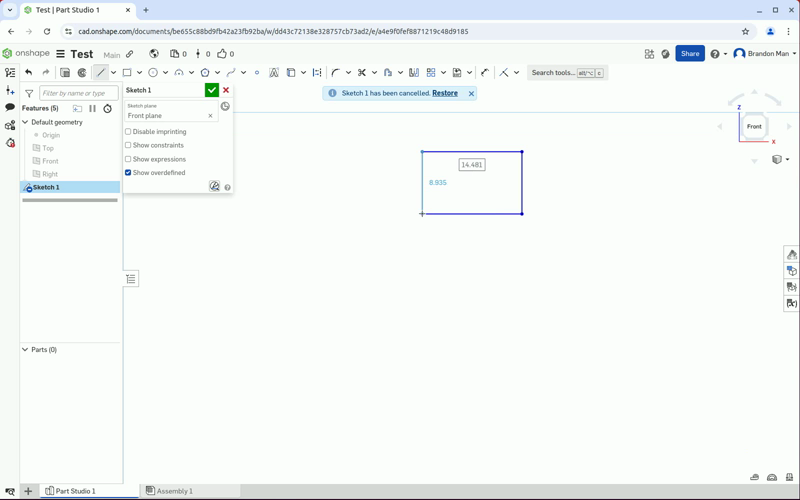
scroll(6)
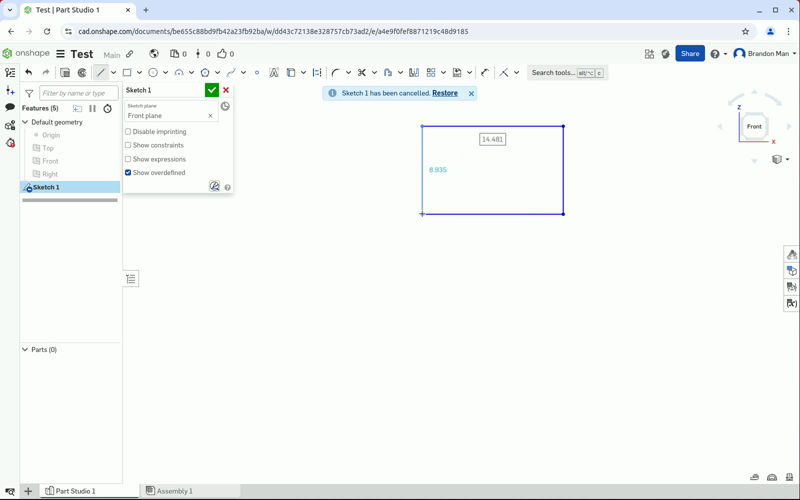
scroll(6)
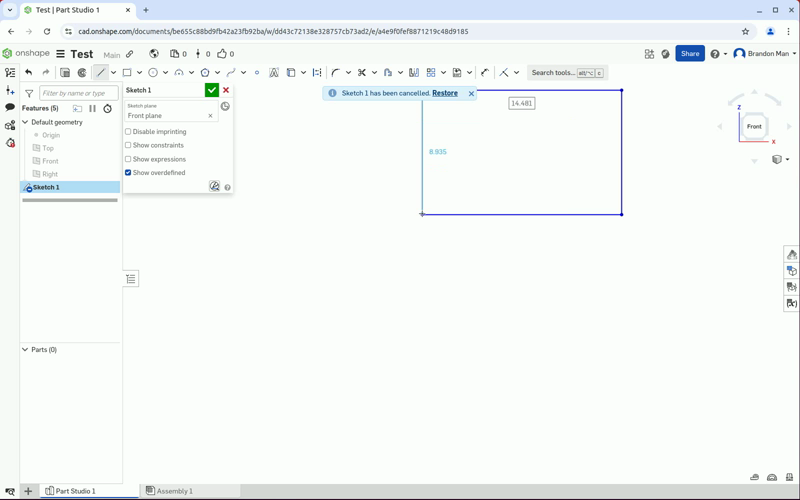
scroll(6)
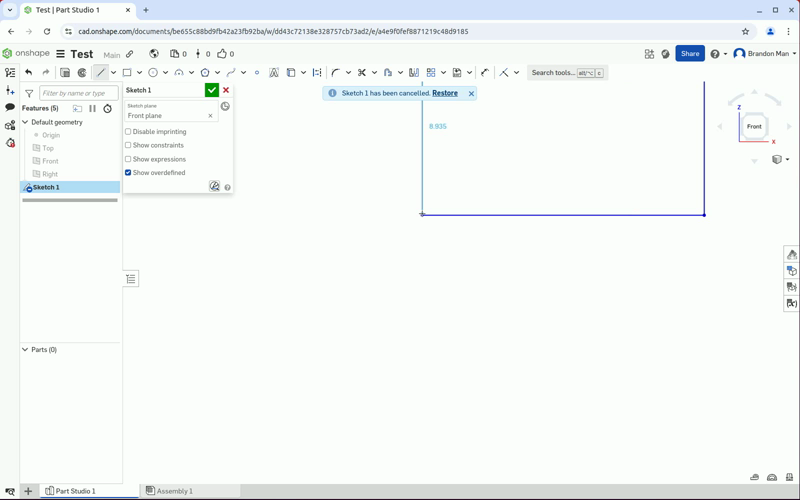
scroll(6)
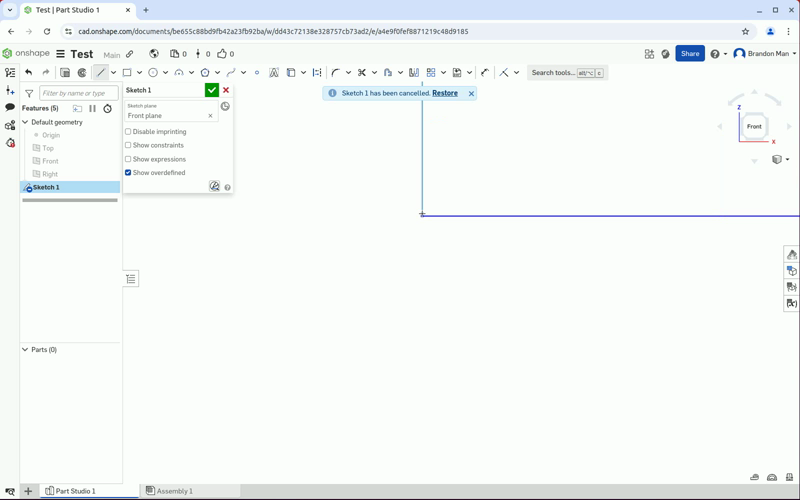
scroll(6)
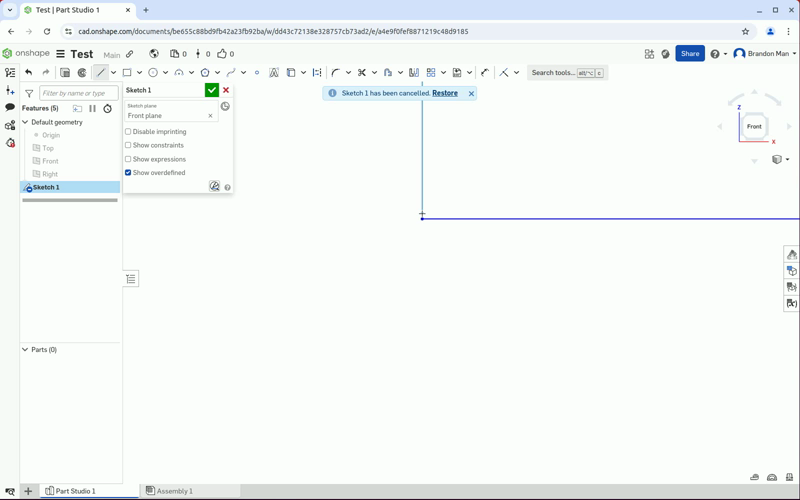
click(422, 213)
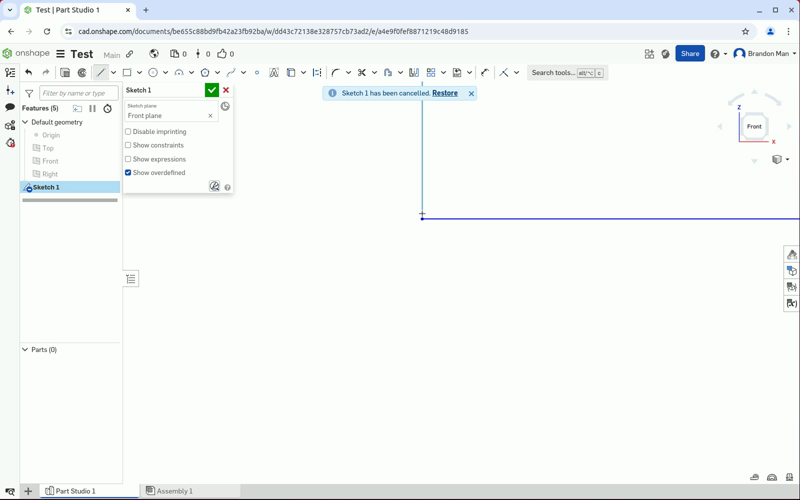
scroll(-6)
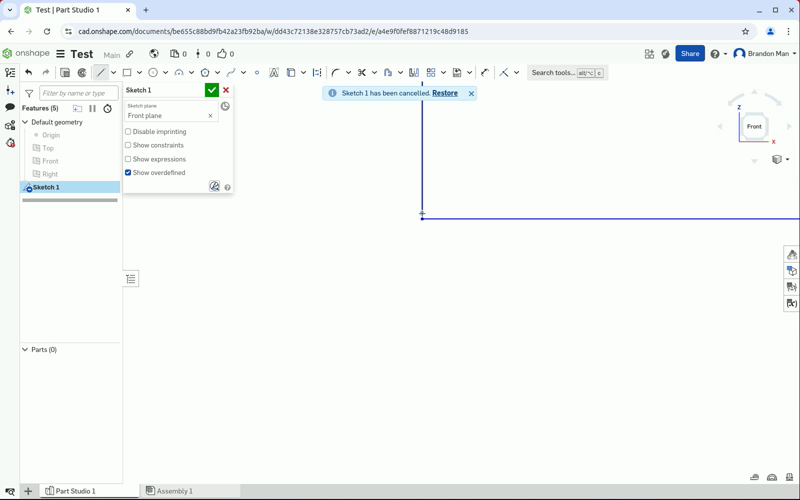
scroll(-6)
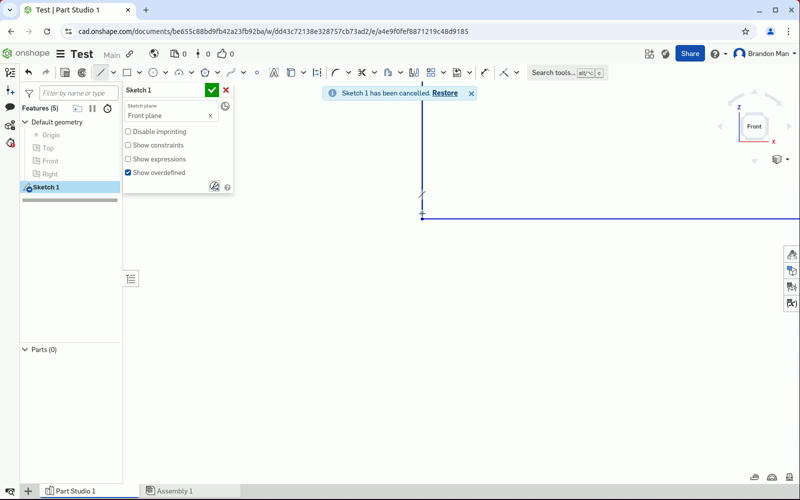
scroll(-6)
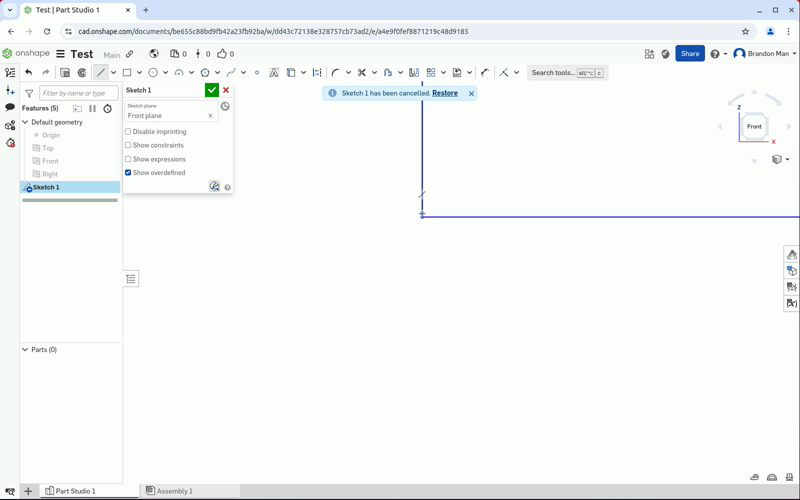
scroll(-6)
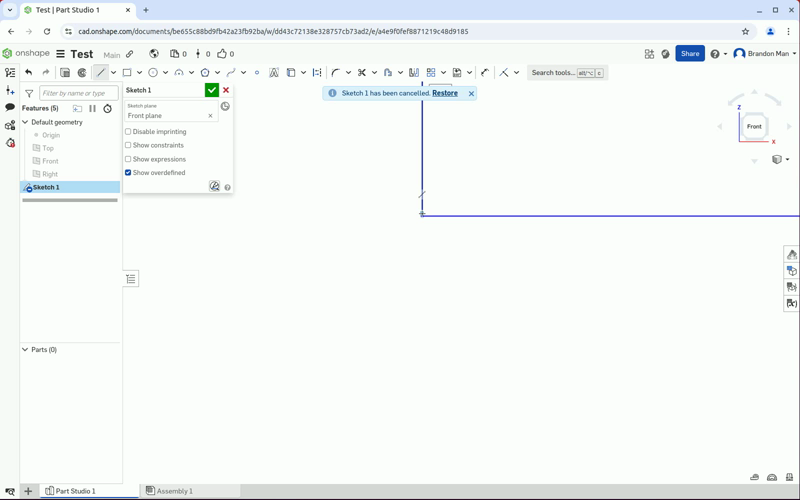
scroll(-6)
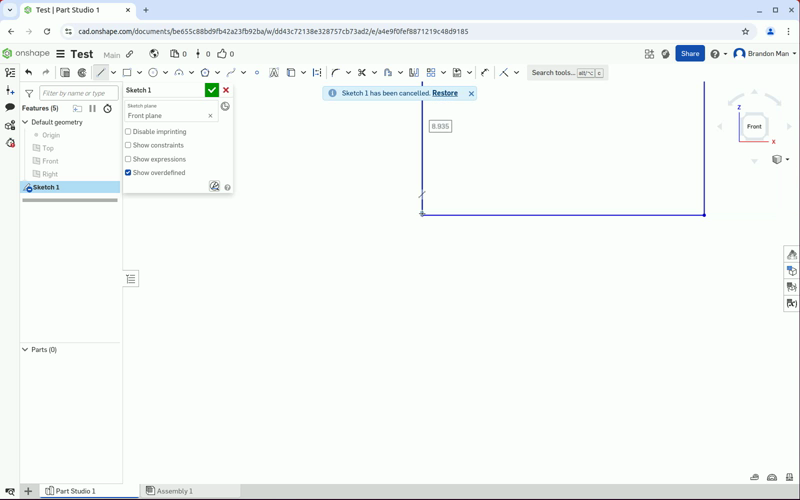
scroll(-6)
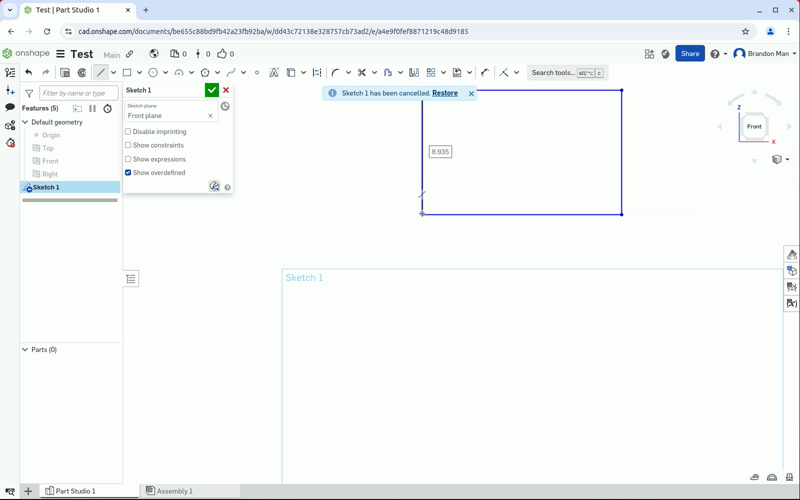
scroll(-6)
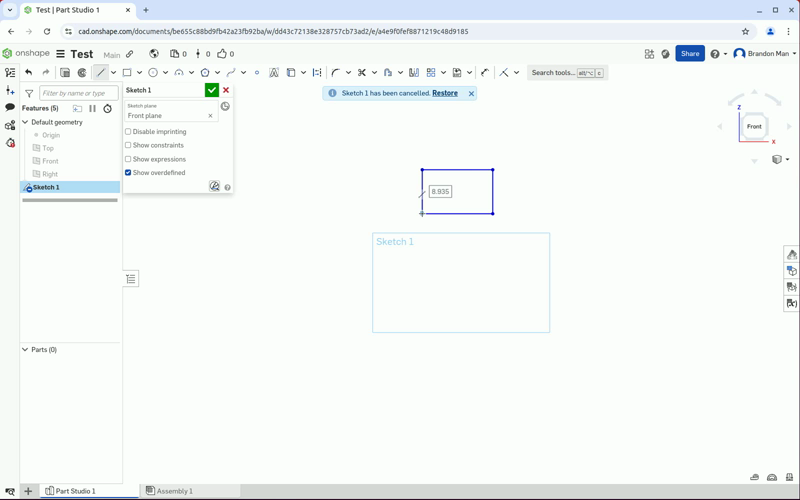
key_up(shift)
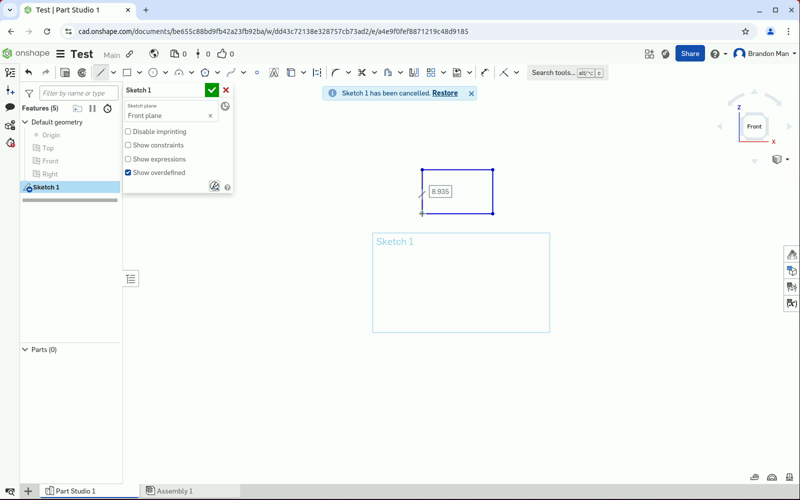
mouse_move(452, 213)
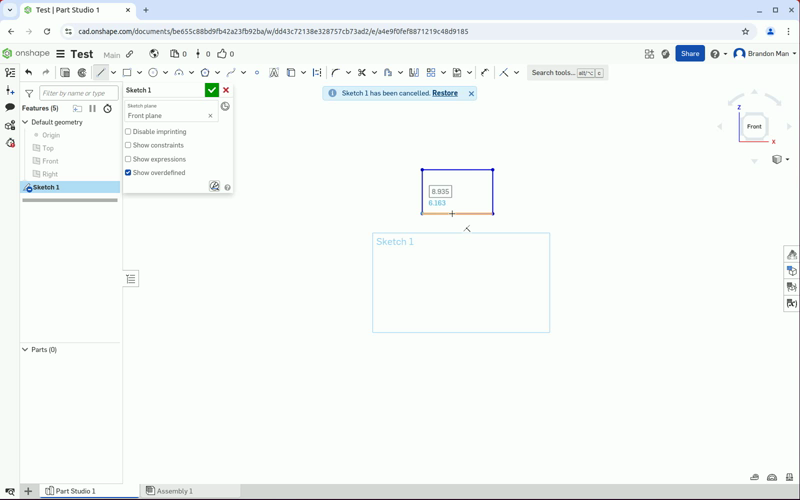
key_down(shift)
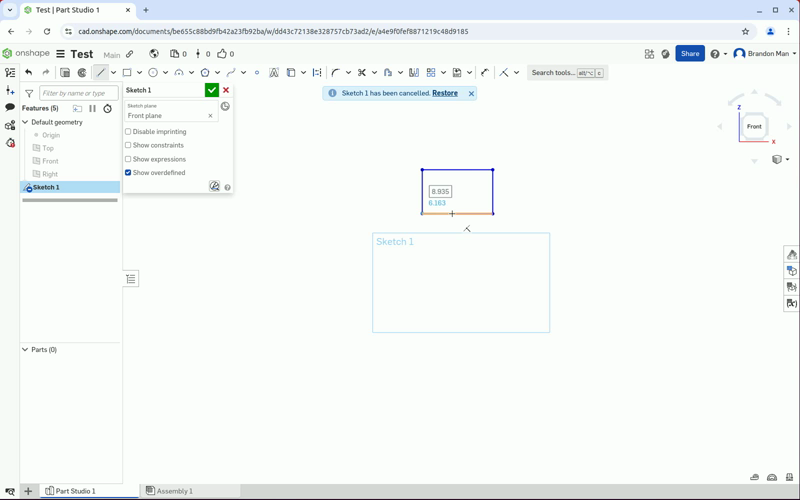
mouse_move(422, 213)
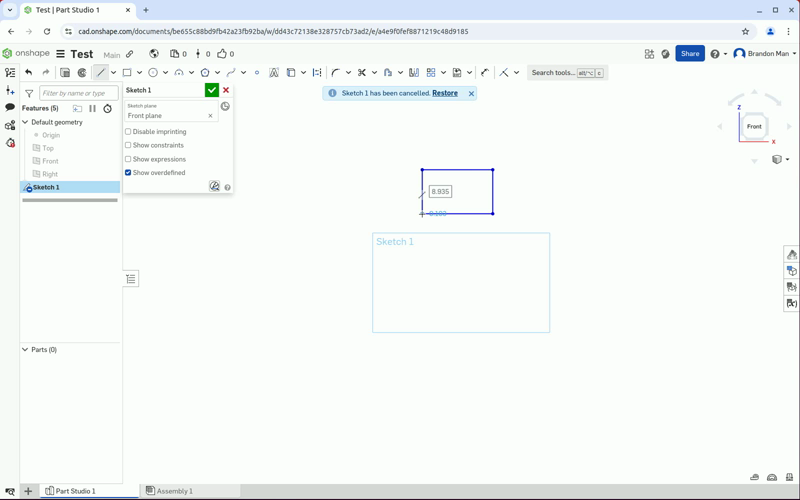
scroll(6)
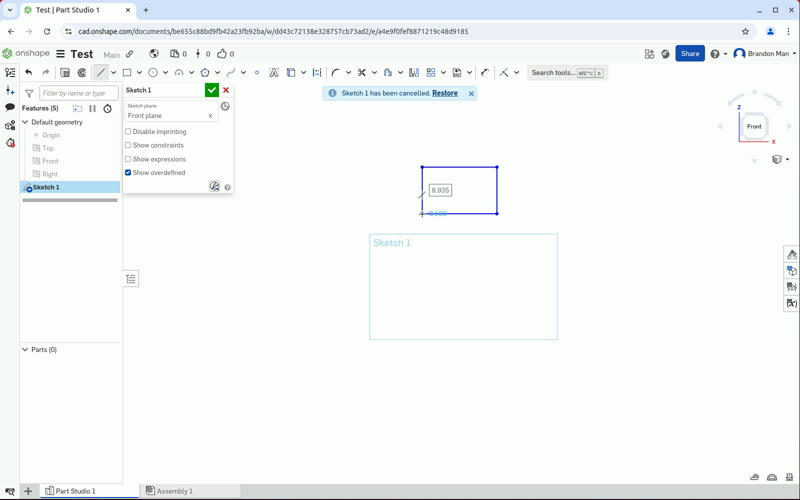
scroll(6)
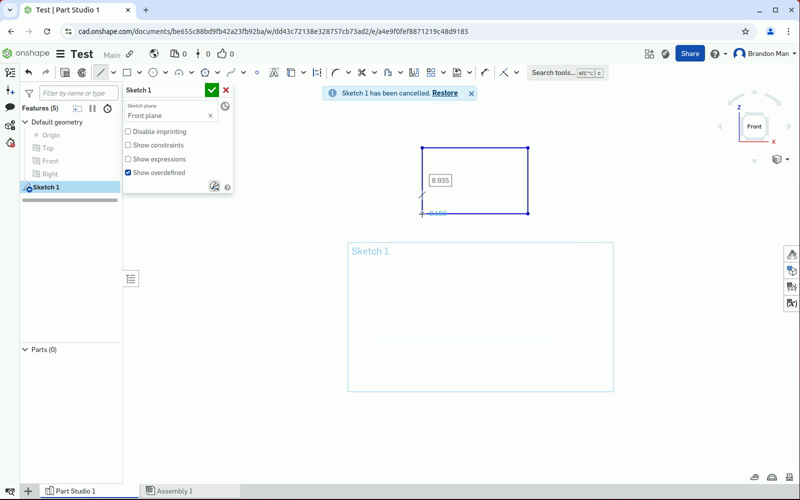
scroll(6)
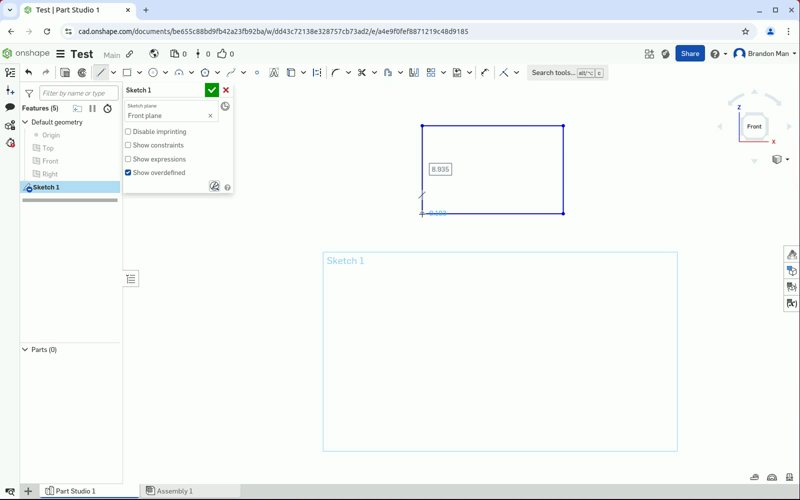
scroll(6)
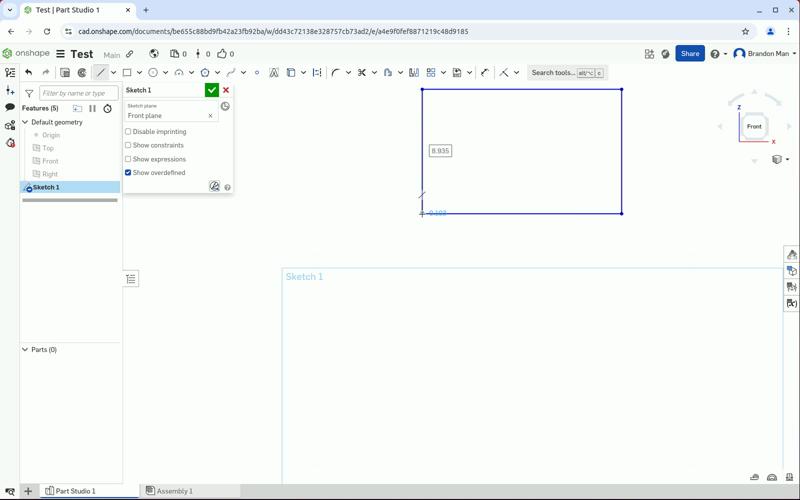
scroll(6)
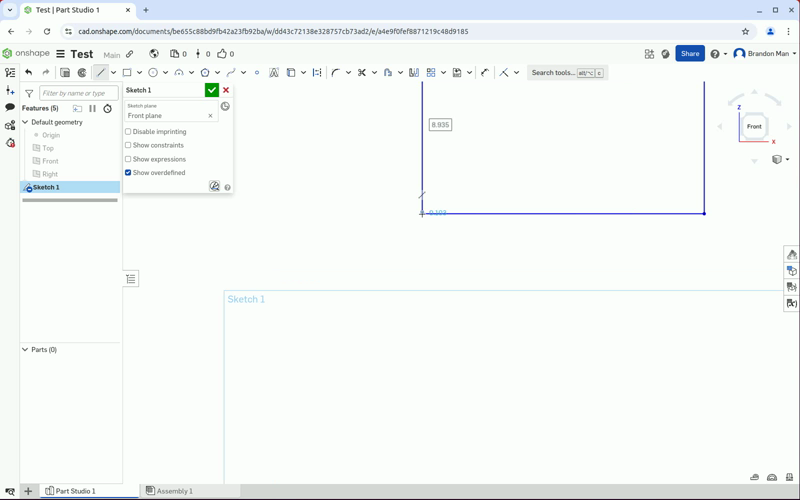
scroll(6)
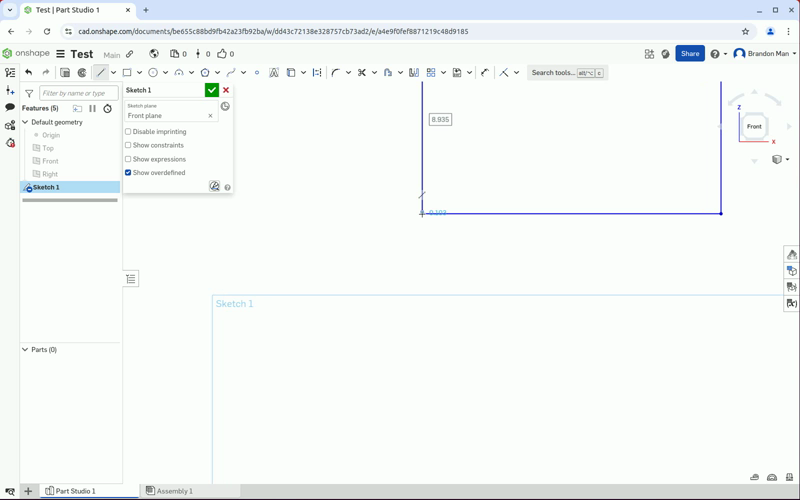
scroll(6)
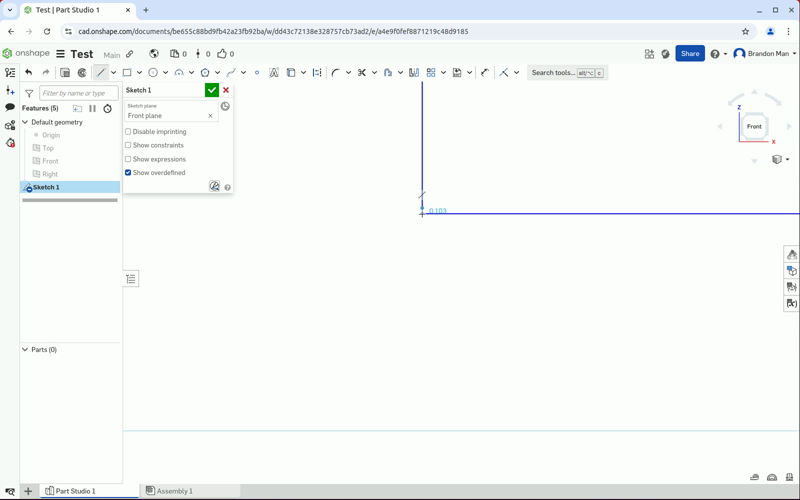
key_up(shift)
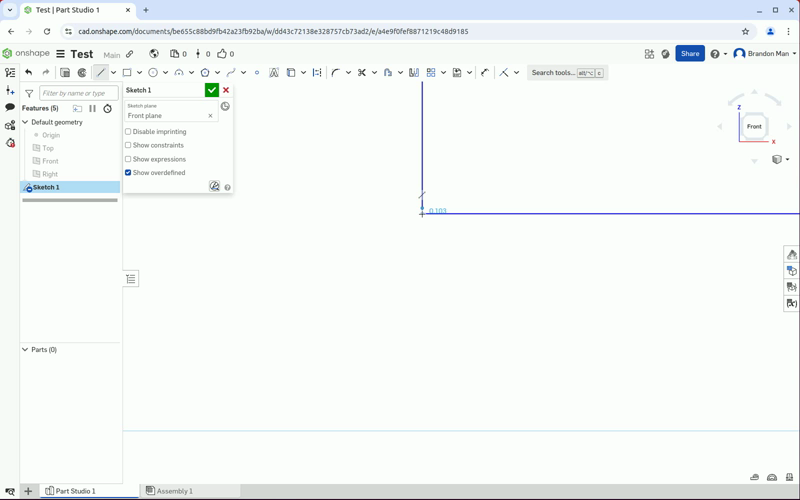
click(422, 213)
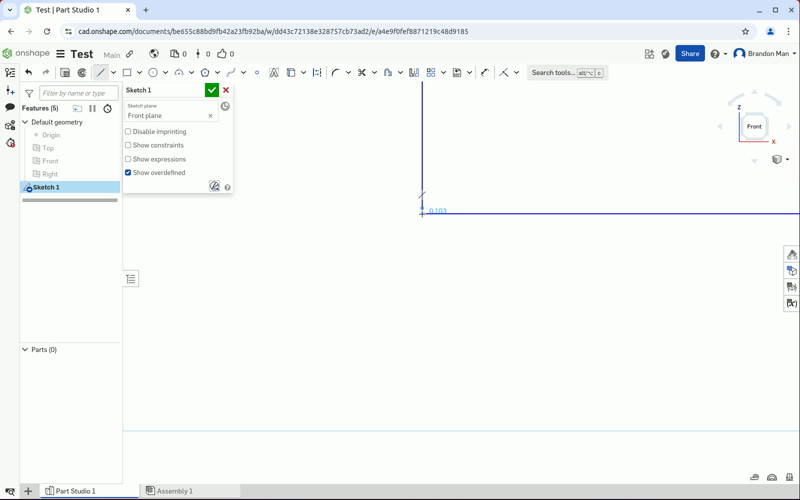
scroll(-6)
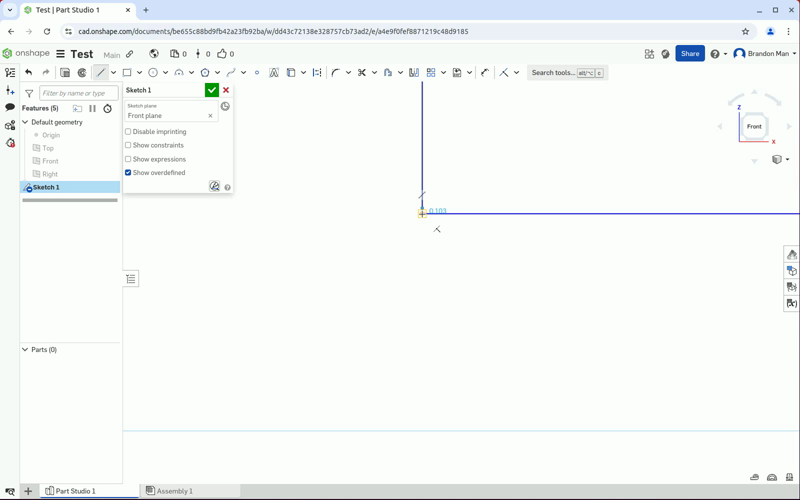
scroll(-6)
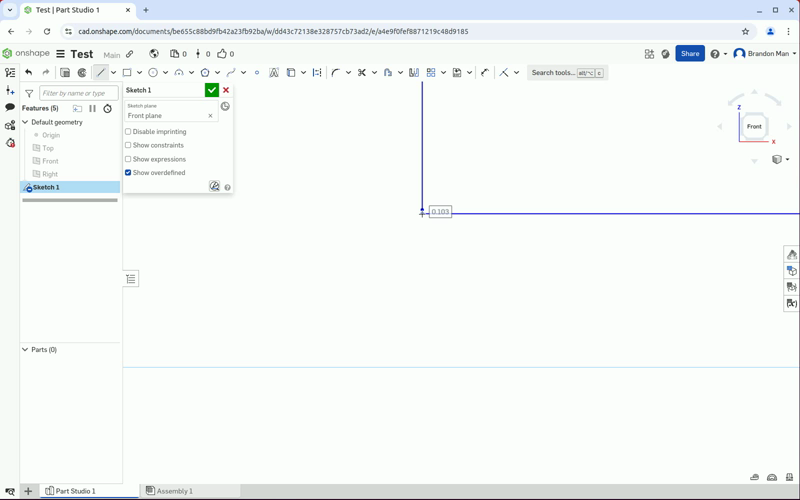
scroll(-6)
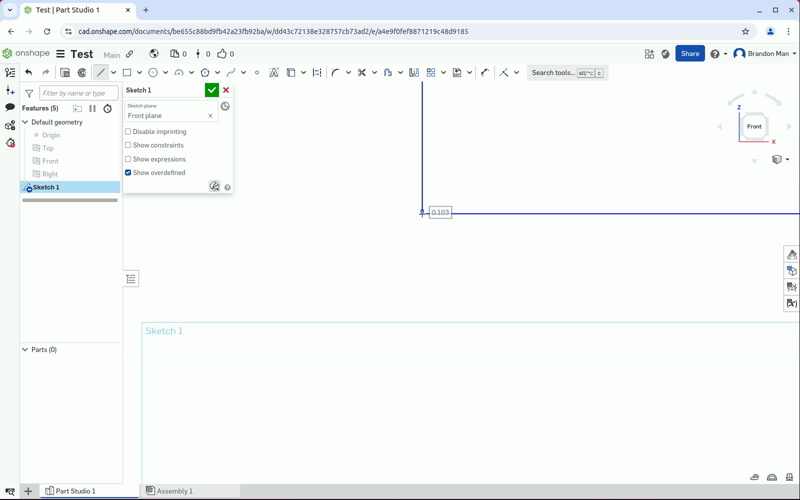
scroll(-6)
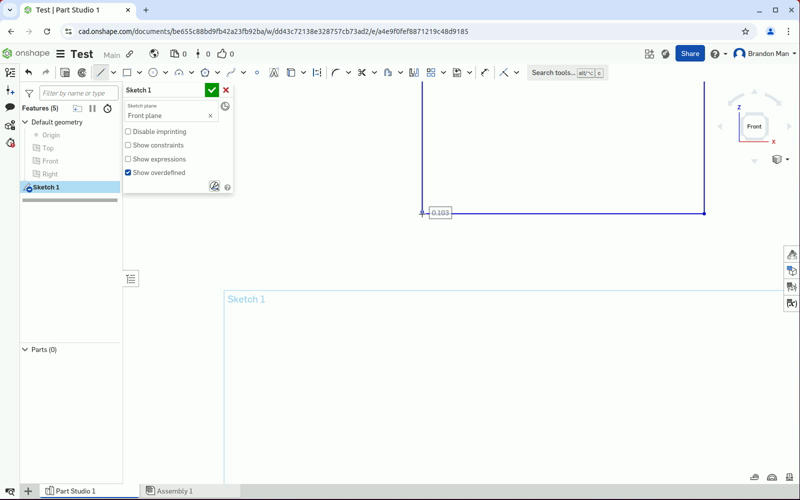
scroll(-6)
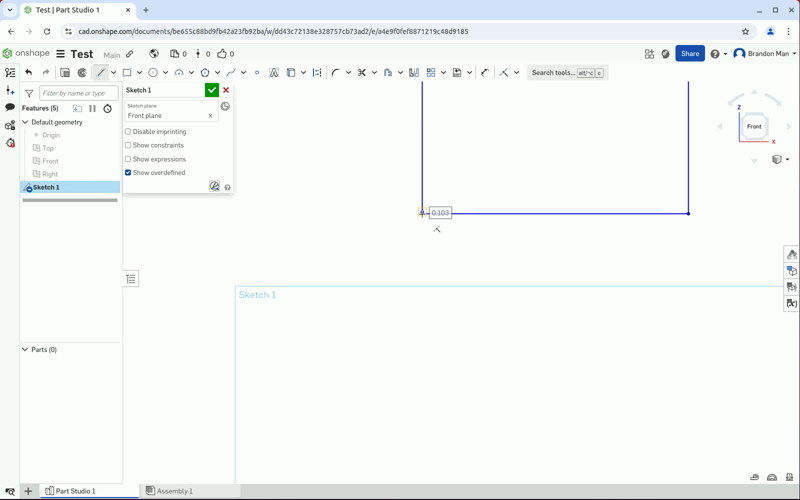
scroll(-6)
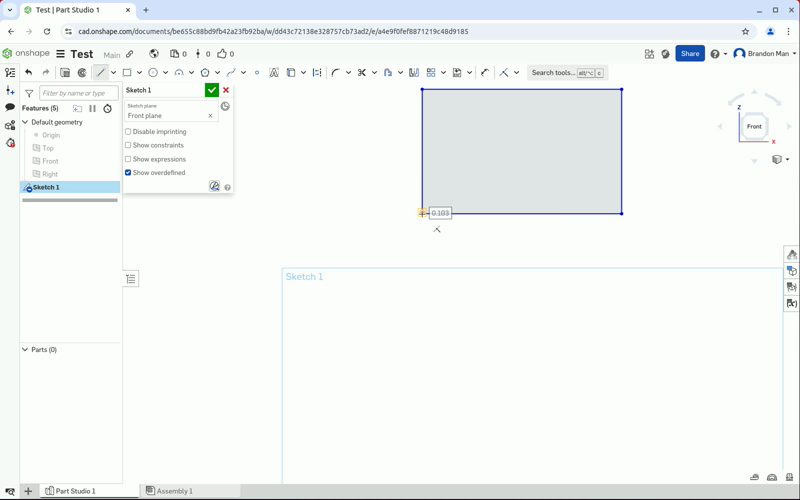
scroll(-6)
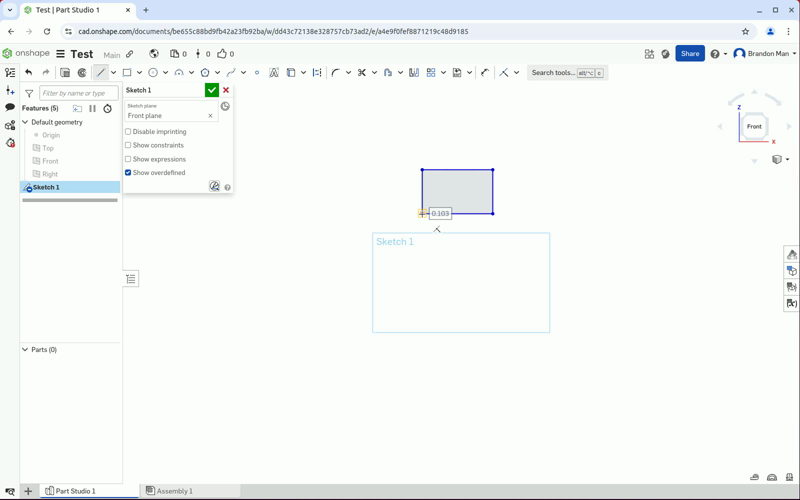
key(esc)
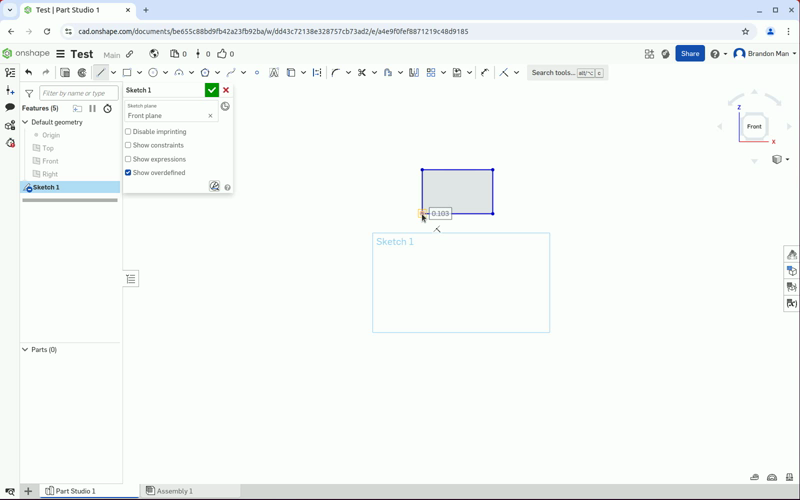
key(l)
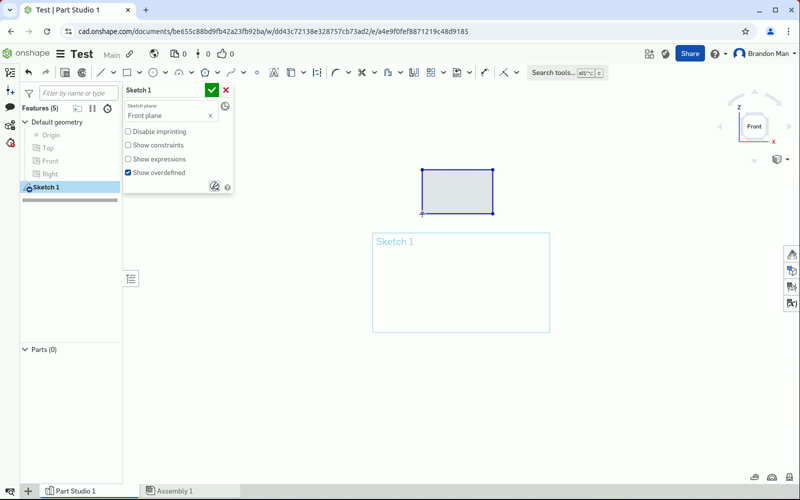
key_down(shift)
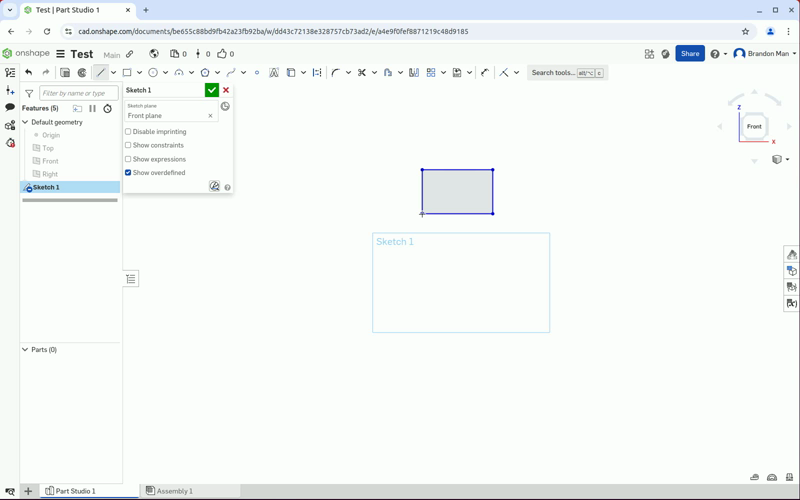
mouse_move(429, 206)
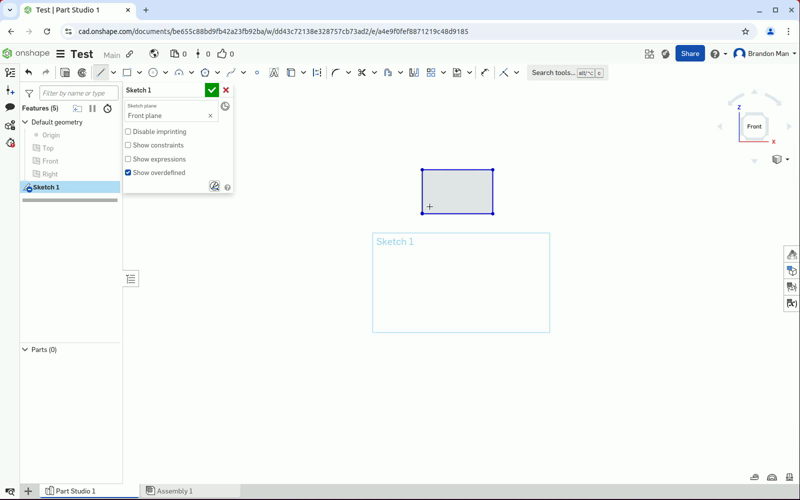
click(429, 206)
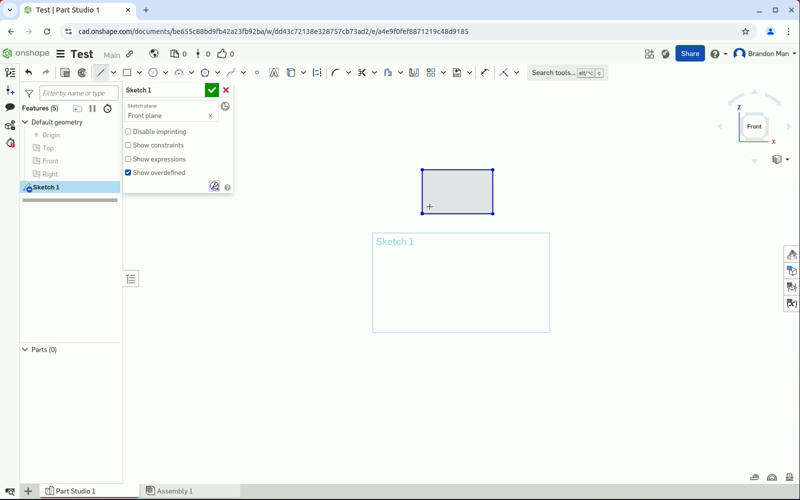
key_up(shift)
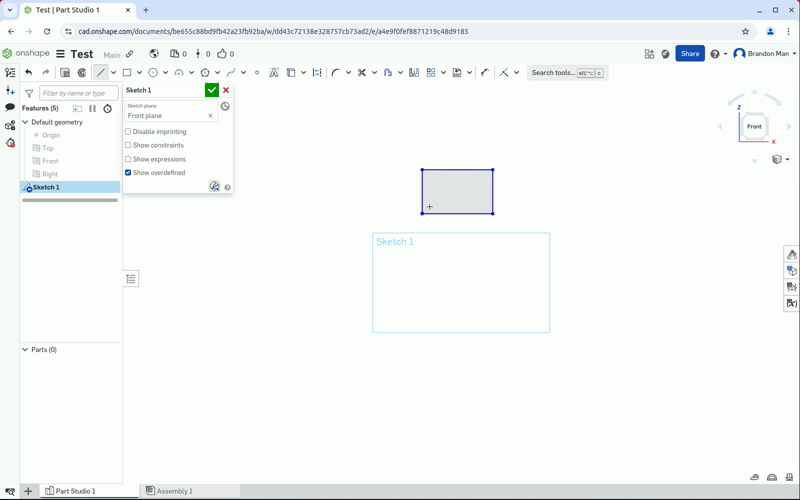
key_down(shift)
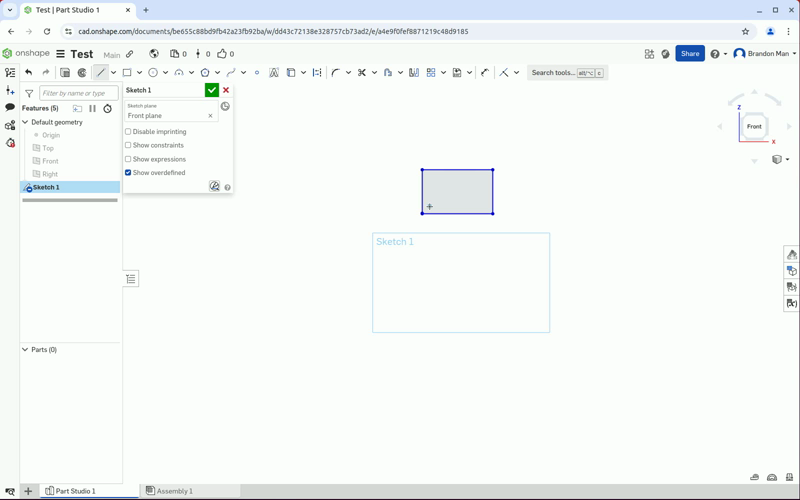
mouse_move(459, 206)
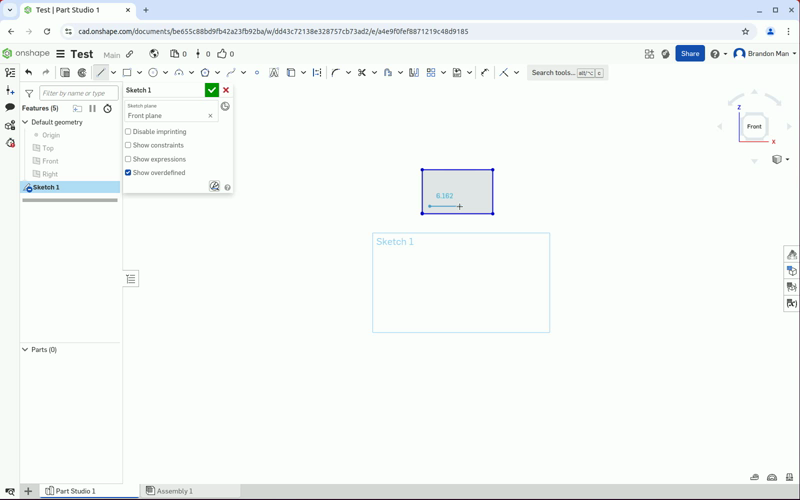
mouse_move(485, 206)
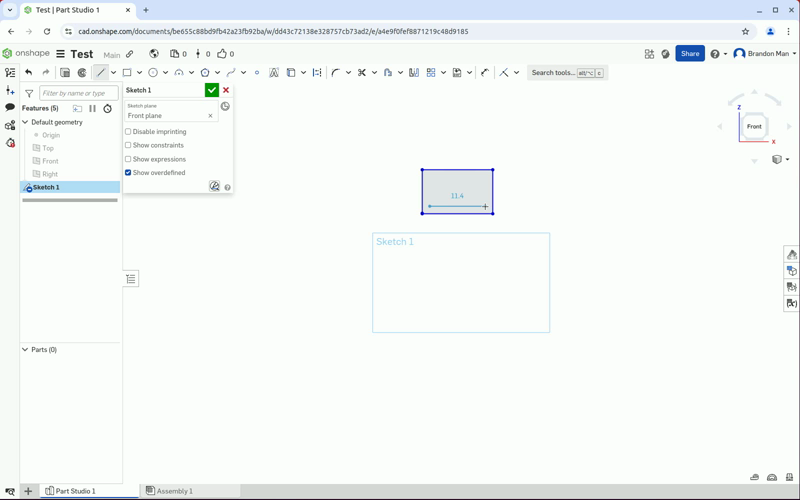
click(485, 206)
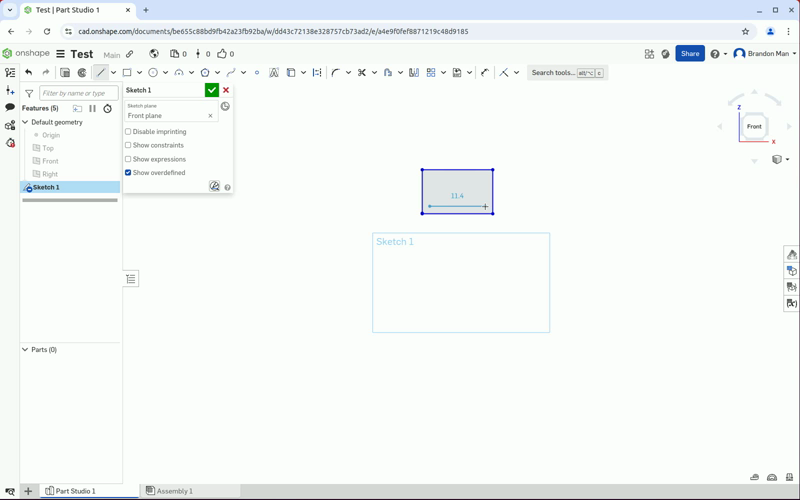
key_up(shift)
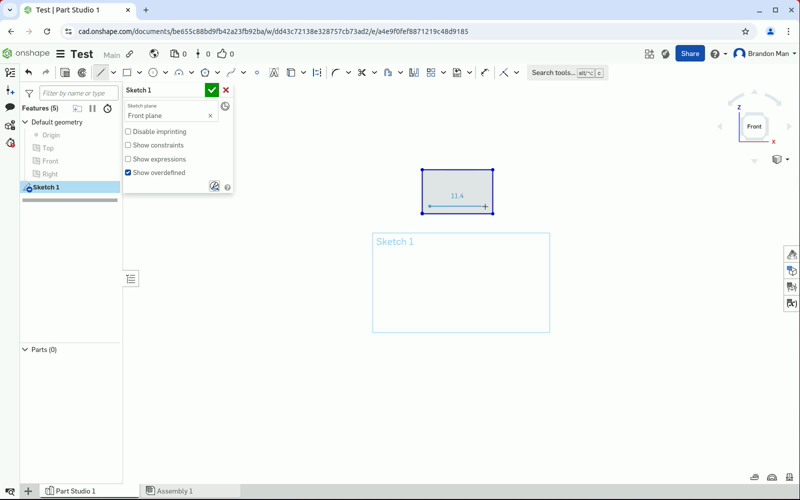
key_down(shift)
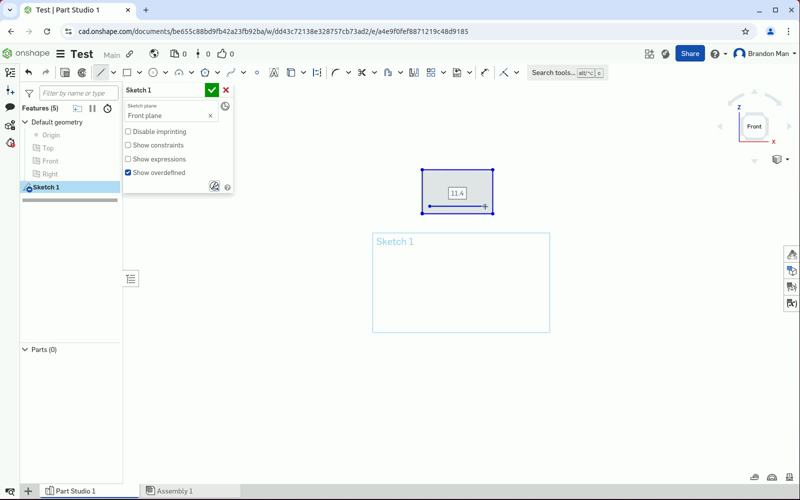
mouse_move(515, 206)
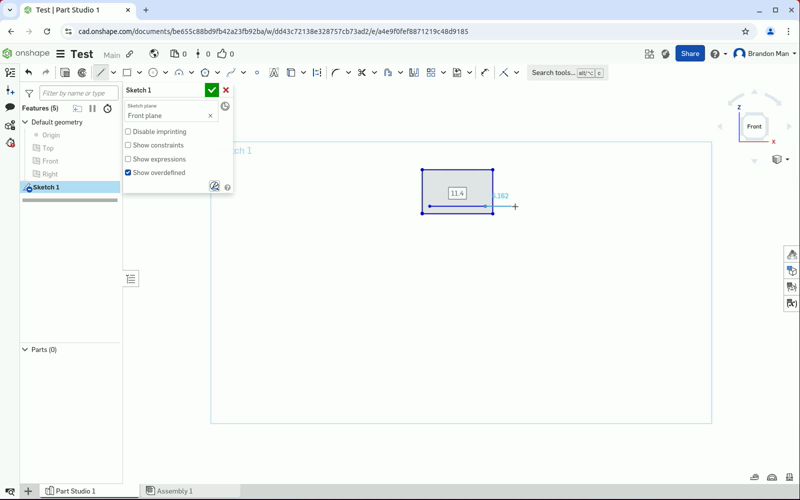
mouse_move(485, 177)
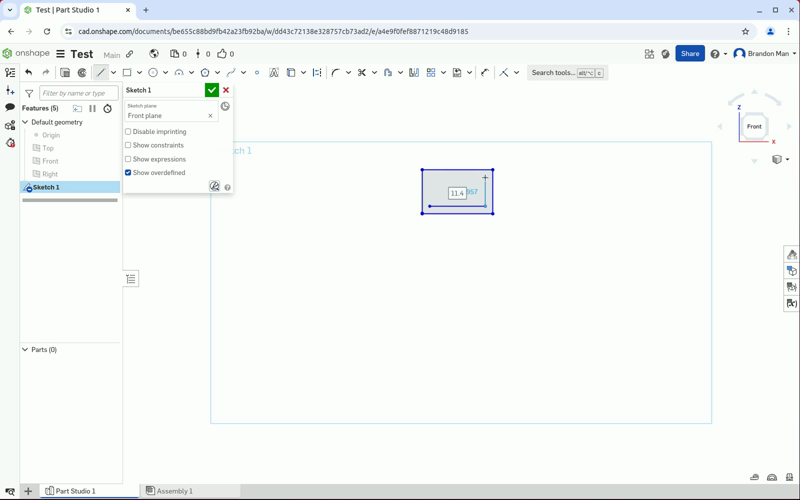
click(485, 177)
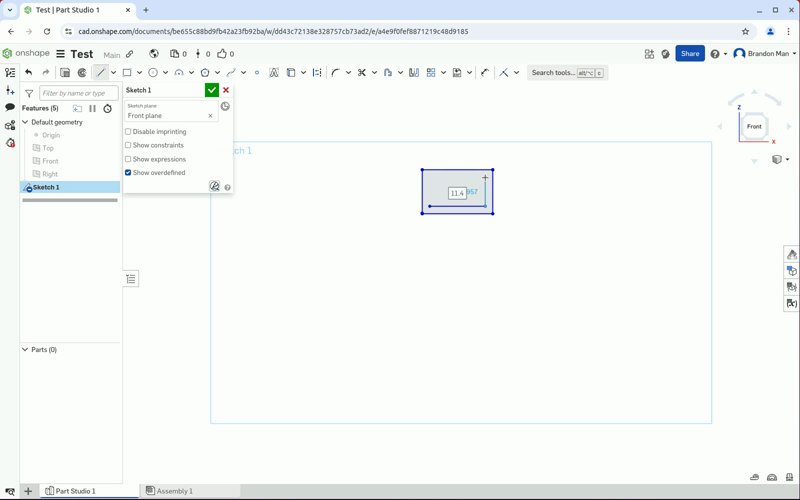
key_up(shift)
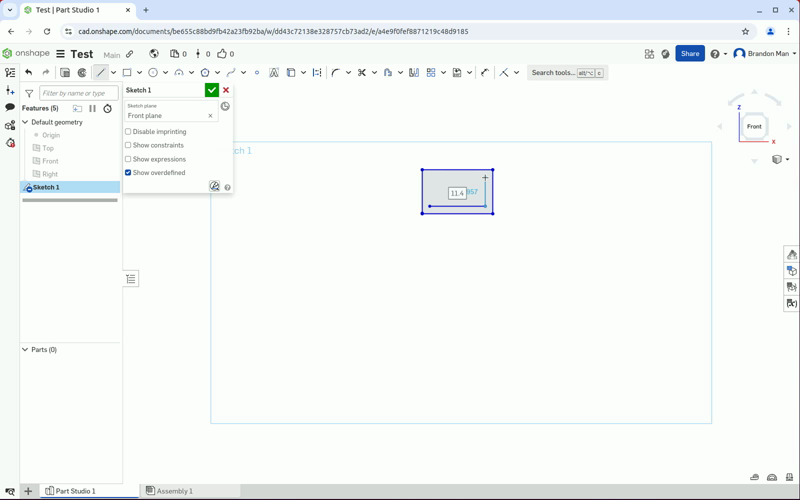
key_down(shift)
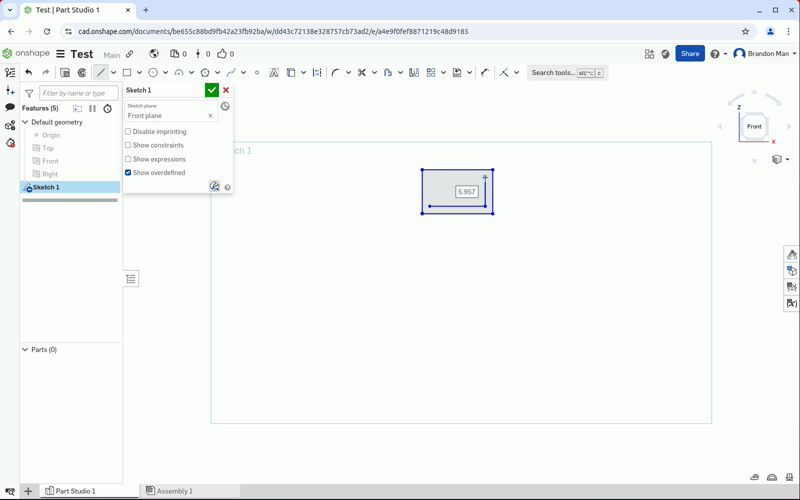
mouse_move(515, 177)
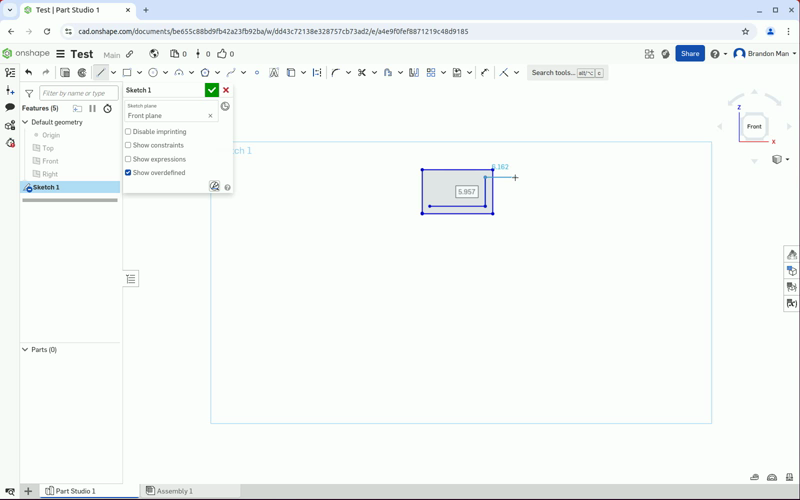
mouse_move(429, 177)
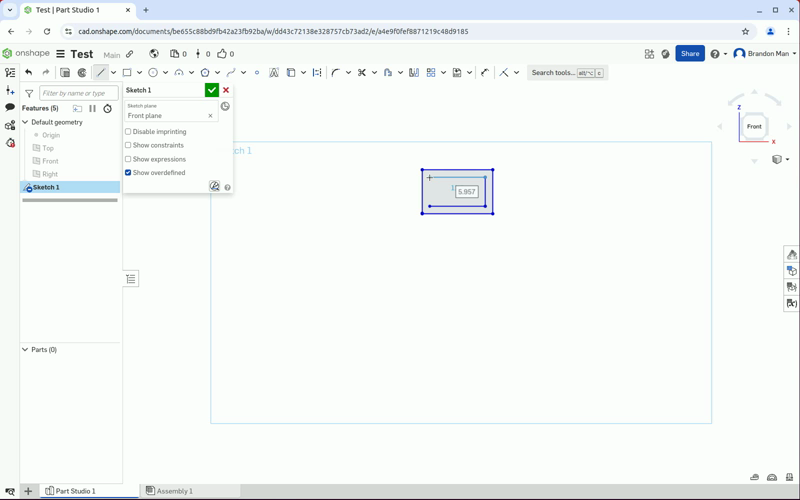
click(429, 177)
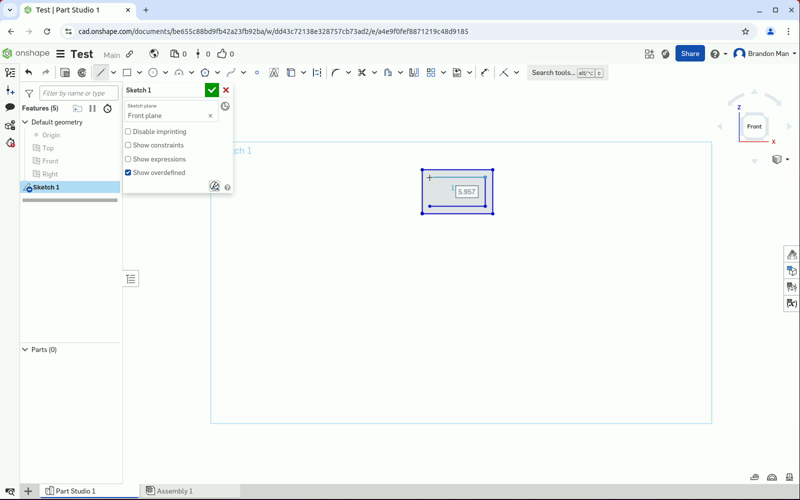
key_up(shift)
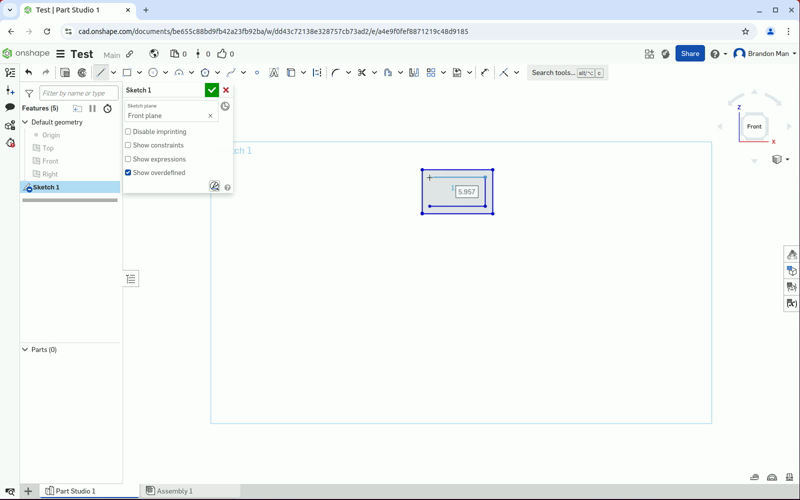
mouse_move(459, 177)
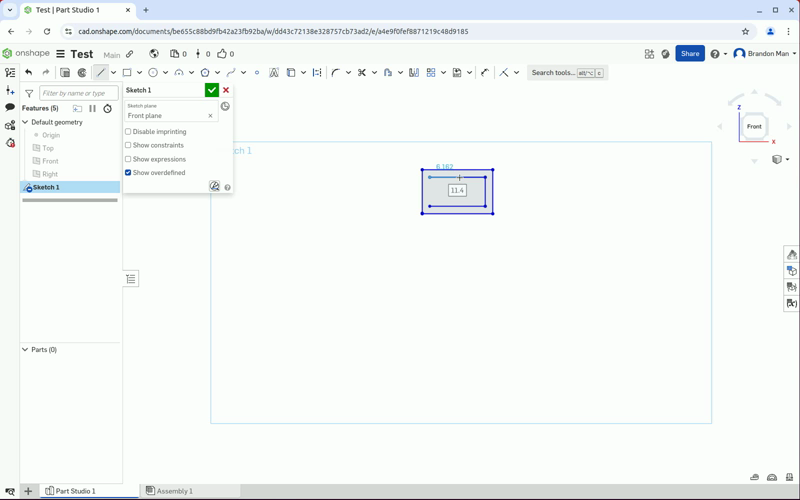
key_down(shift)
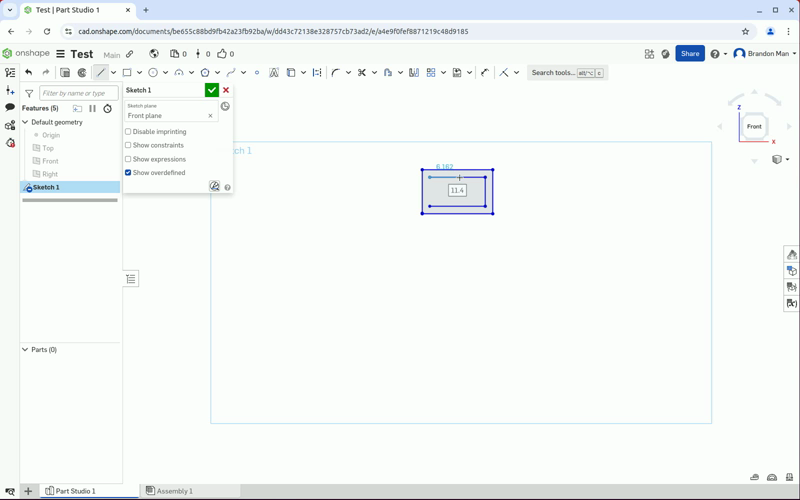
mouse_move(429, 206)
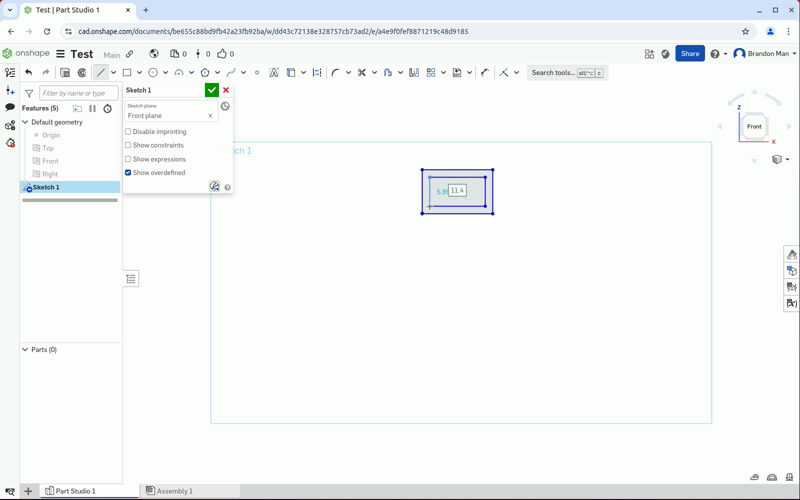
key_up(shift)
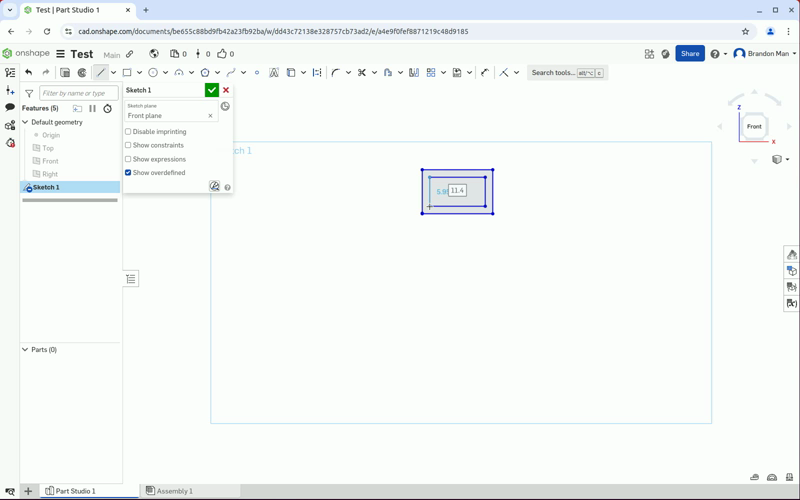
click(429, 206)
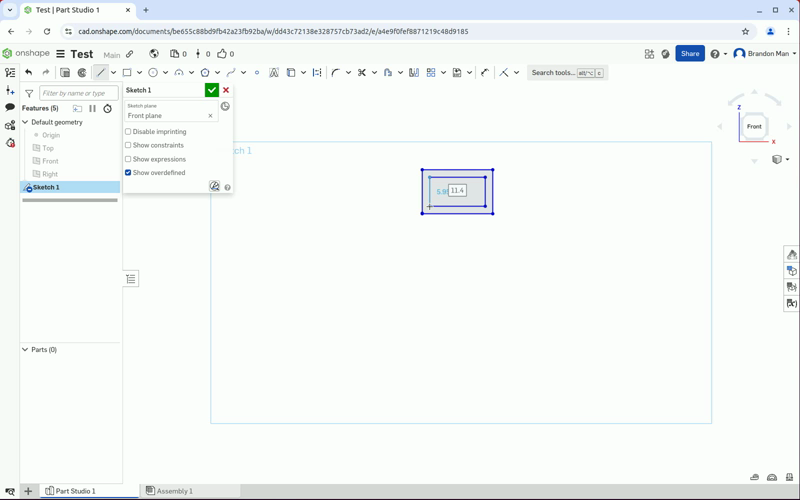
key(esc)
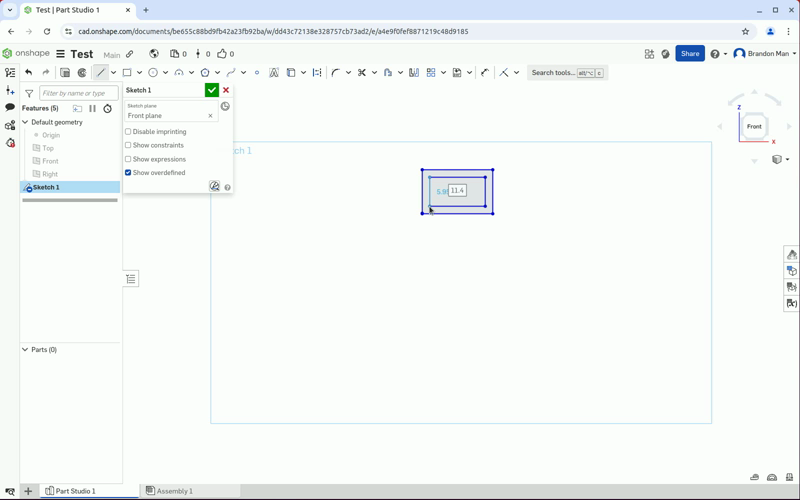
mouse_move(453, 175)
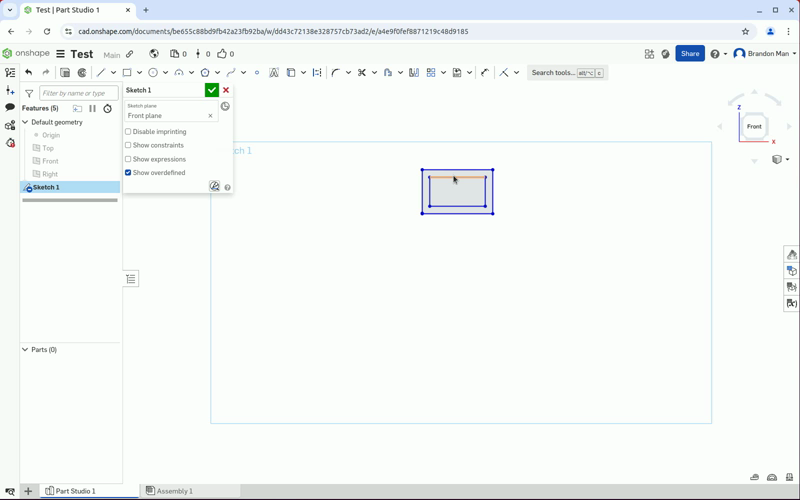
scroll(6)
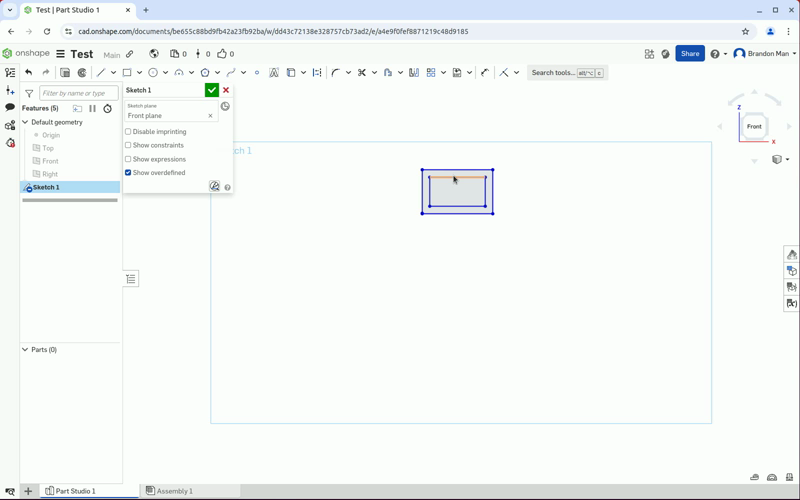
scroll(6)
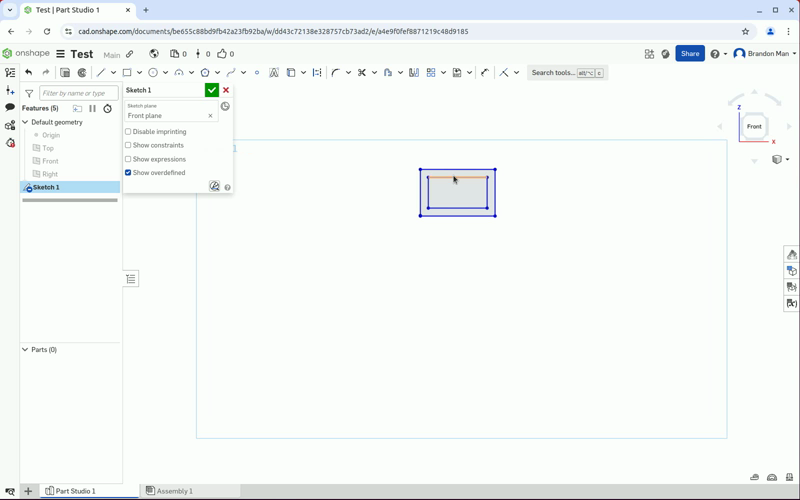
scroll(6)
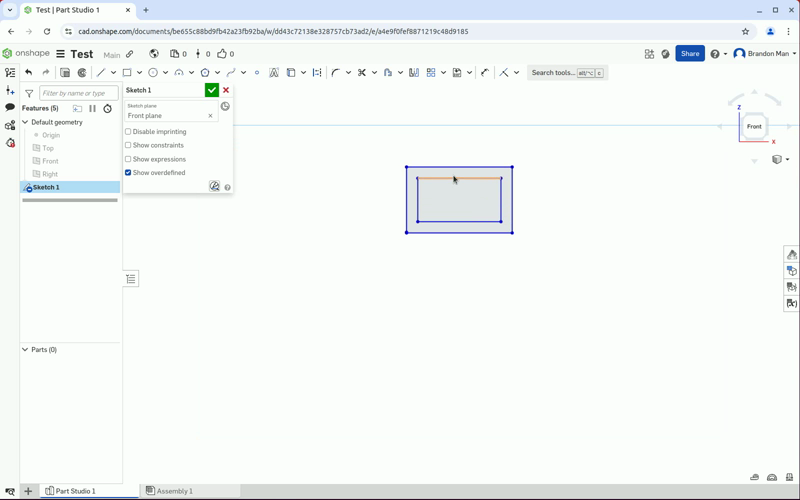
scroll(6)
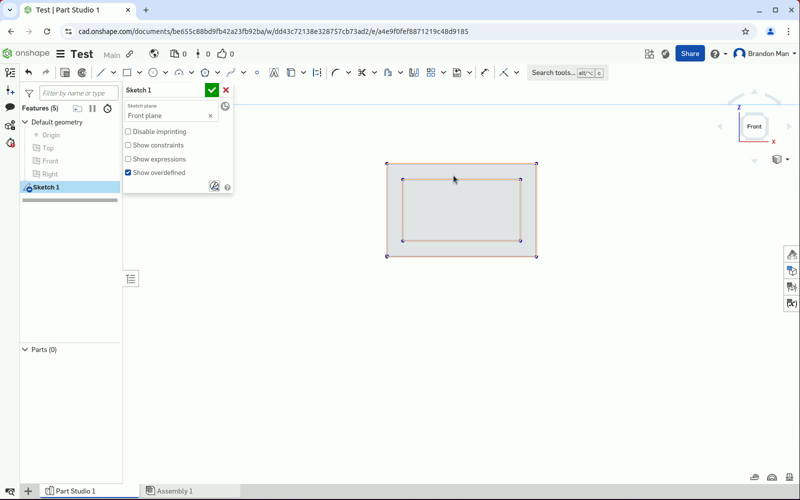
scroll(6)
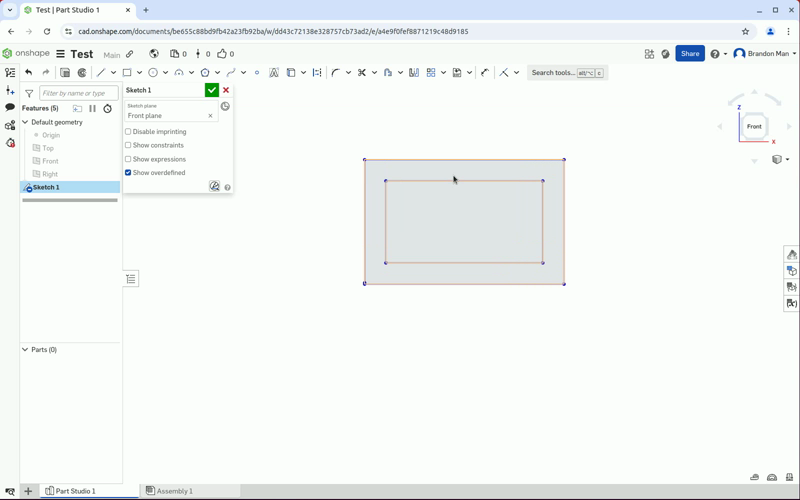
scroll(6)
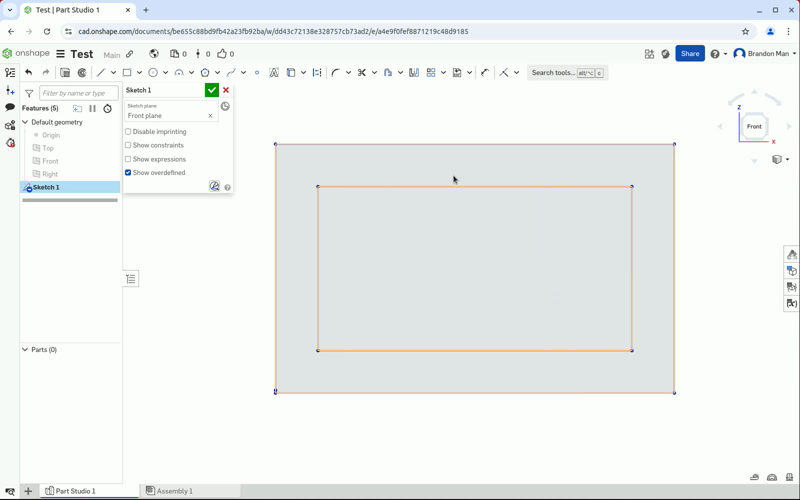
scroll(6)
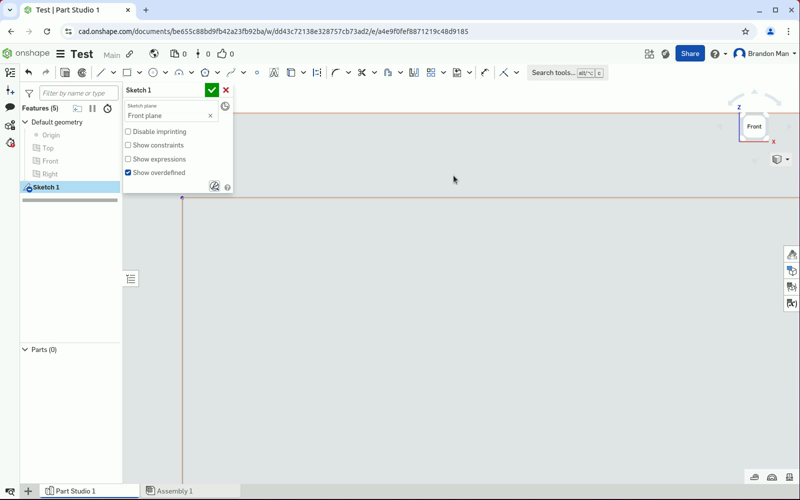
click(453, 175)
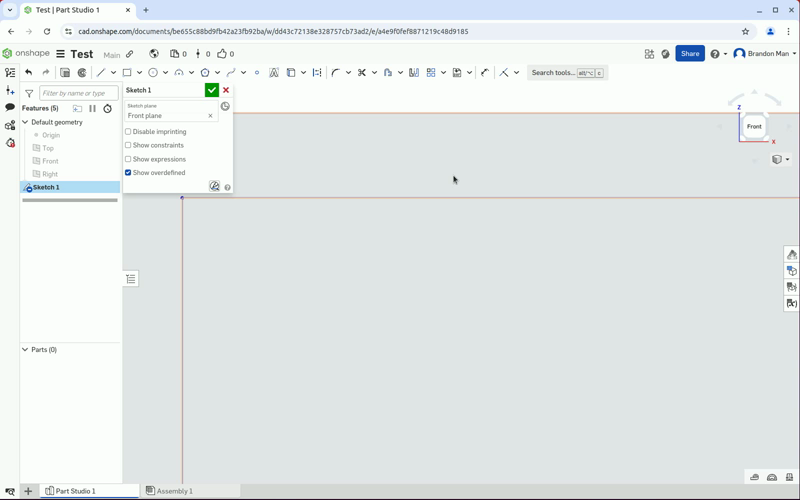
scroll(-6)
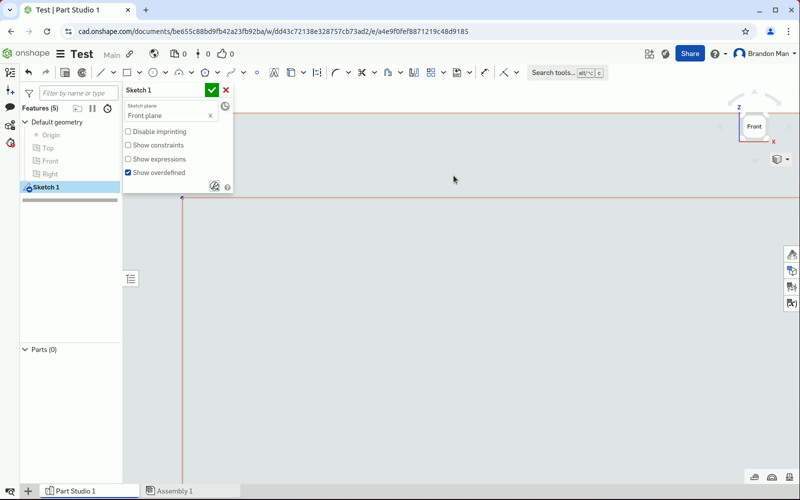
scroll(-6)
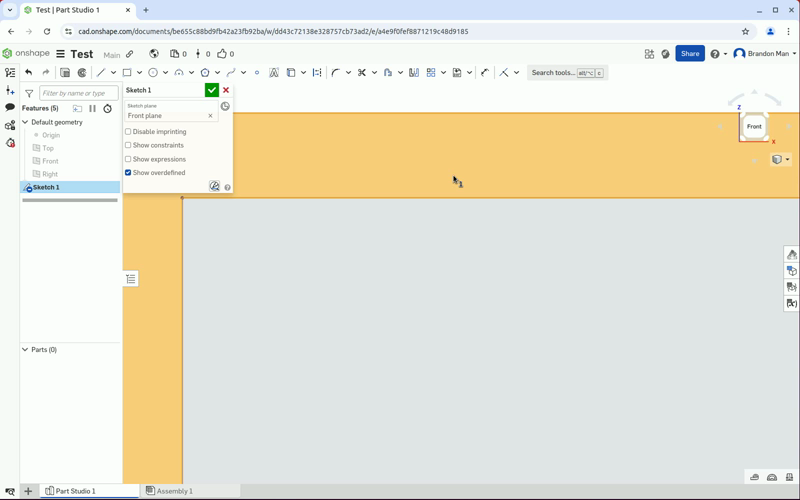
scroll(-6)
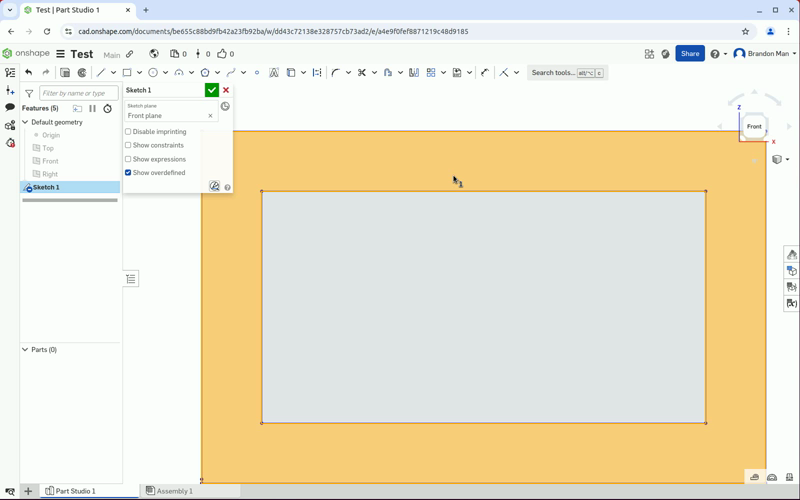
scroll(-6)
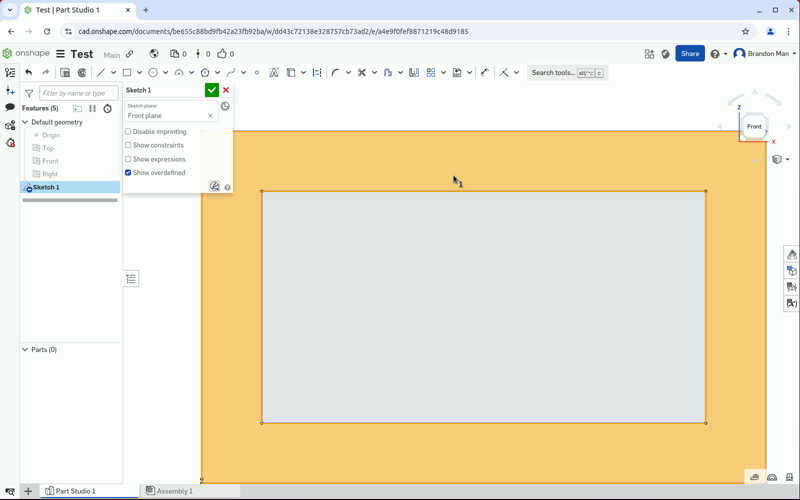
scroll(-6)
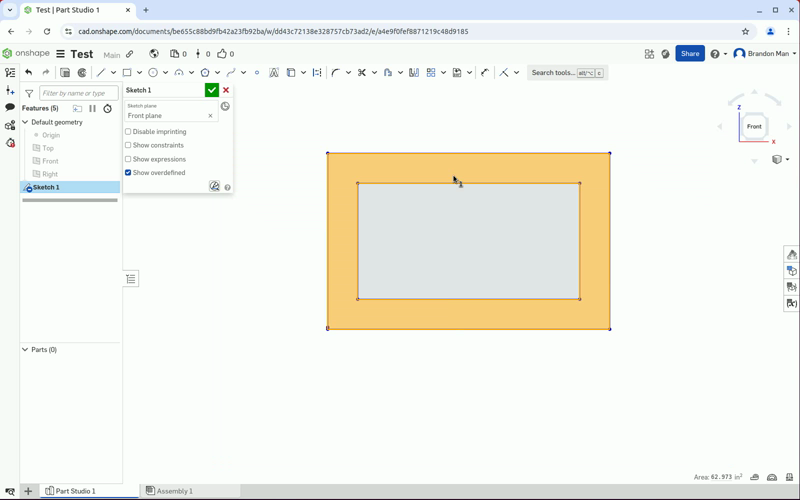
scroll(-6)
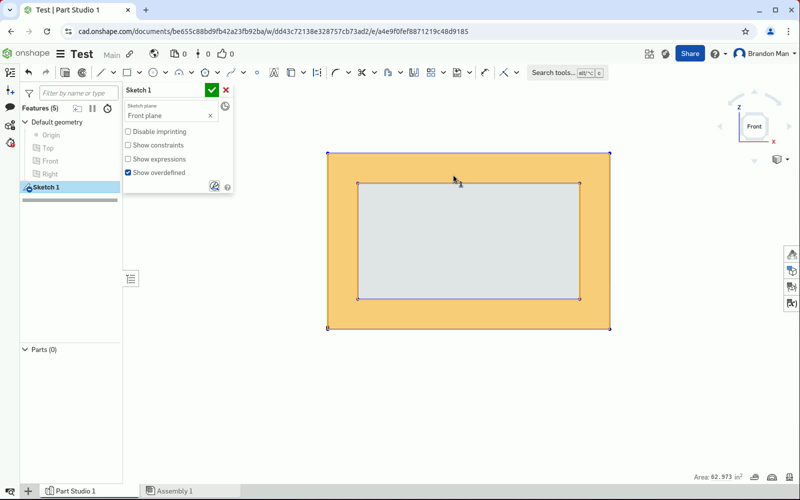
scroll(-6)
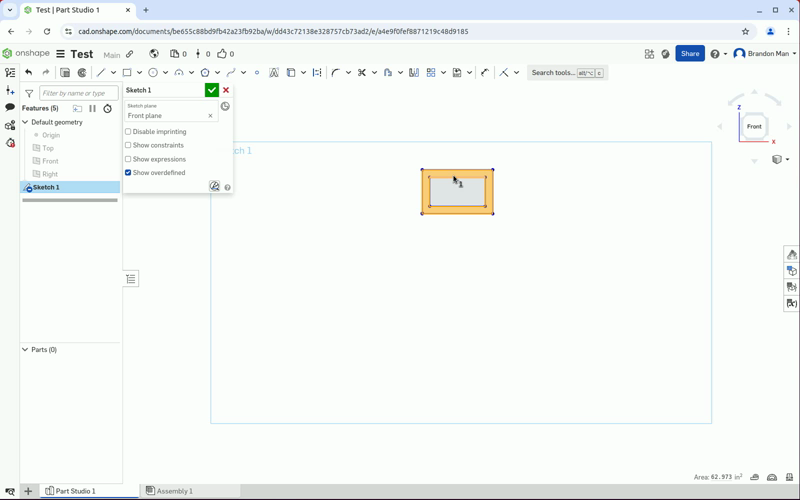
mouse_move(73, 352)
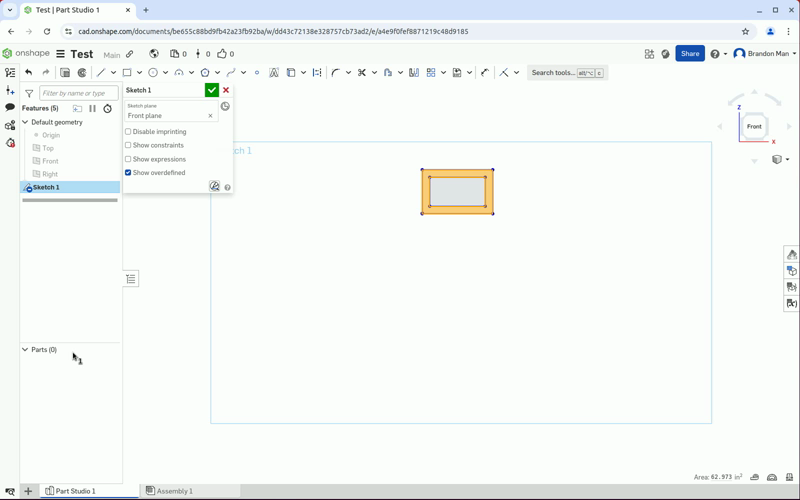
key(shift+y)
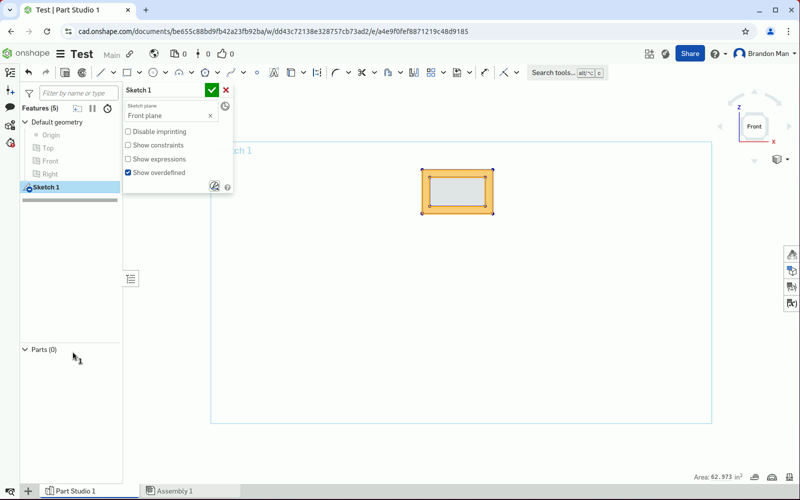
key(shift+e)
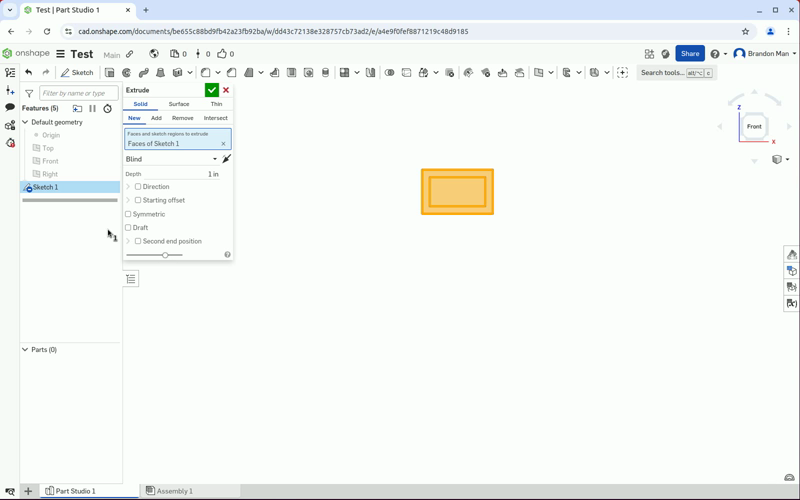
mouse_move(143, 106)
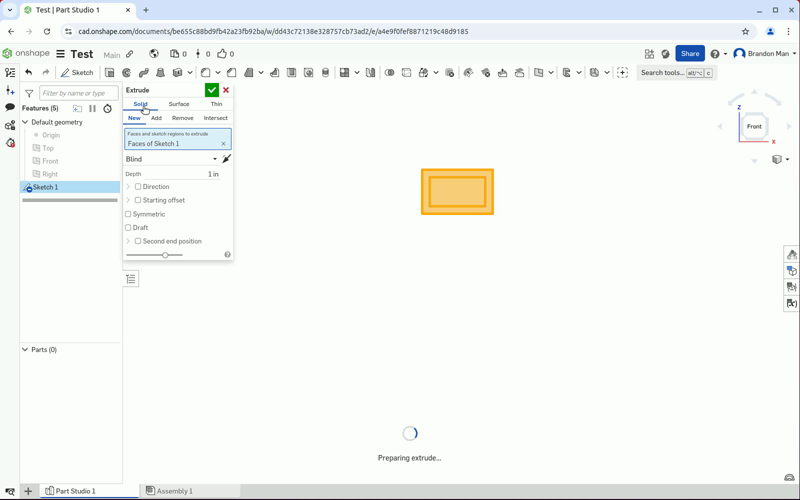
click(143, 106)
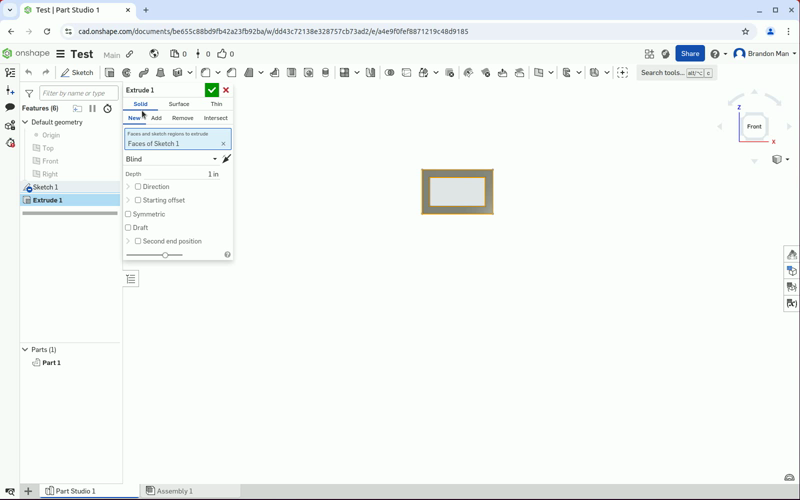
mouse_move(137, 120)
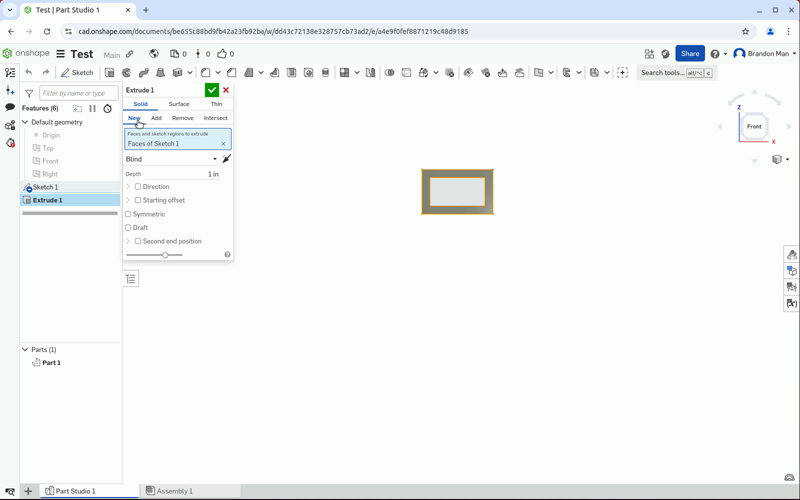
click(137, 120)
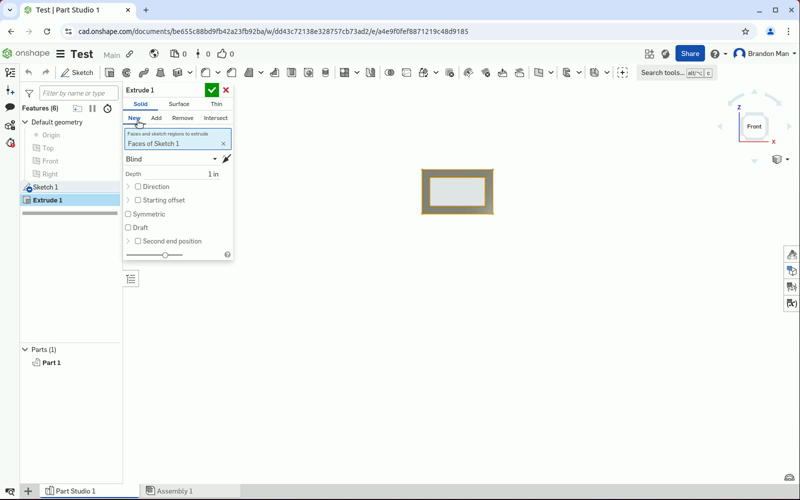
key(tab, 4)
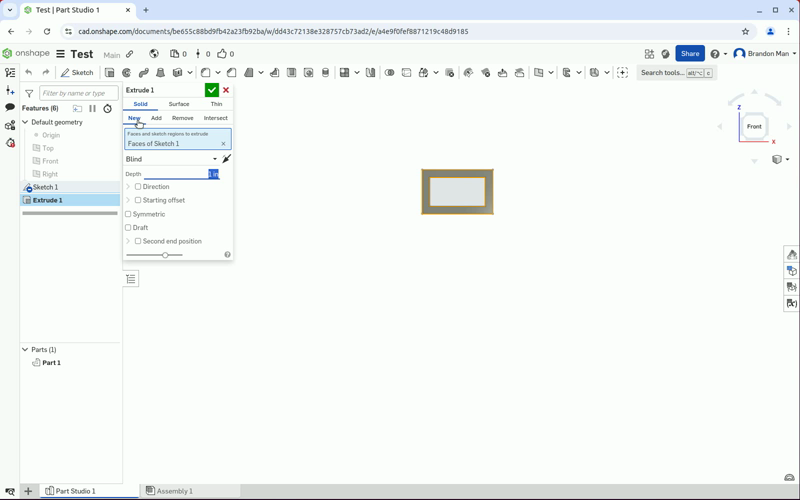
text(7.462)
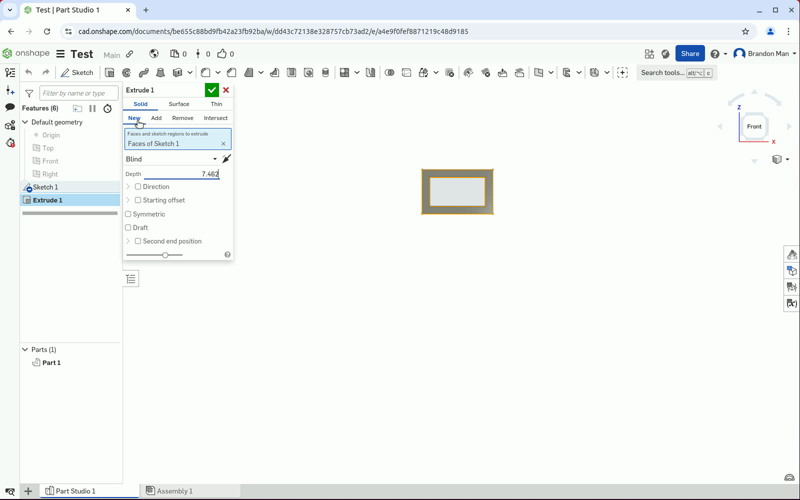
key(enter)
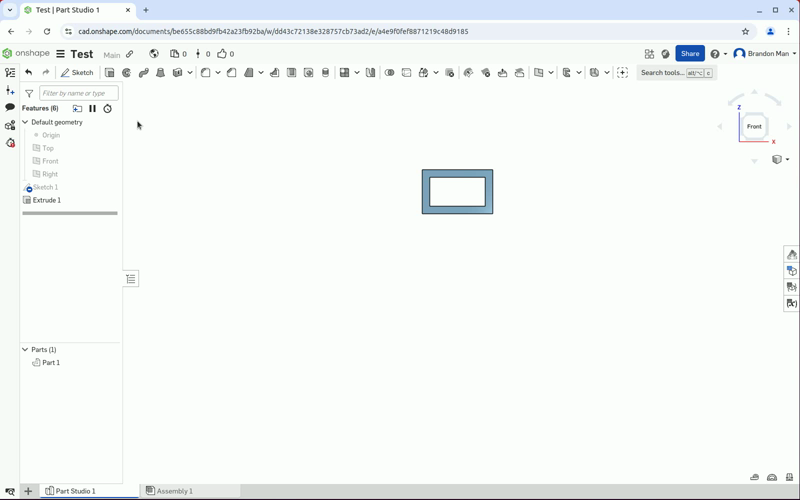
key(shift+h)
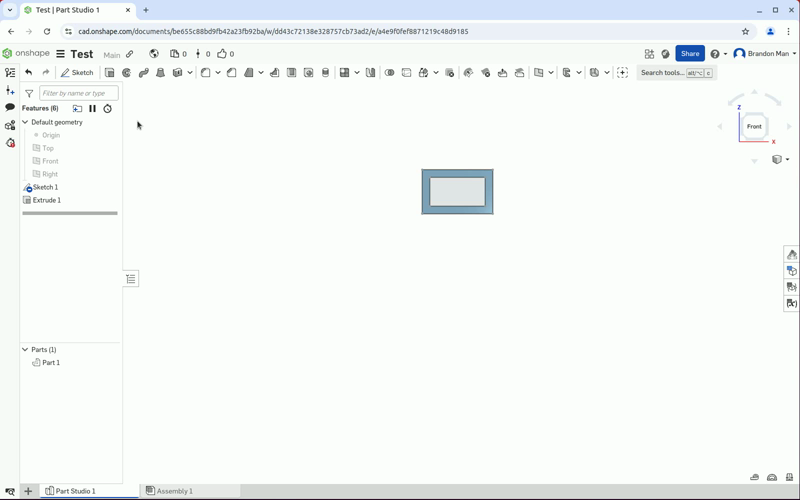
key(shift+h)
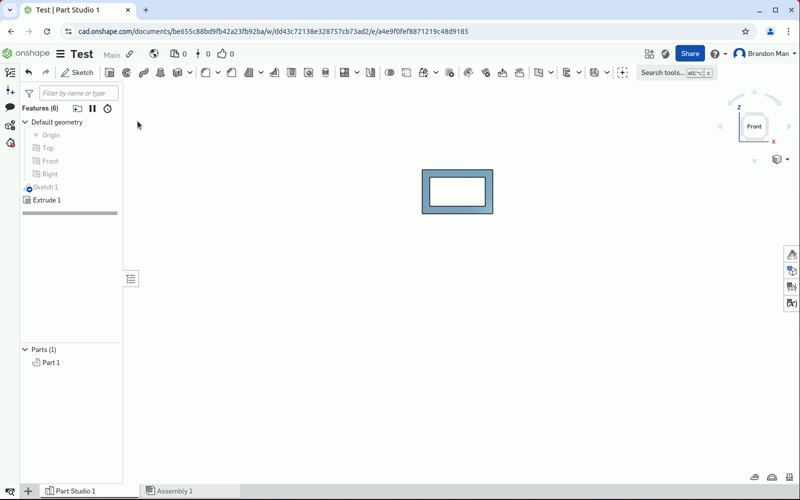
mouse_move(73, 189)
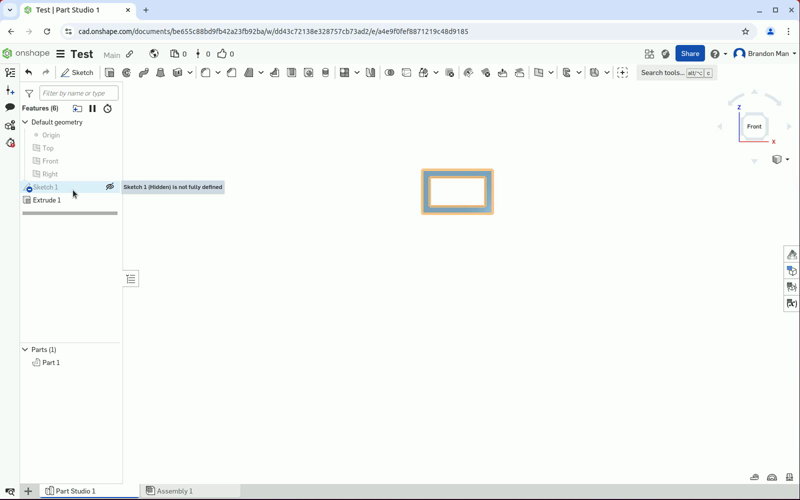
click(73, 189)
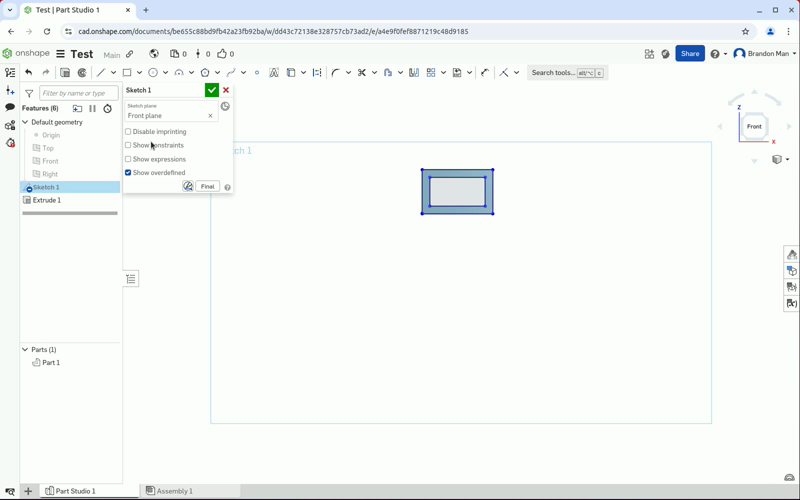
mouse_move(229, 92)
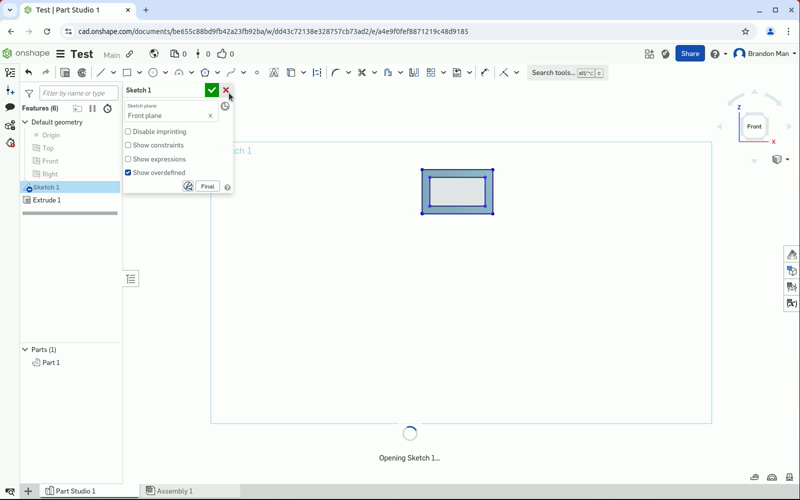
click(229, 92)
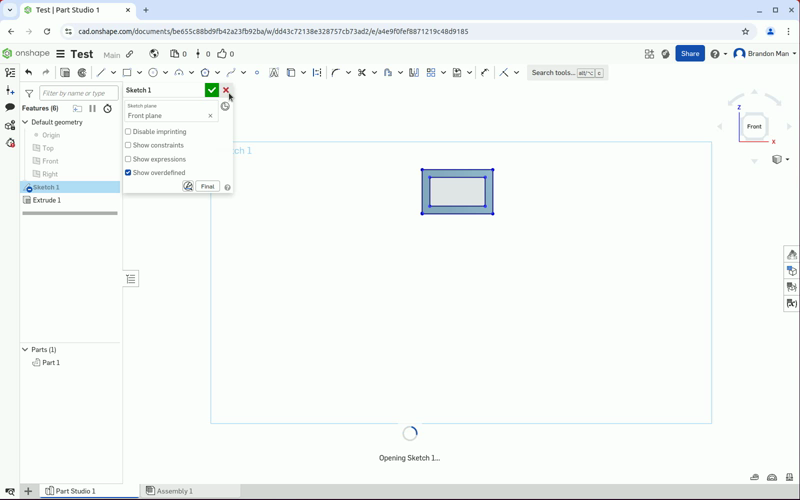
key(shift+s)
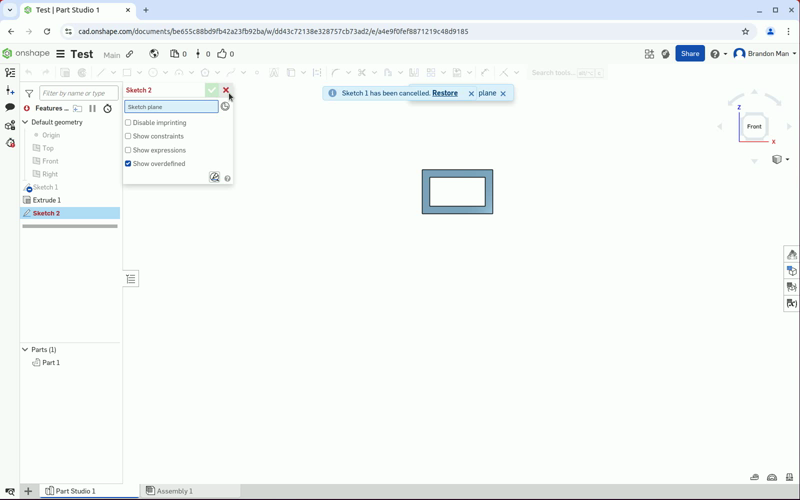
mouse_move(73, 163)
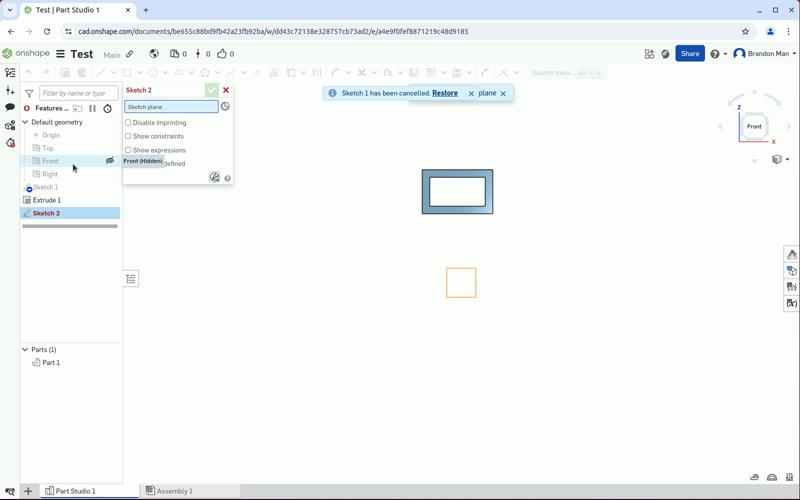
click(73, 163)
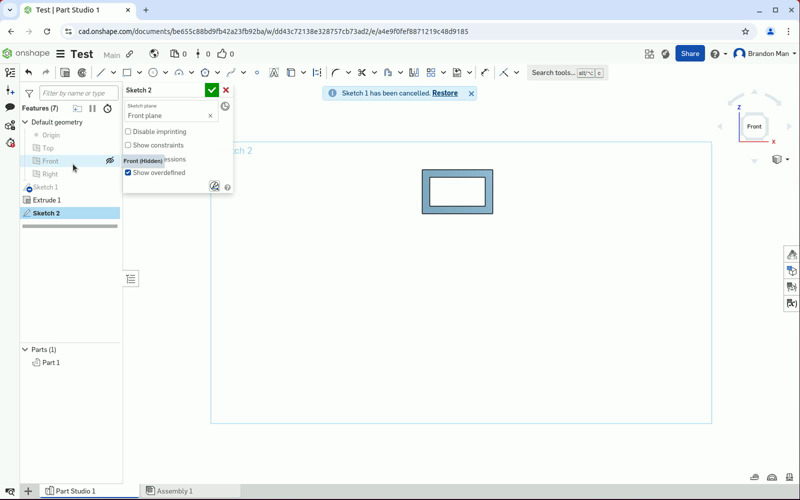
mouse_move(73, 352)
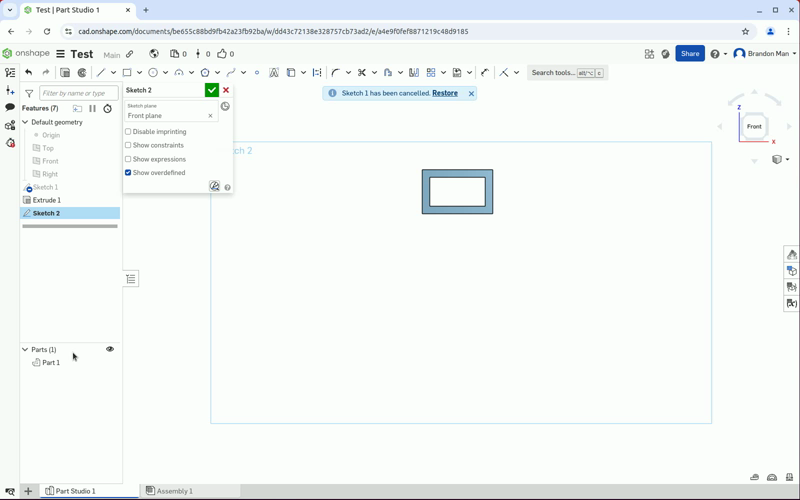
key(y)
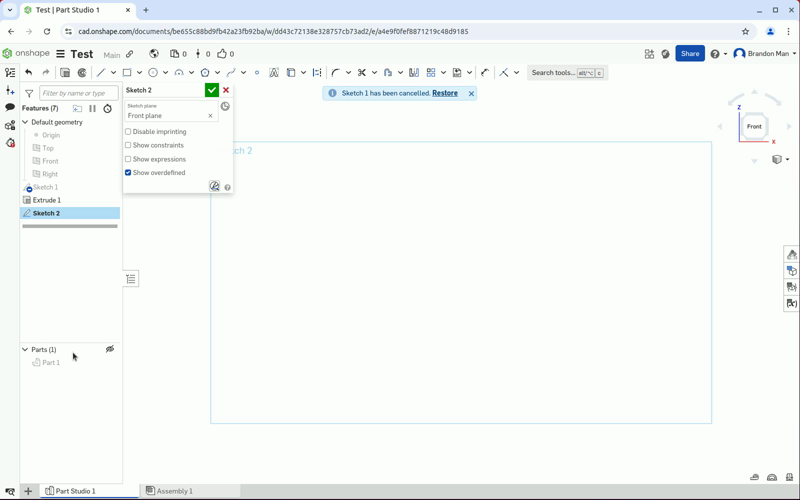
key(l)
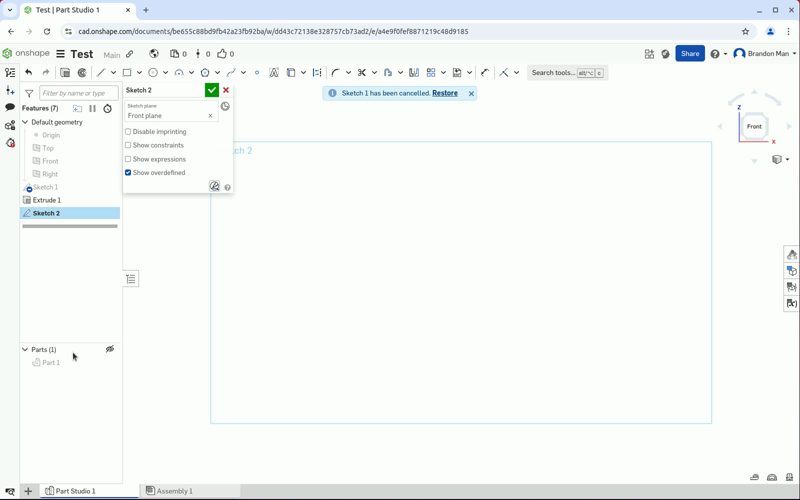
key_down(shift)
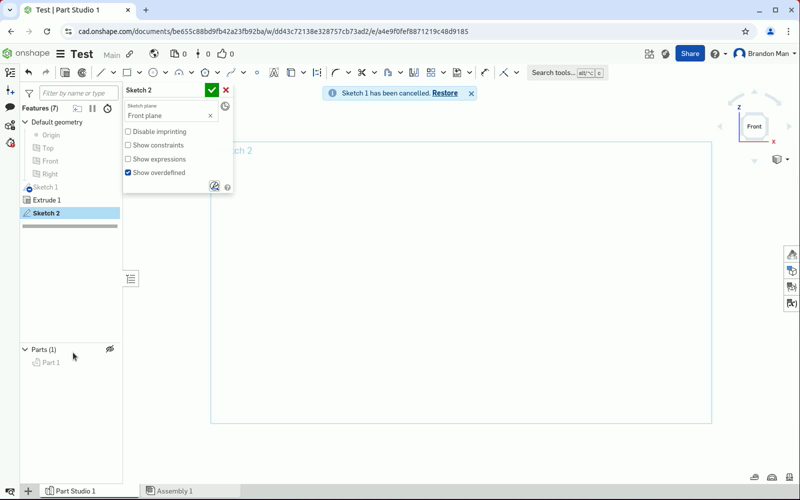
mouse_move(409, 213)
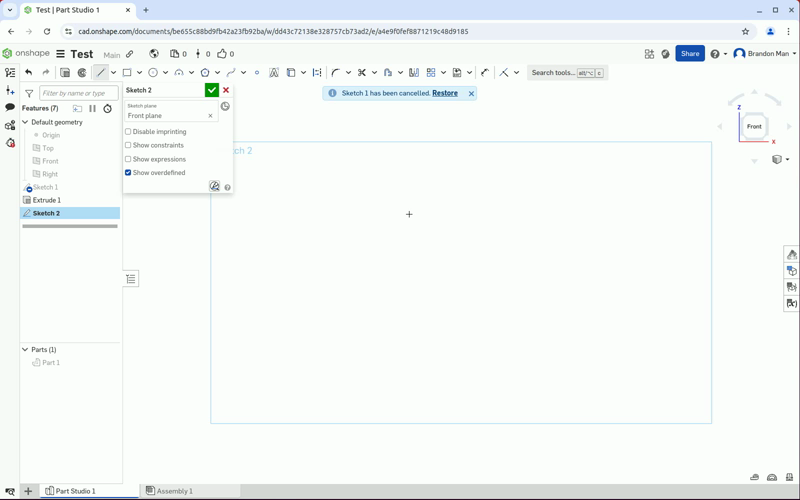
click(409, 213)
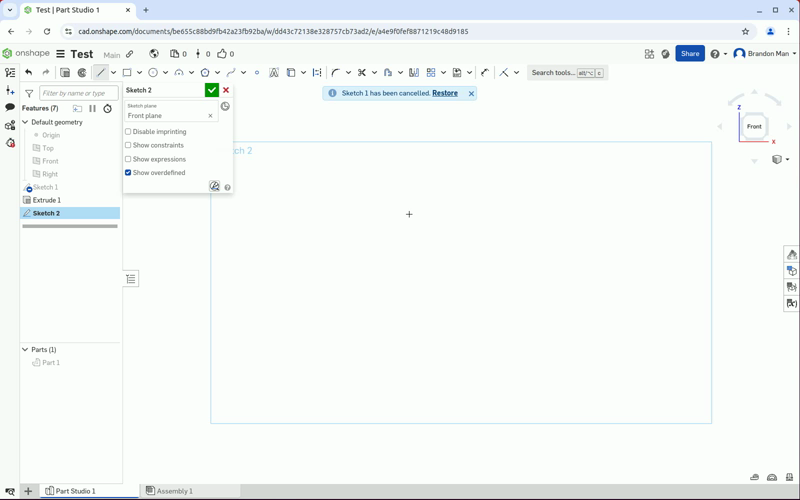
key_up(shift)
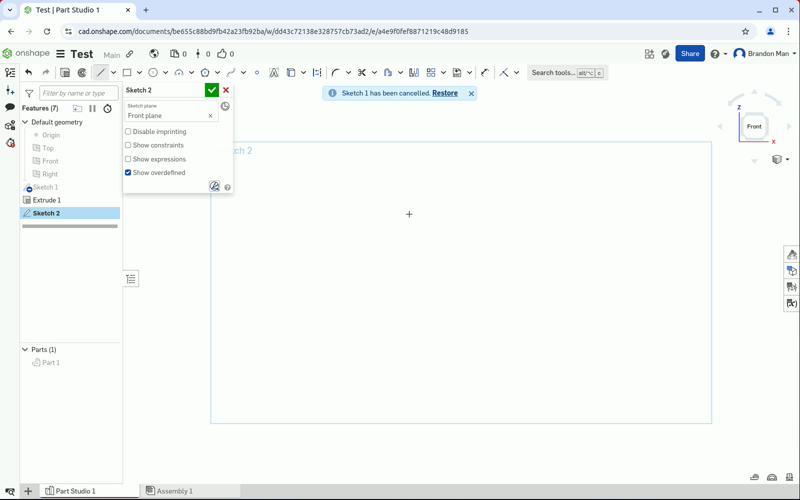
key_down(shift)
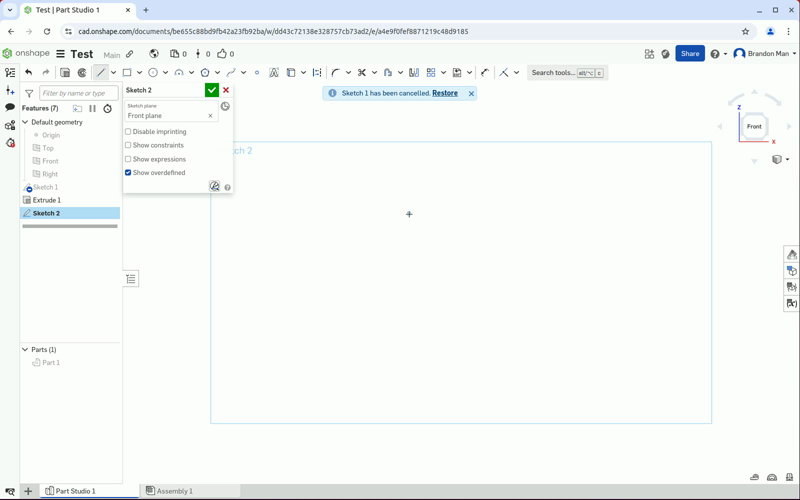
mouse_move(439, 213)
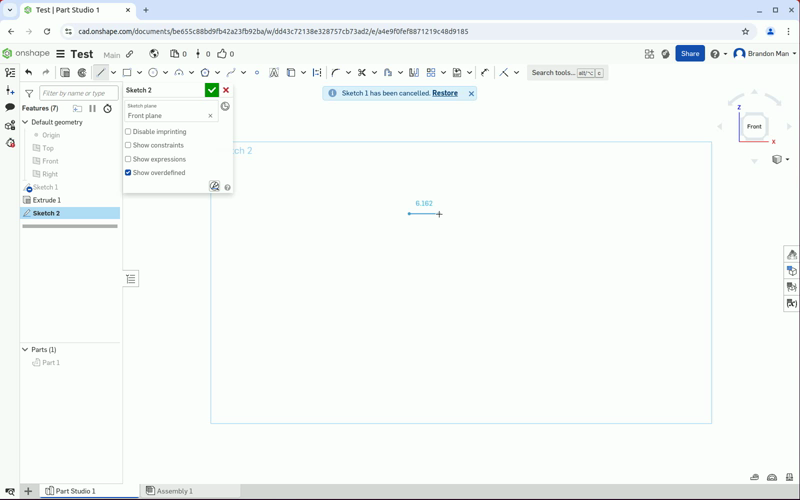
mouse_move(421, 213)
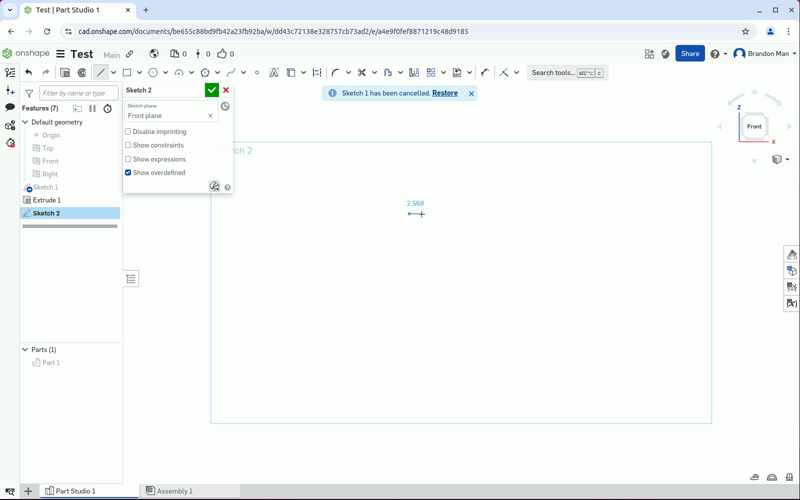
click(421, 213)
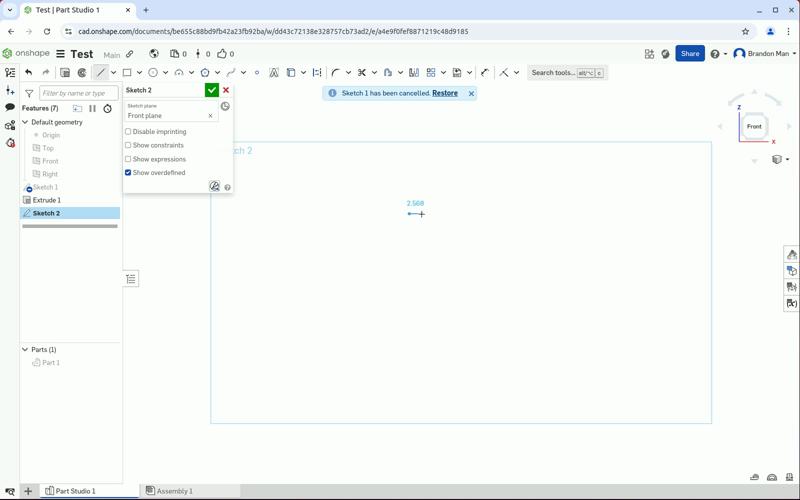
key_up(shift)
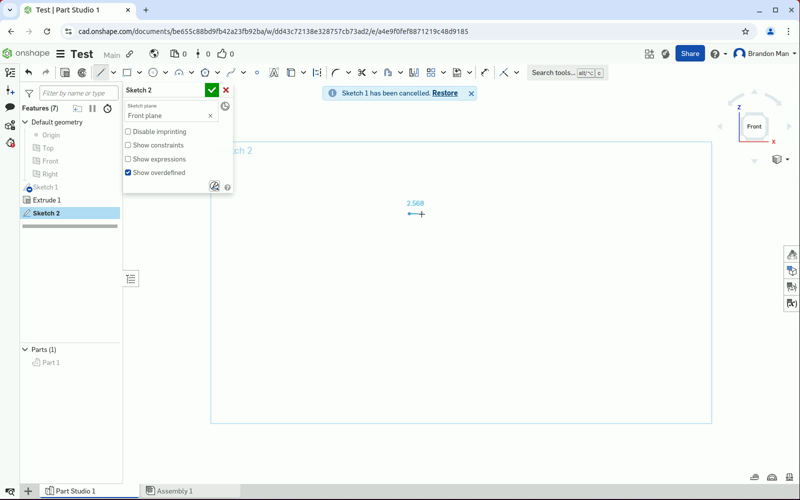
key_down(shift)
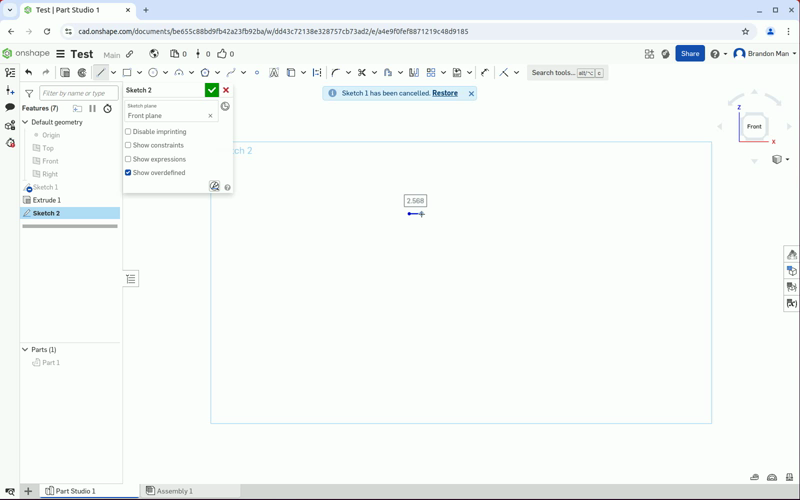
mouse_move(451, 213)
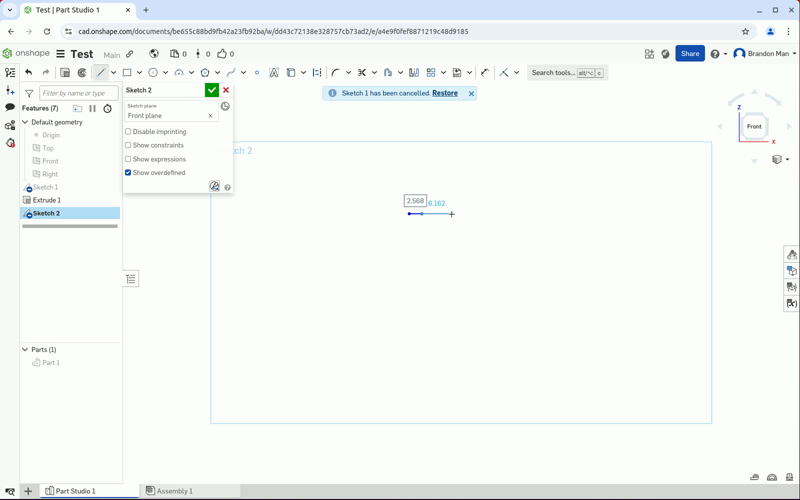
mouse_move(421, 169)
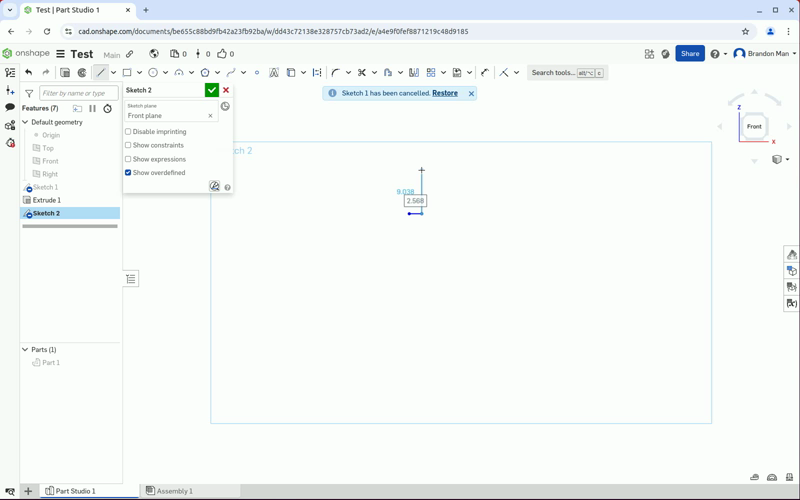
click(421, 169)
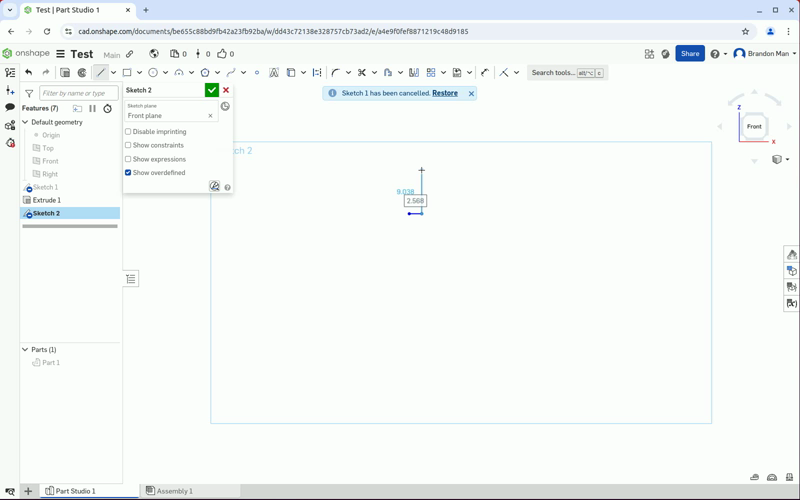
key_up(shift)
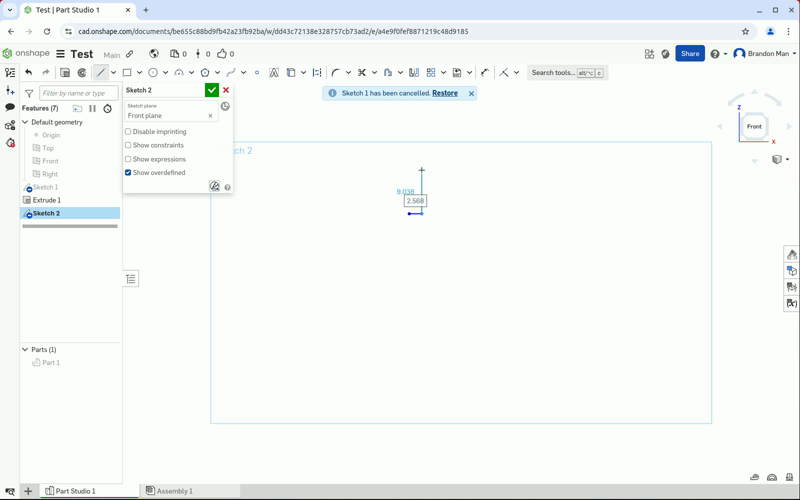
key_down(shift)
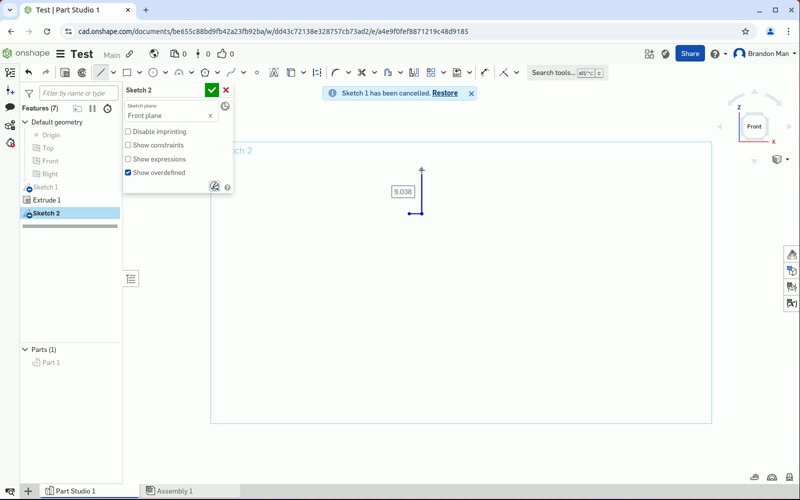
mouse_move(451, 169)
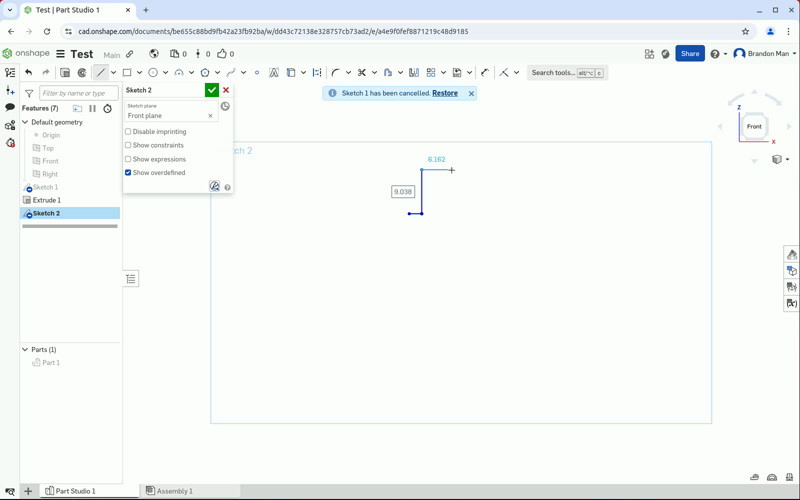
mouse_move(409, 169)
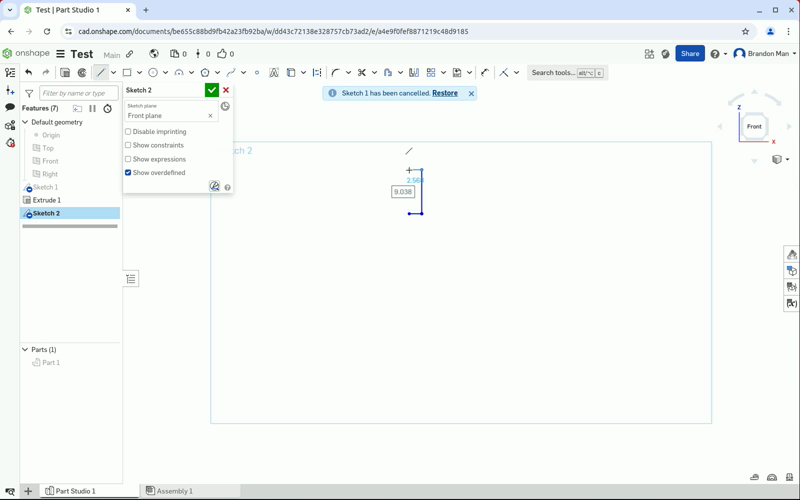
click(409, 169)
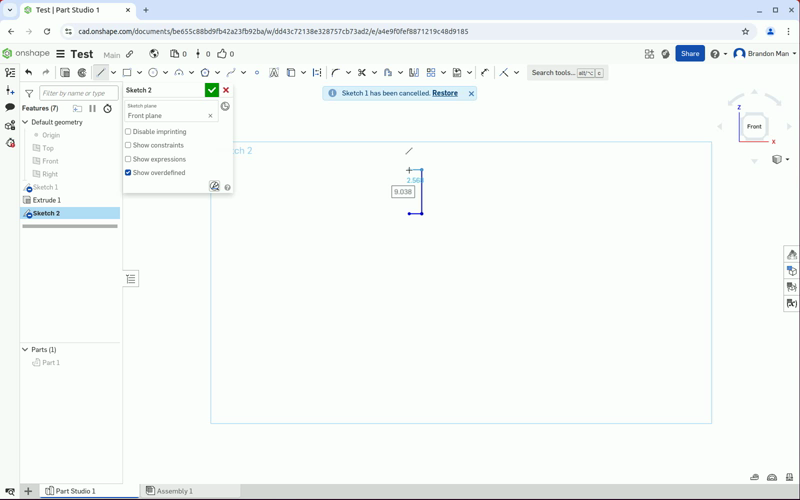
key_up(shift)
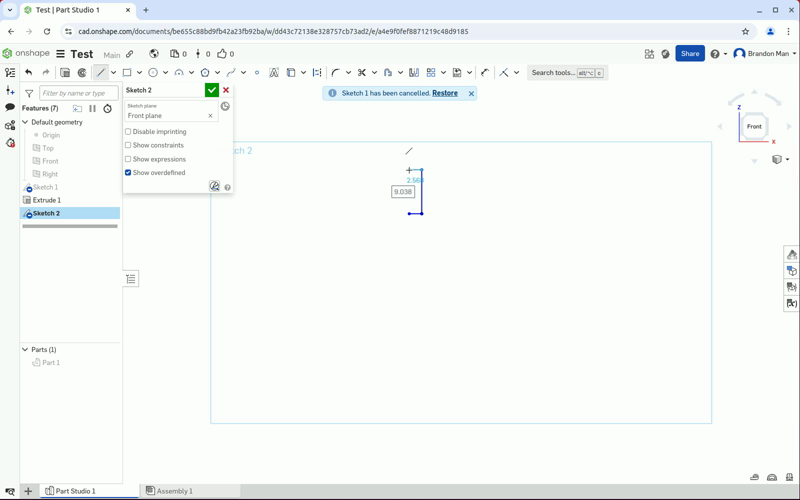
mouse_move(439, 169)
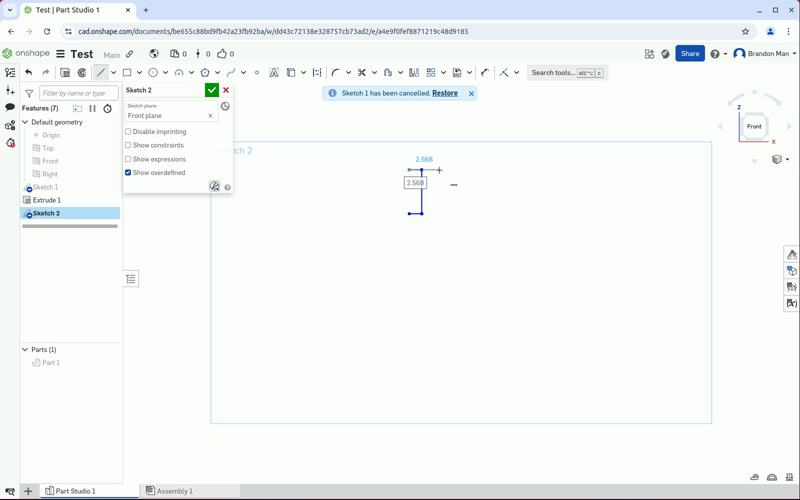
key_down(shift)
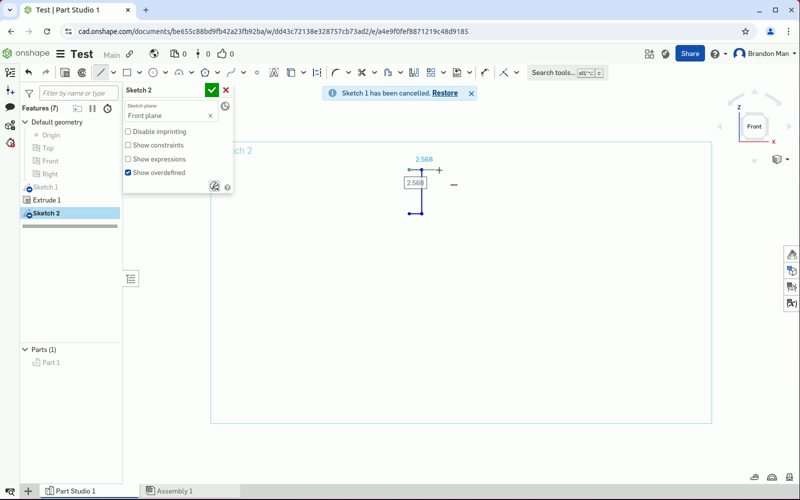
mouse_move(409, 213)
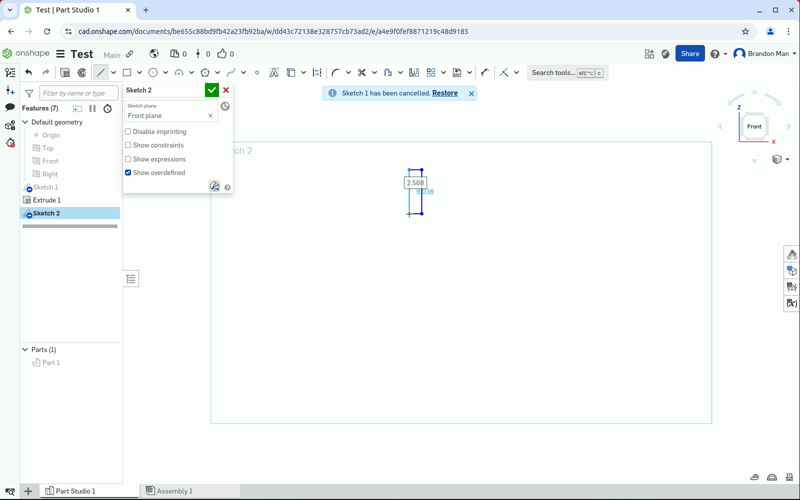
key_up(shift)
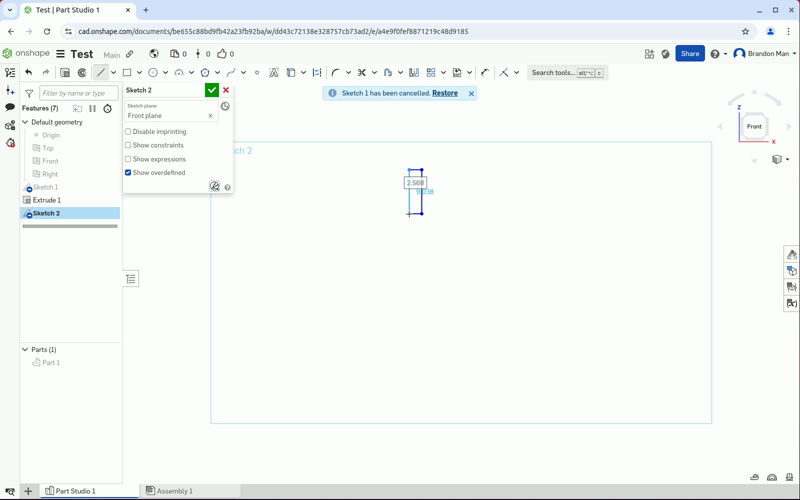
click(409, 213)
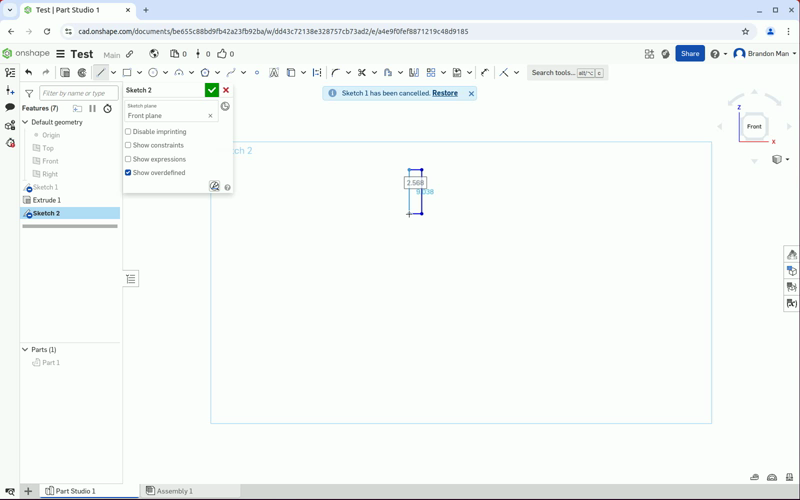
key(esc)
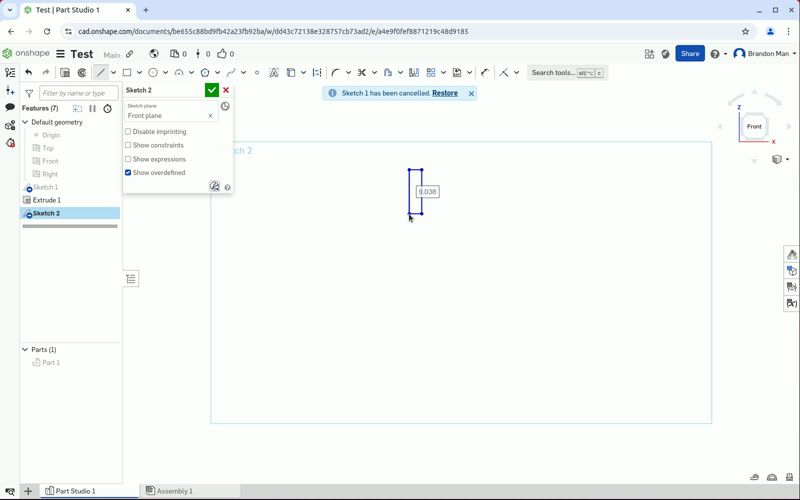
mouse_move(411, 210)
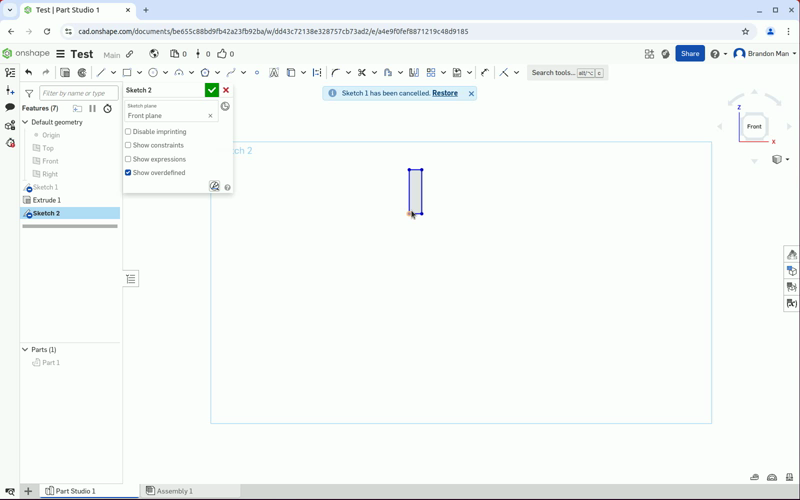
scroll(6)
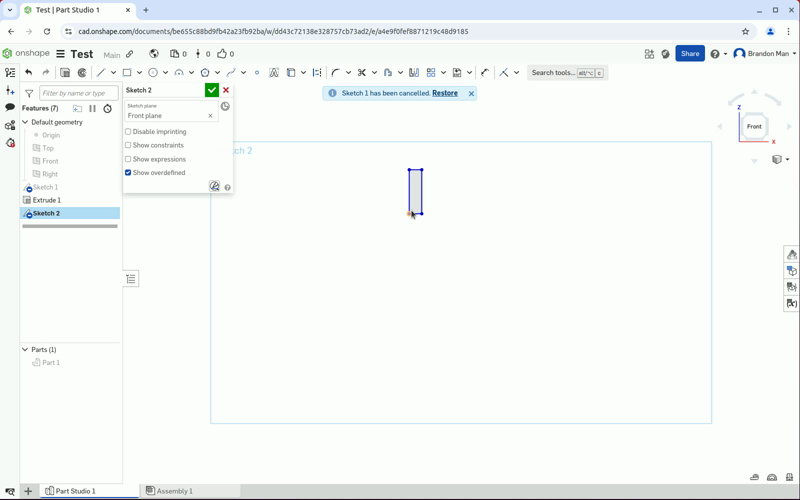
scroll(6)
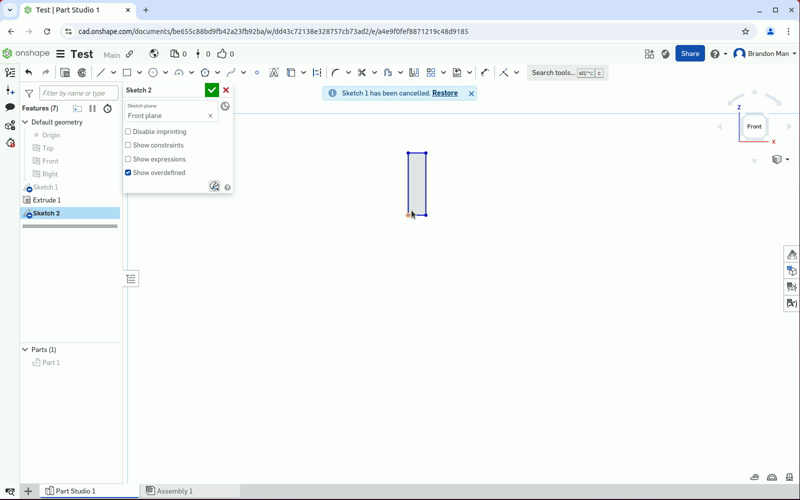
scroll(6)
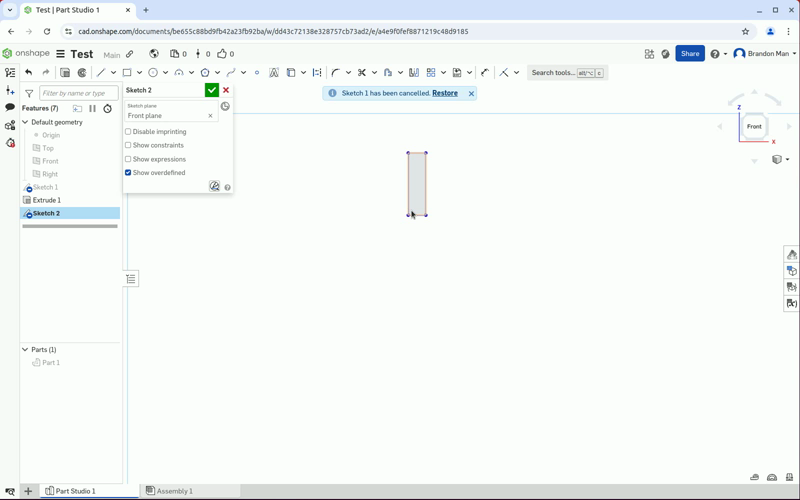
scroll(6)
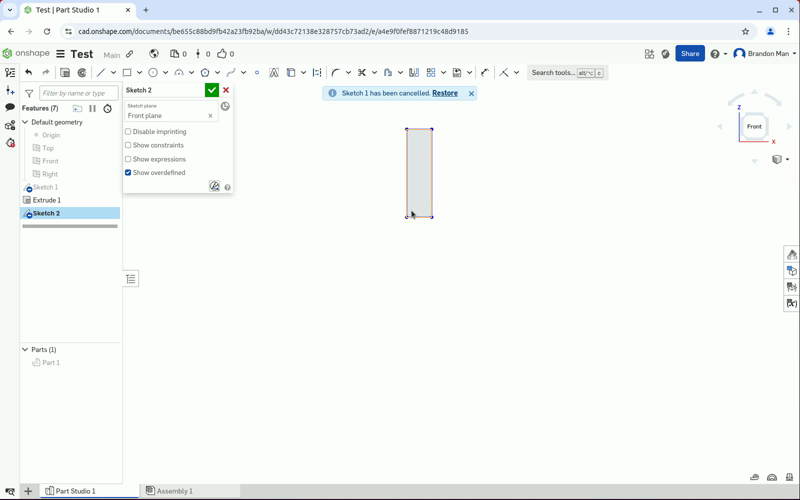
scroll(6)
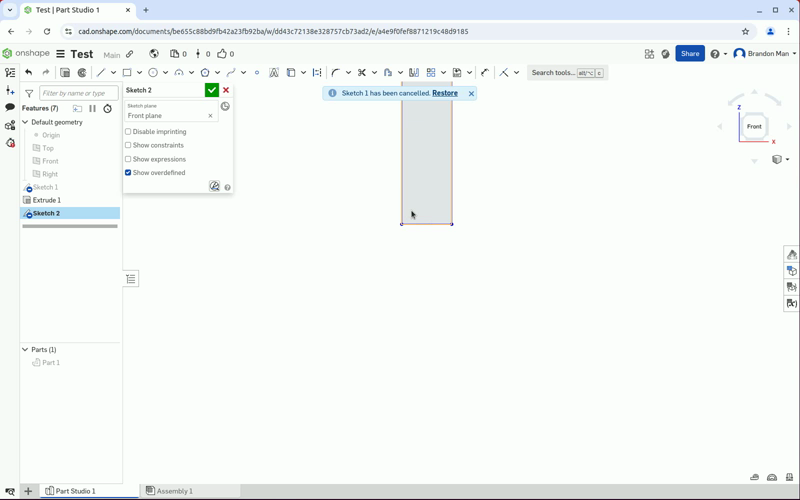
scroll(6)
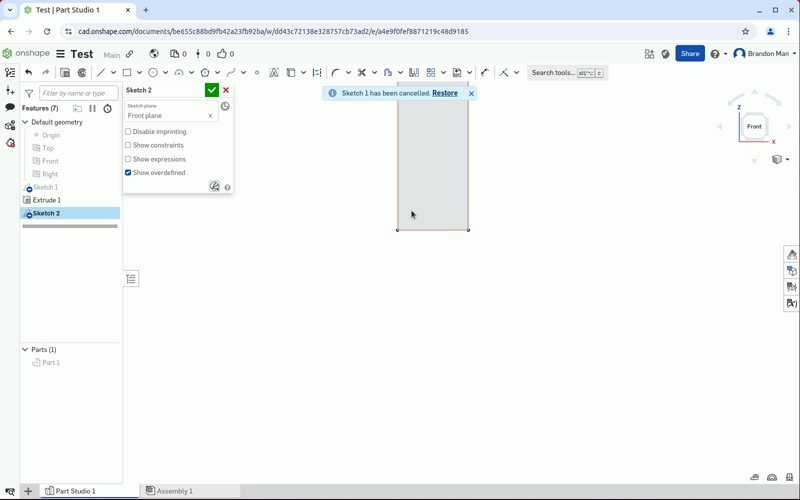
scroll(6)
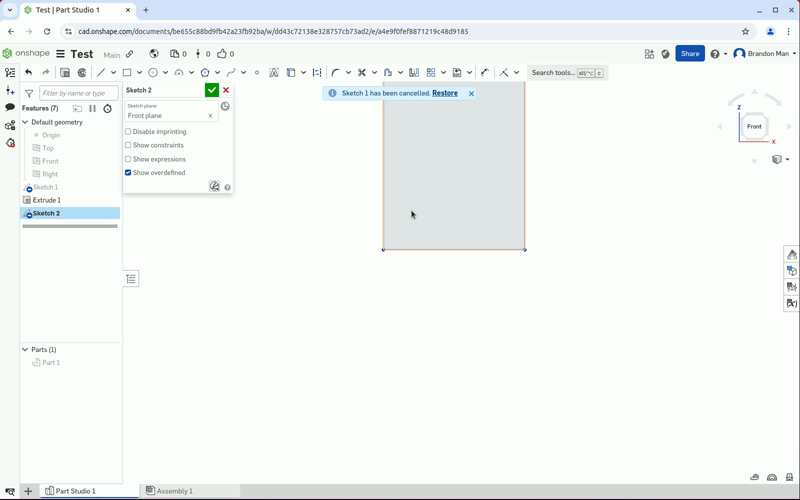
click(411, 210)
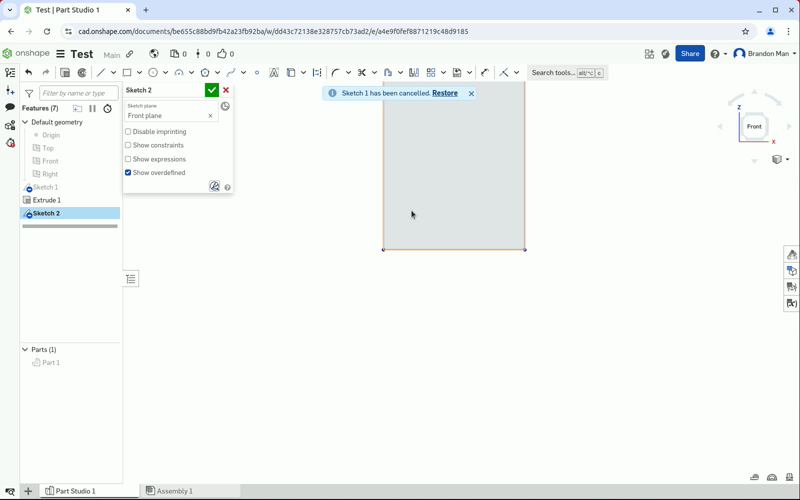
scroll(-6)
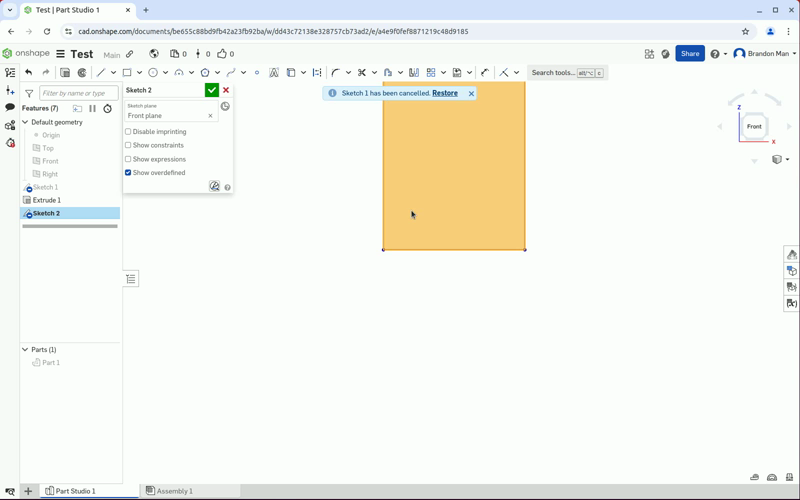
scroll(-6)
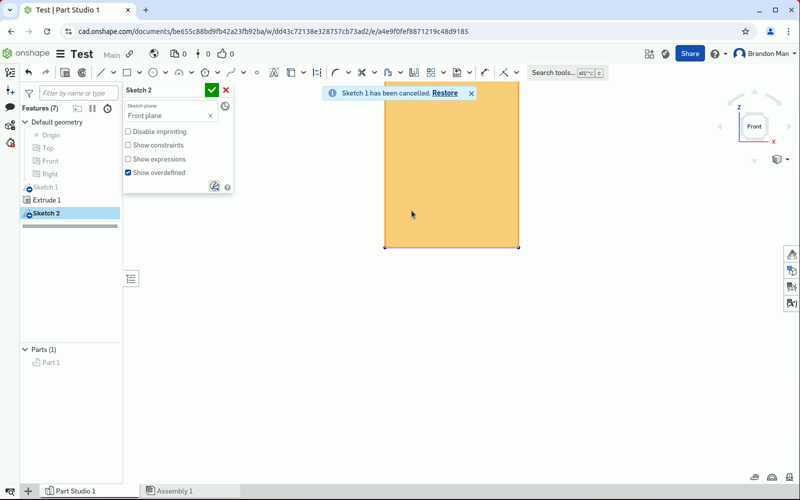
scroll(-6)
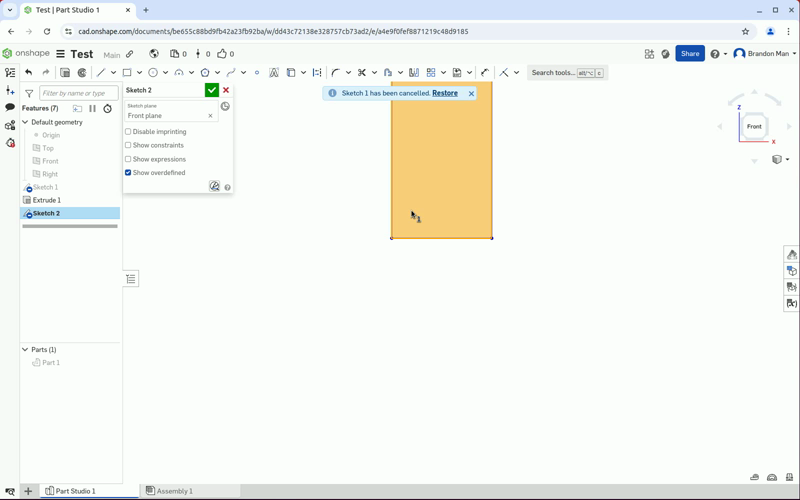
scroll(-6)
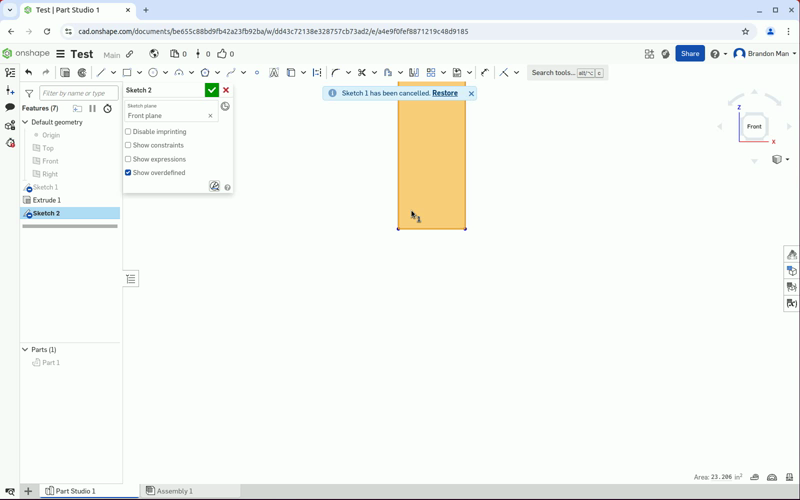
scroll(-6)
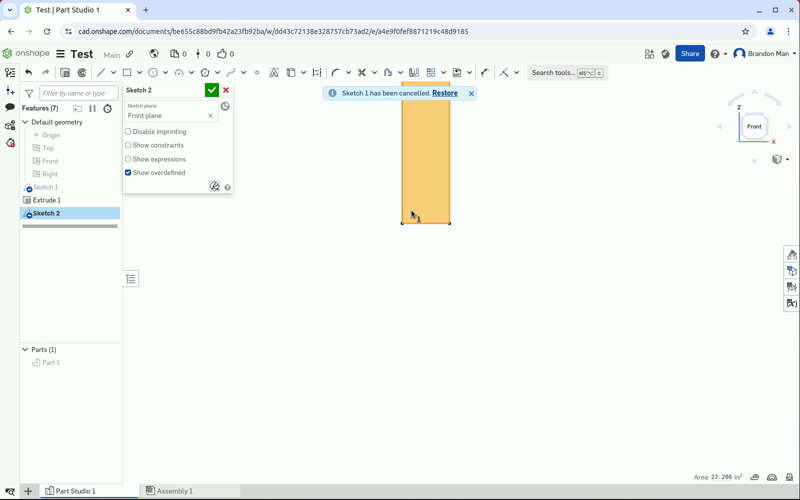
scroll(-6)
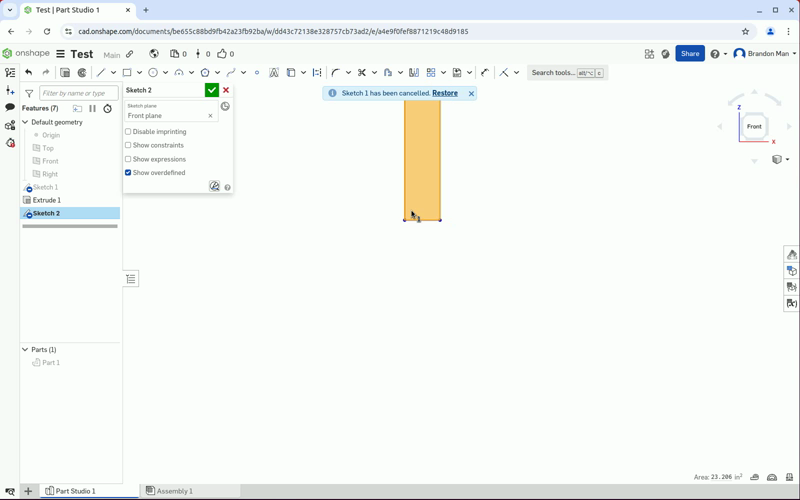
scroll(-6)
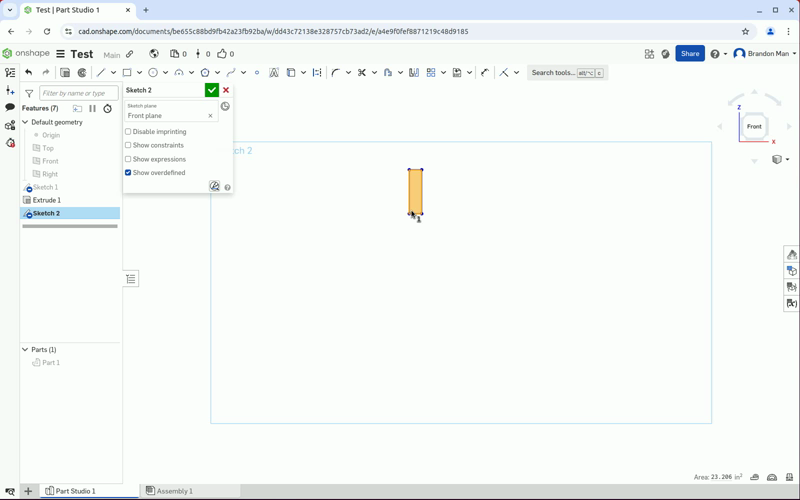
mouse_move(73, 352)
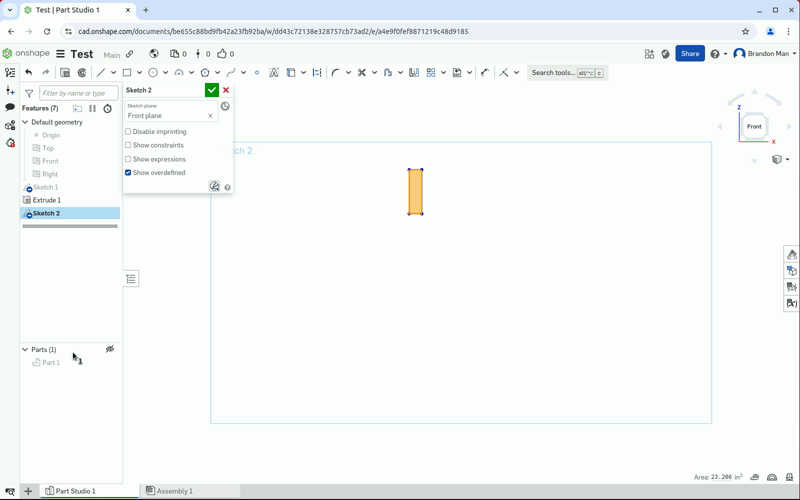
key(shift+y)
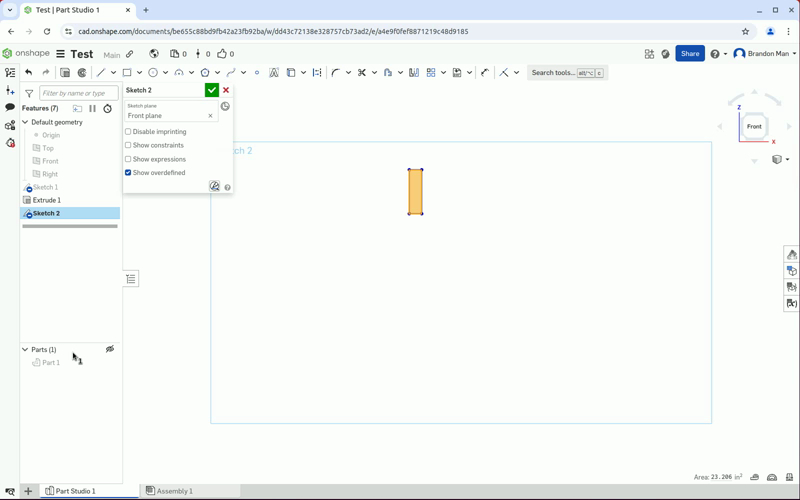
key(shift+e)
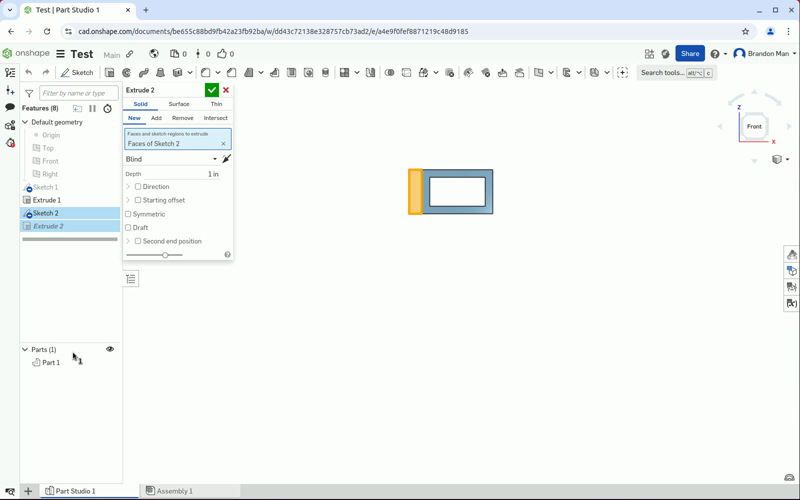
mouse_move(143, 106)
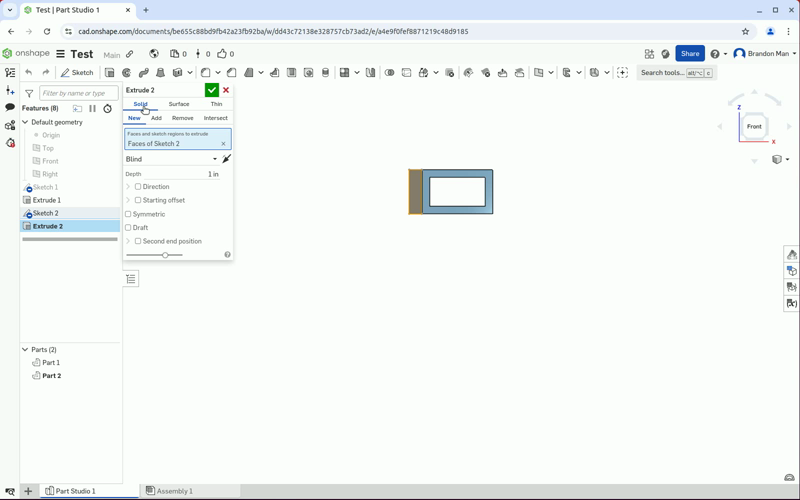
click(143, 106)
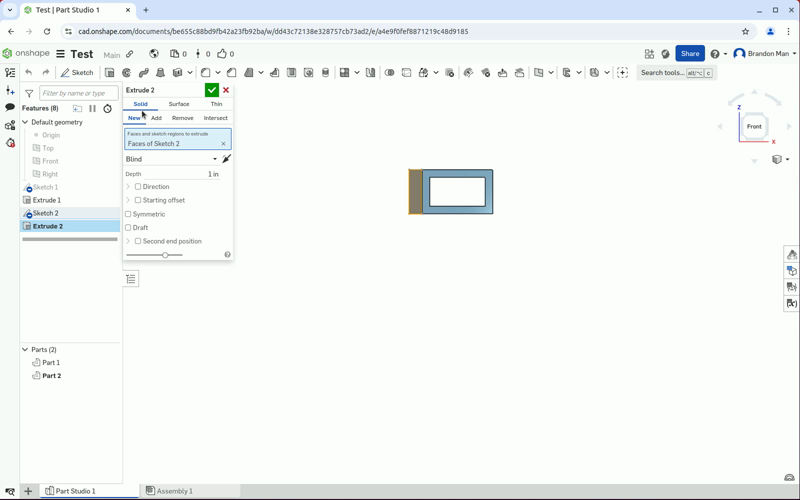
mouse_move(137, 120)
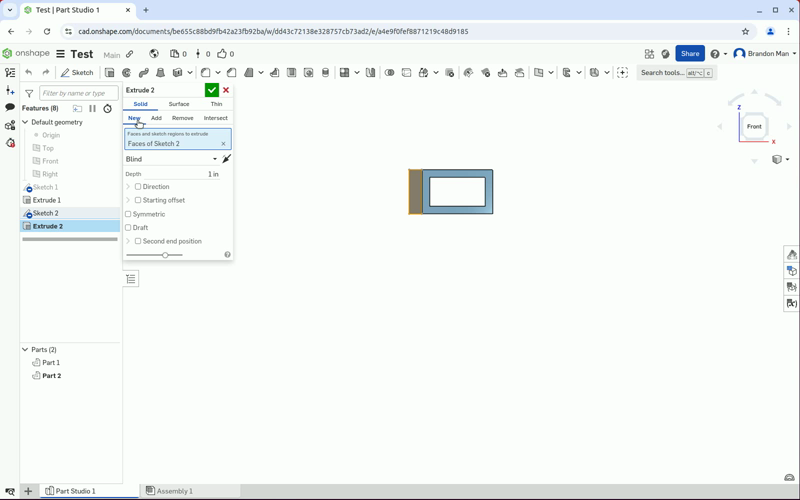
click(137, 120)
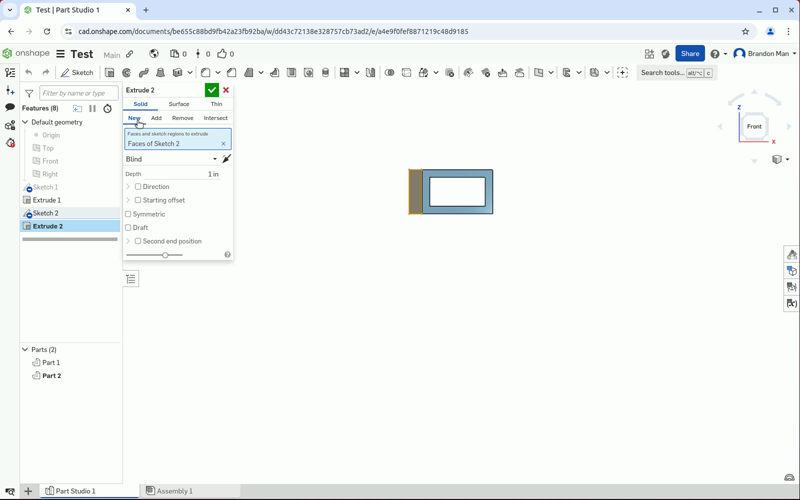
key(tab, 4)
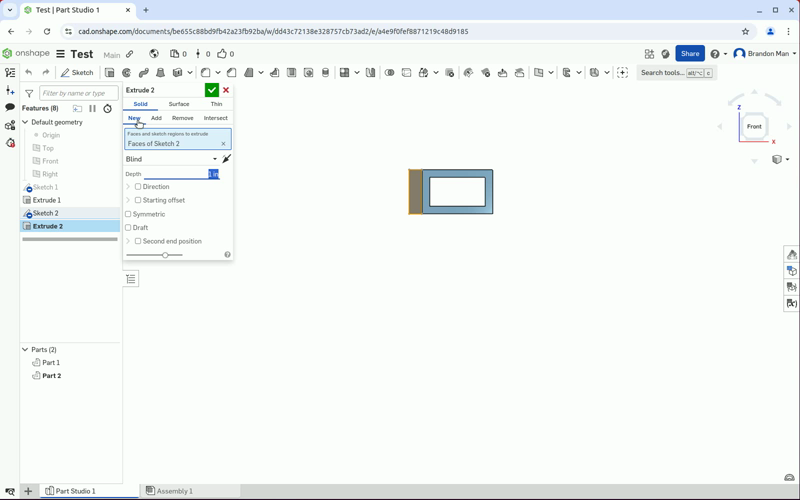
text(1.444)
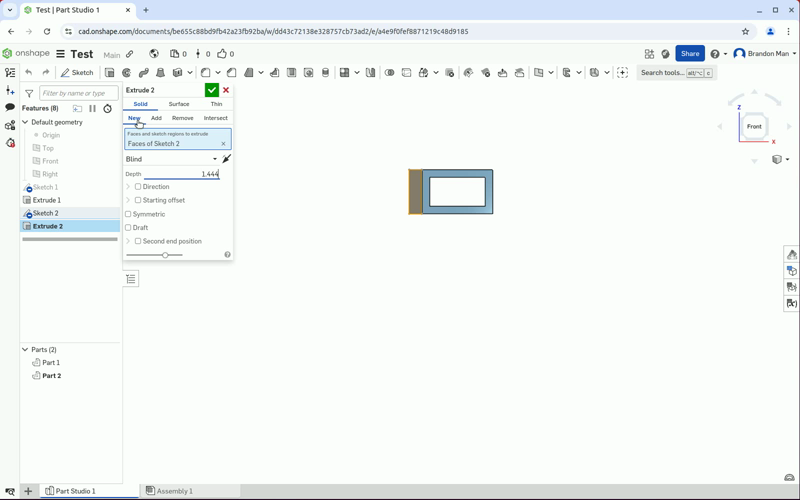
key(enter)
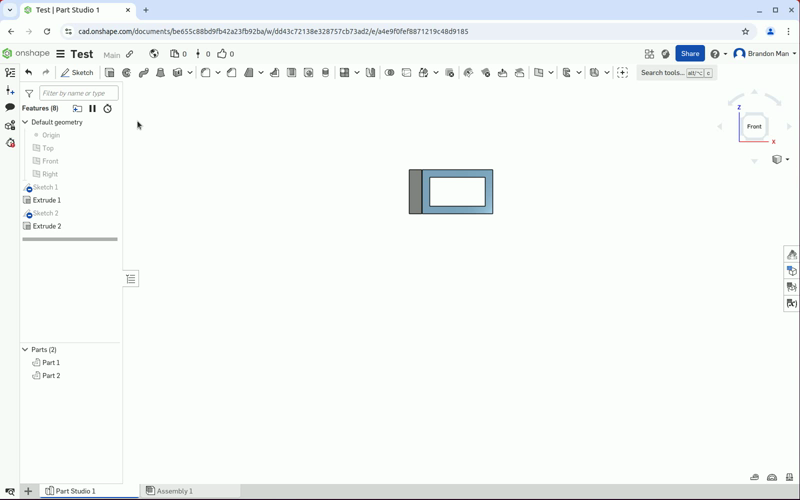
key(shift+h)
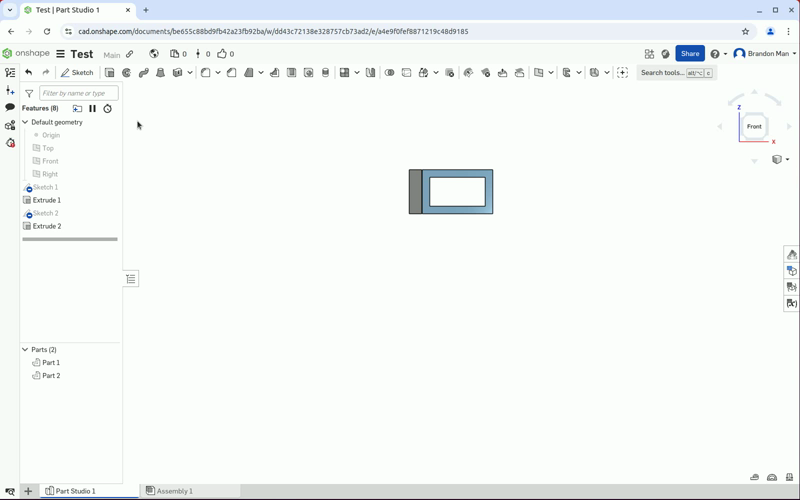
key(shift+h)
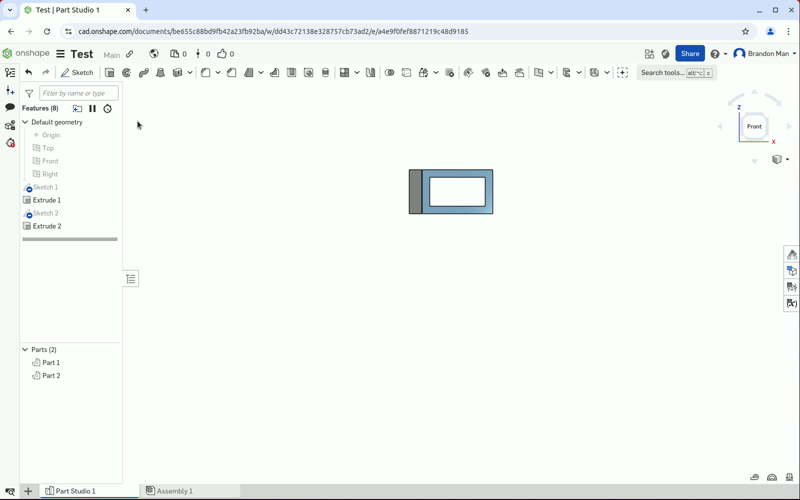
mouse_move(73, 189)
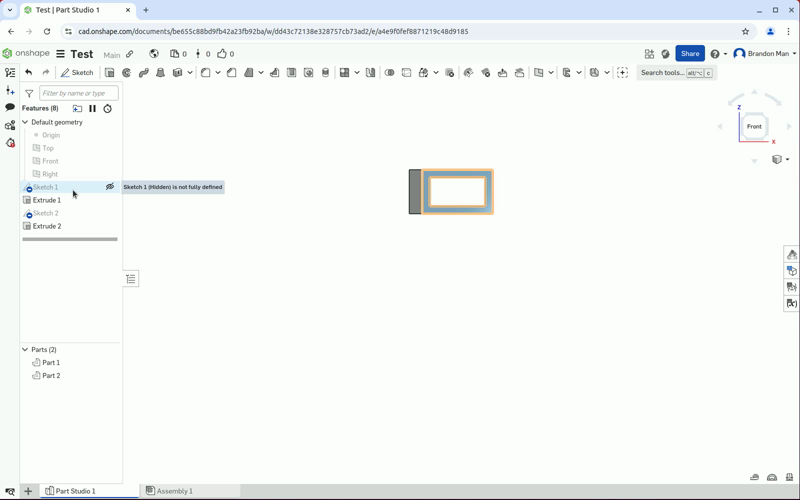
click(73, 189)
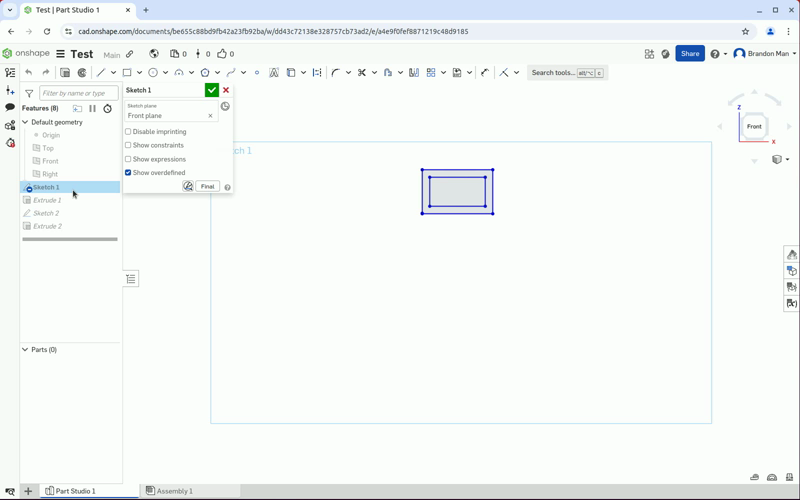
mouse_move(229, 92)
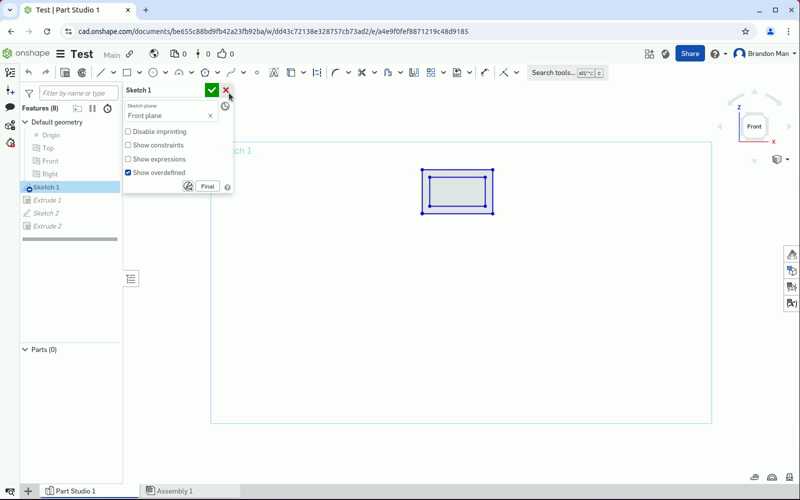
click(229, 92)
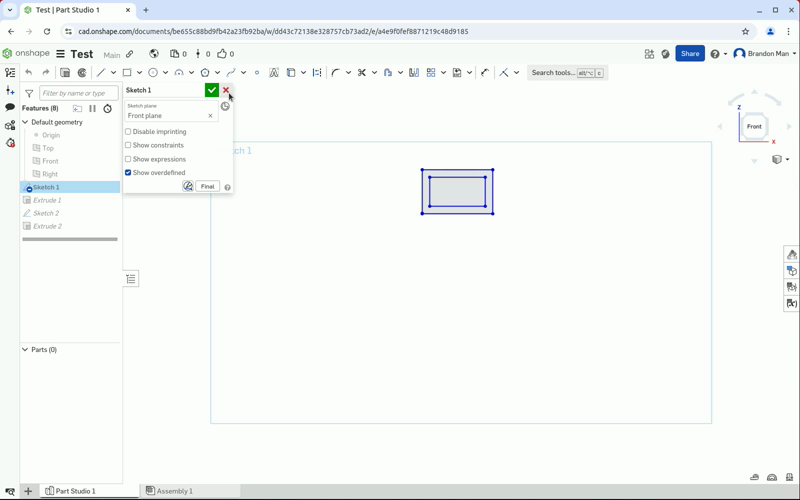
key(shift+s)
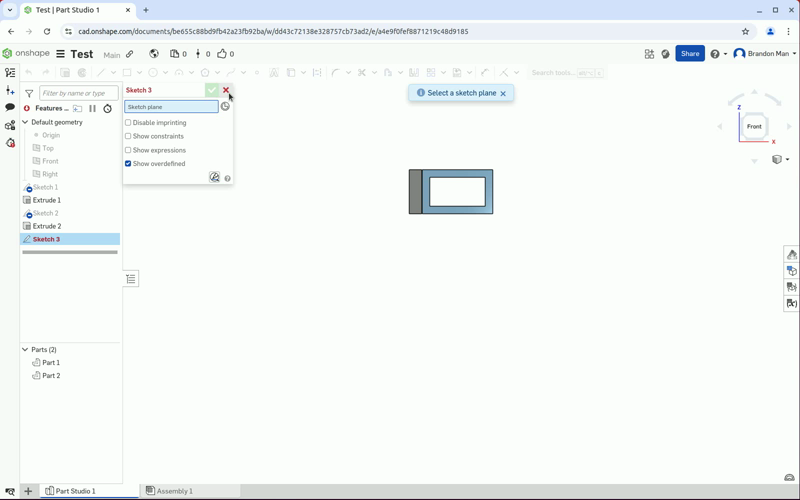
mouse_move(73, 163)
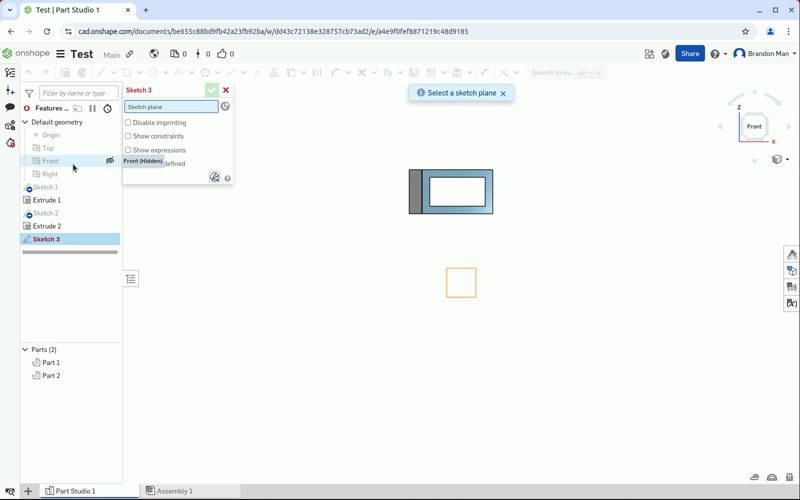
click(73, 163)
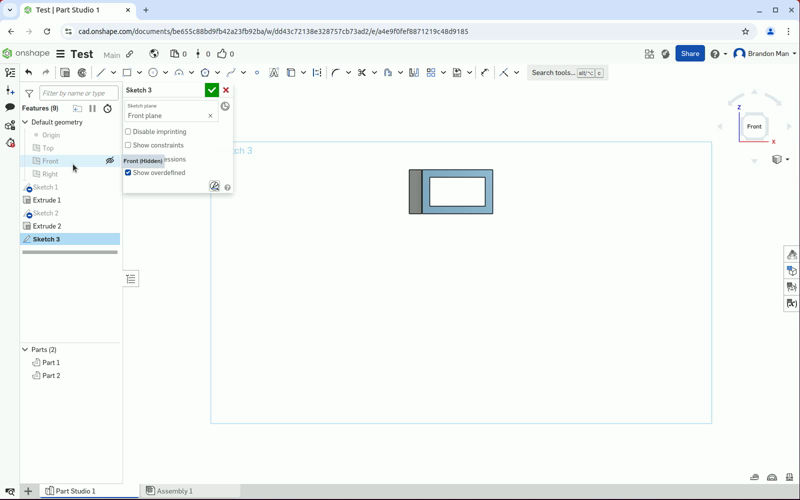
mouse_move(73, 352)
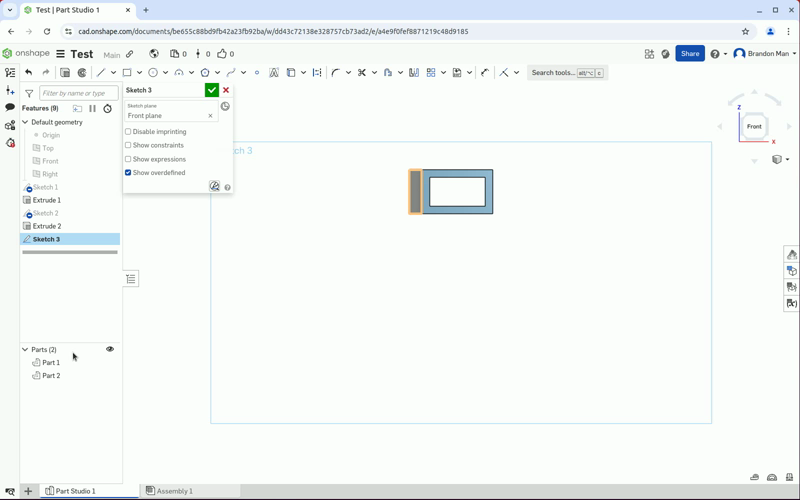
key(y)
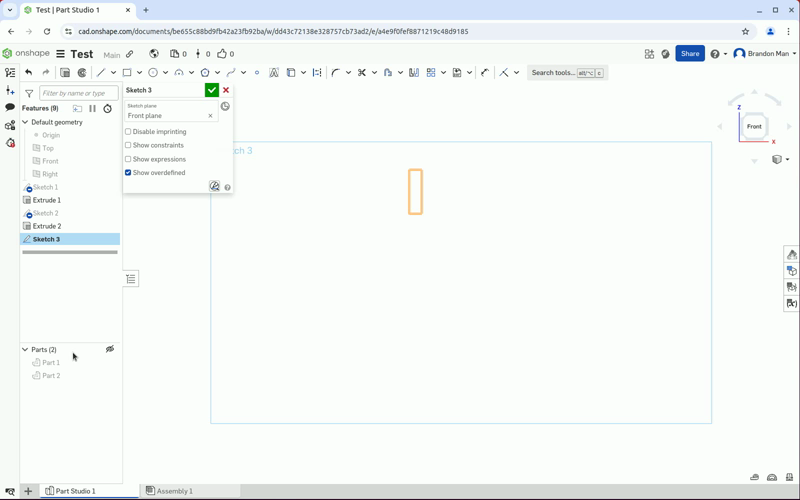
key(l)
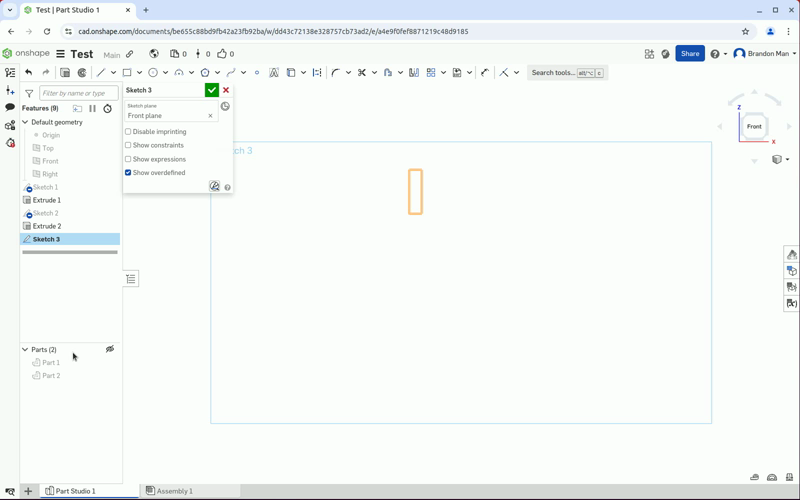
key_down(shift)
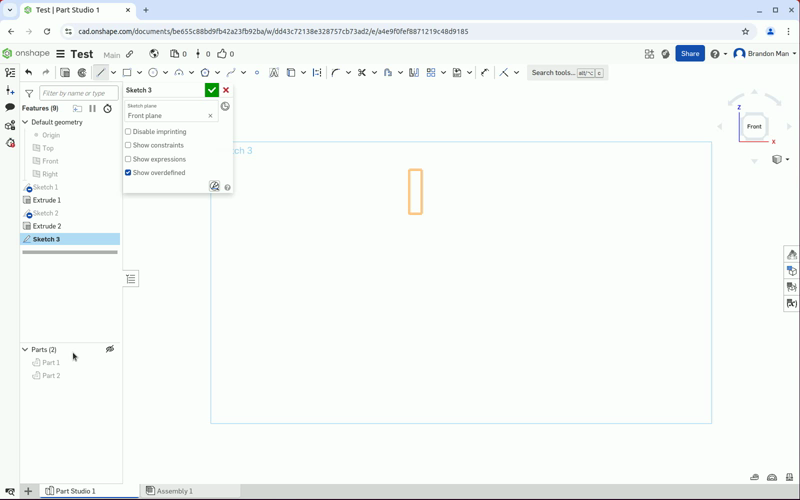
mouse_move(491, 213)
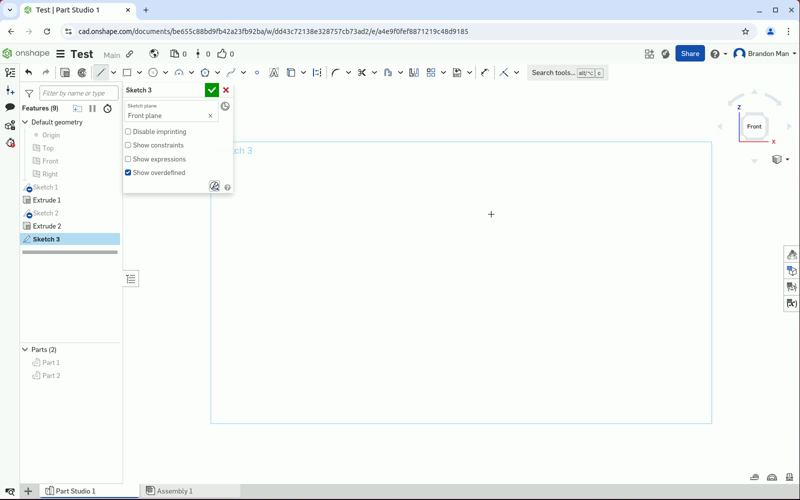
click(491, 213)
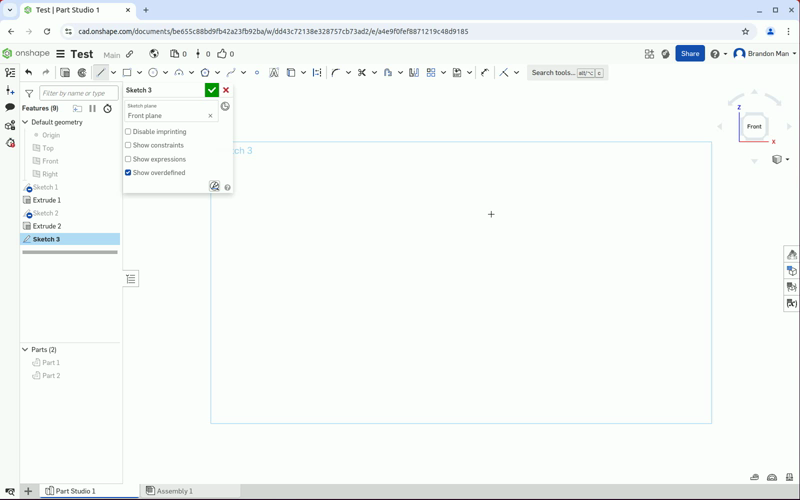
key_up(shift)
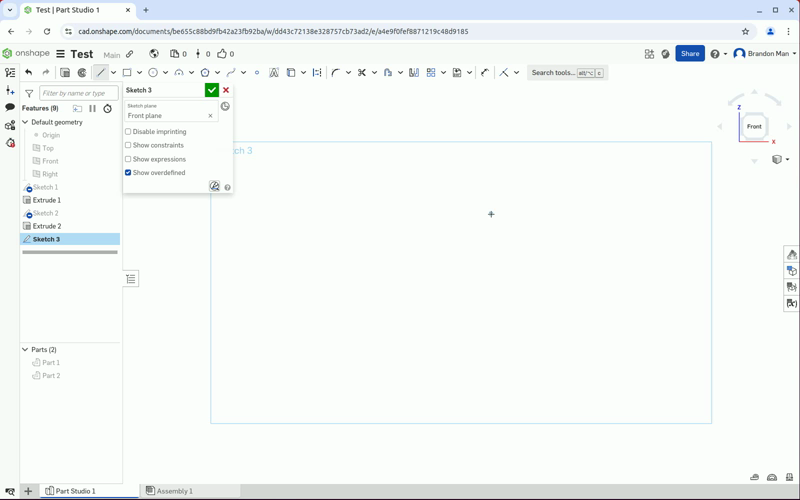
key_down(shift)
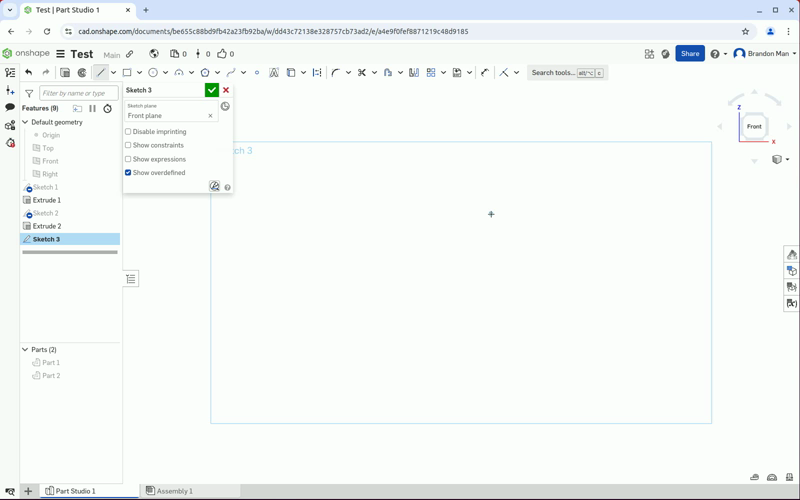
mouse_move(521, 213)
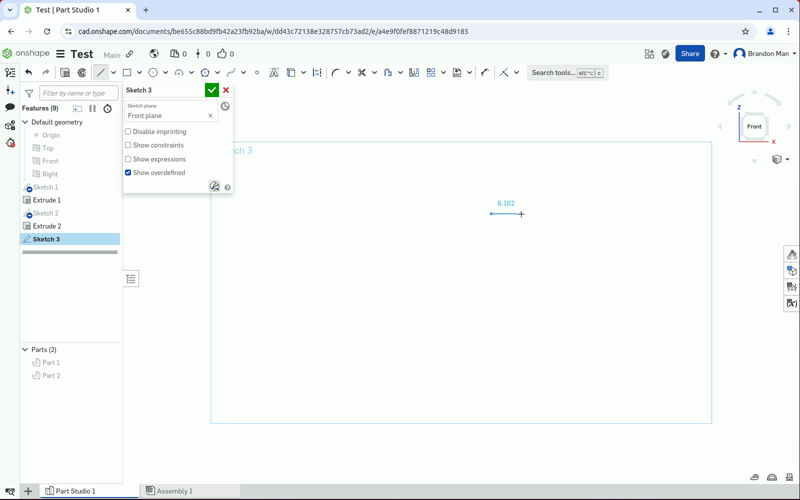
mouse_move(503, 213)
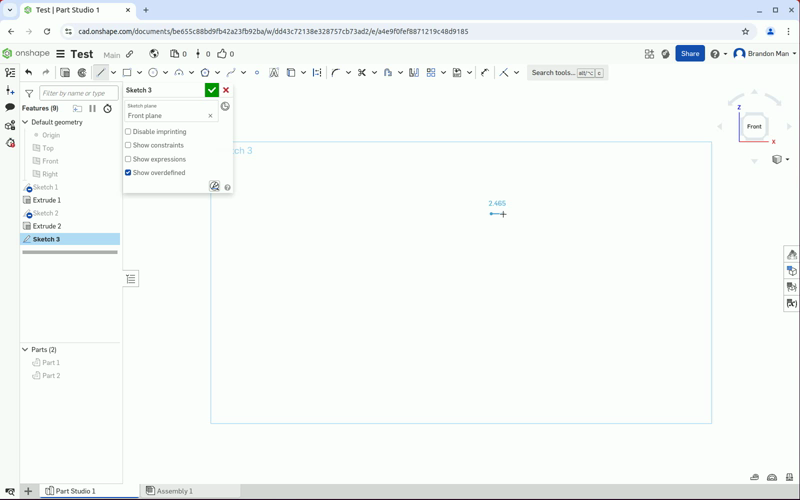
click(503, 213)
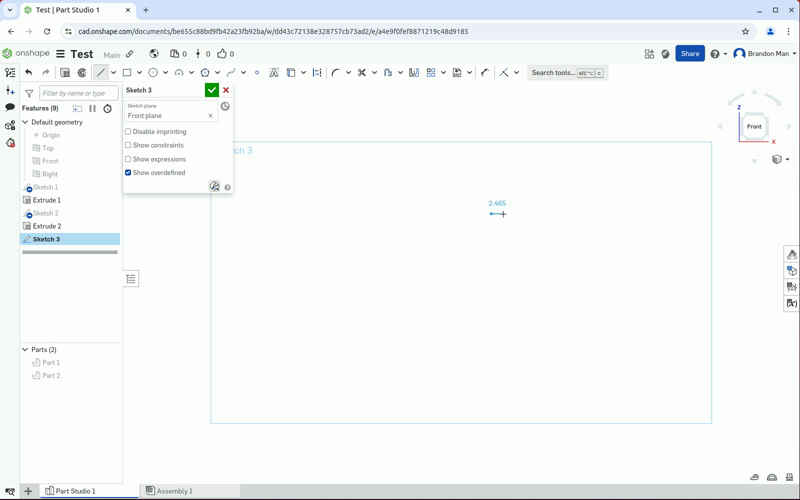
key_up(shift)
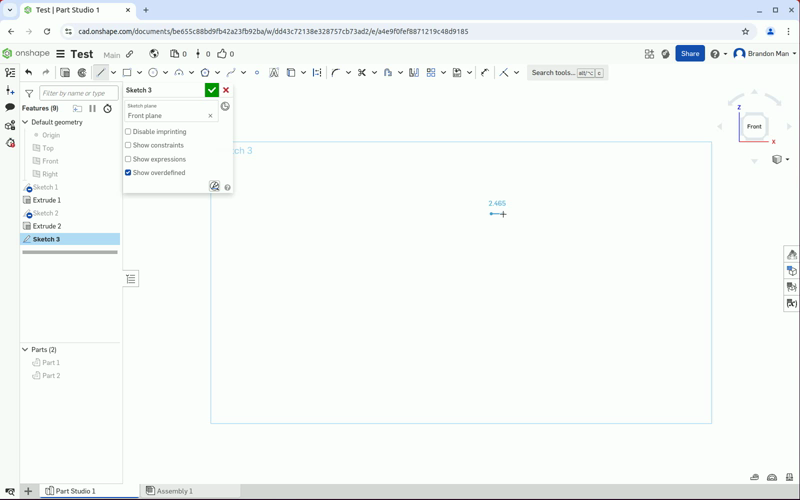
key_down(shift)
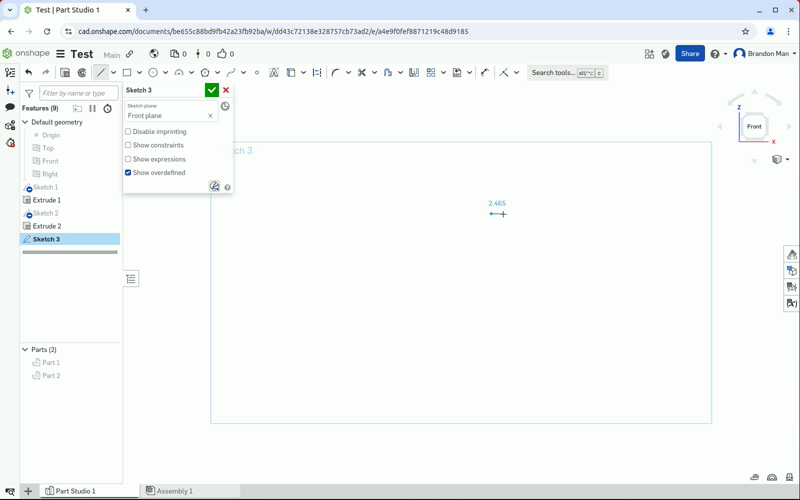
mouse_move(533, 213)
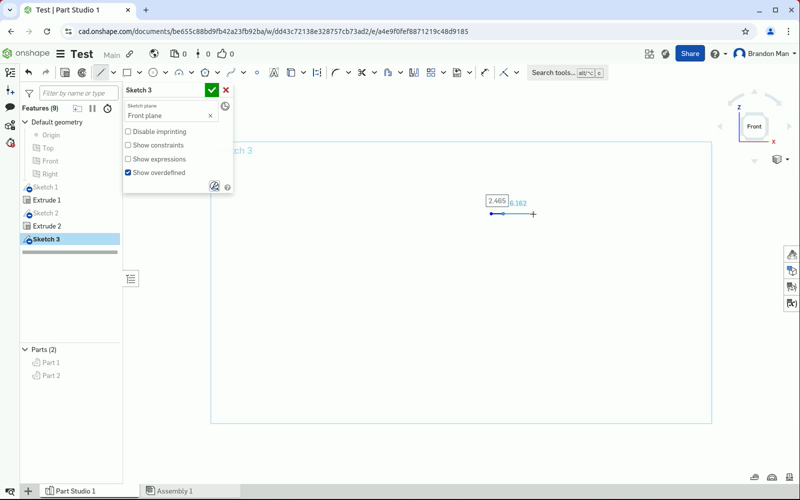
mouse_move(503, 169)
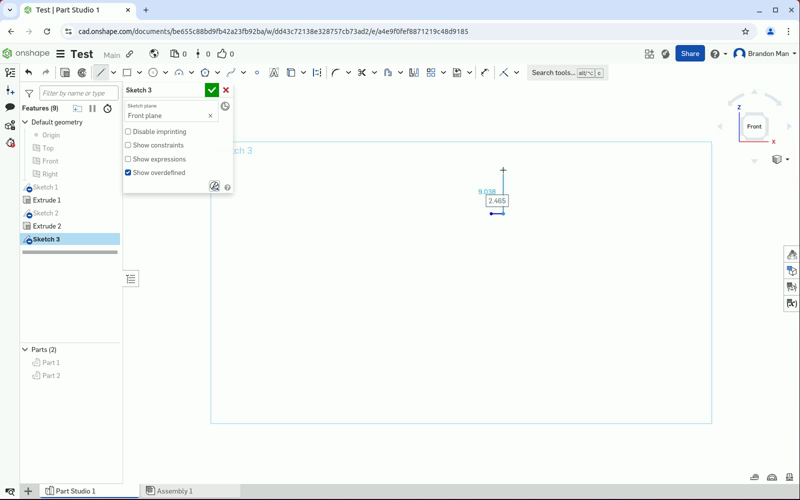
click(503, 169)
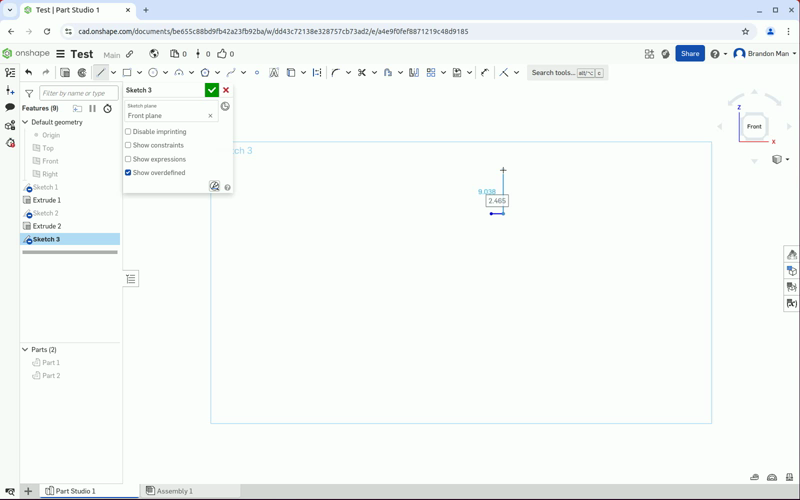
key_up(shift)
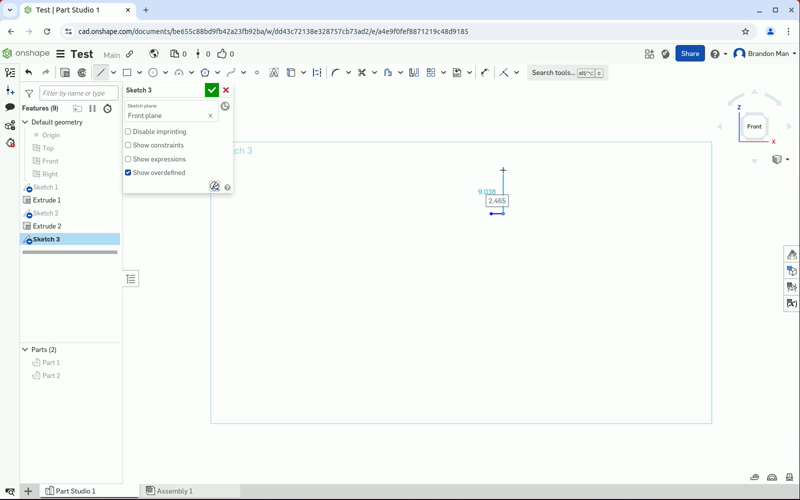
key_down(shift)
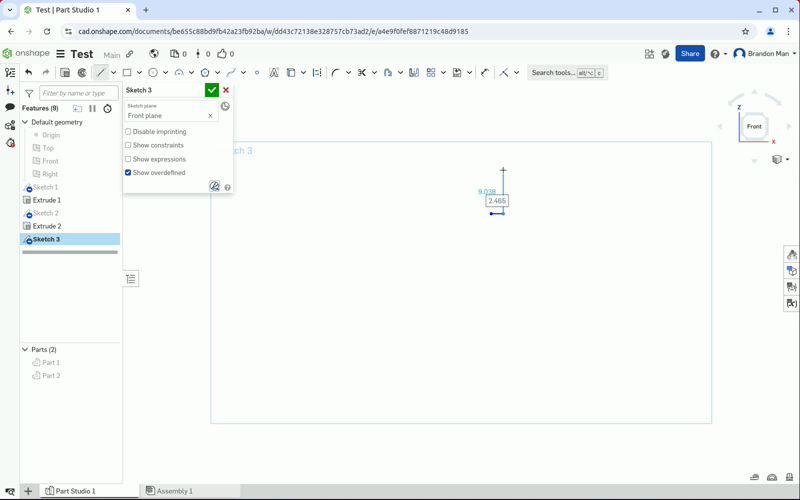
mouse_move(533, 169)
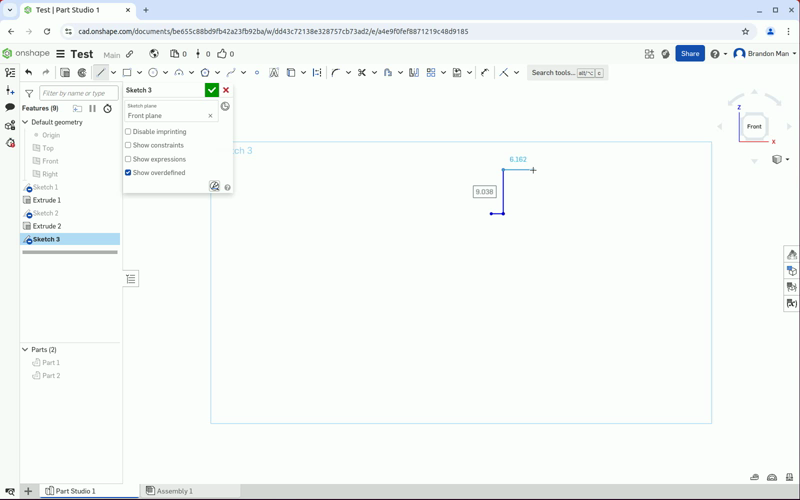
mouse_move(491, 169)
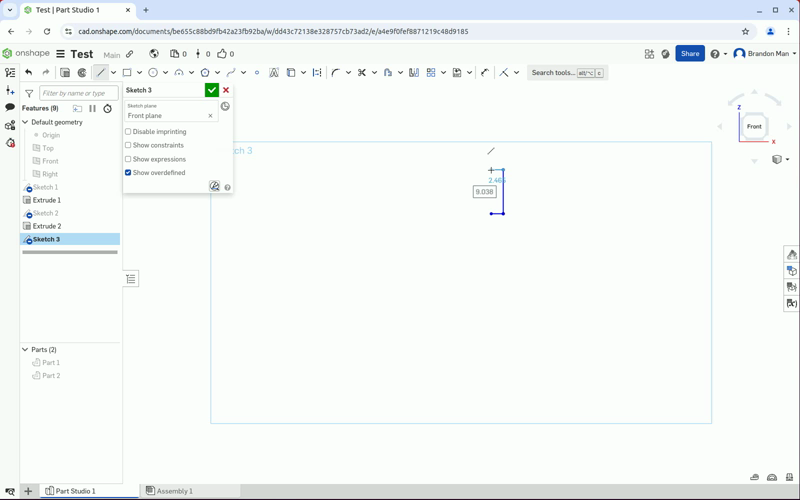
click(491, 169)
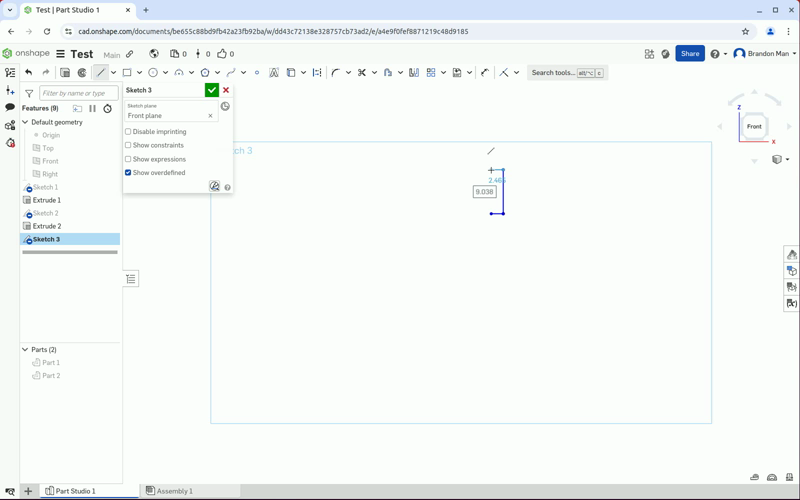
key_up(shift)
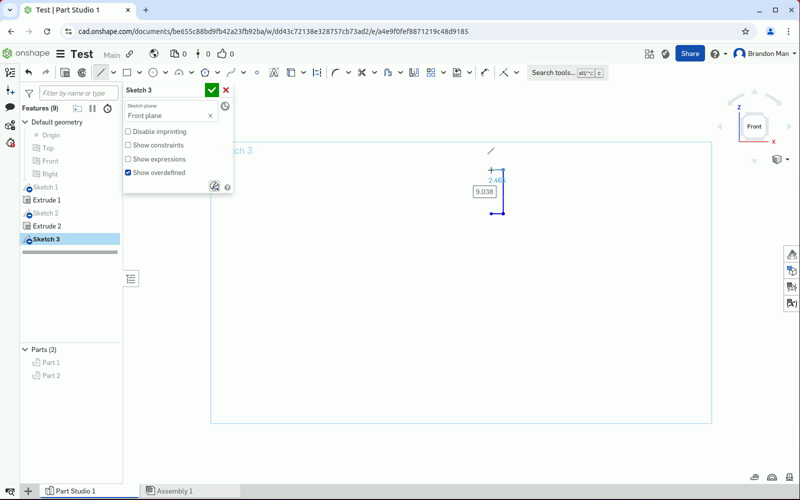
key_down(shift)
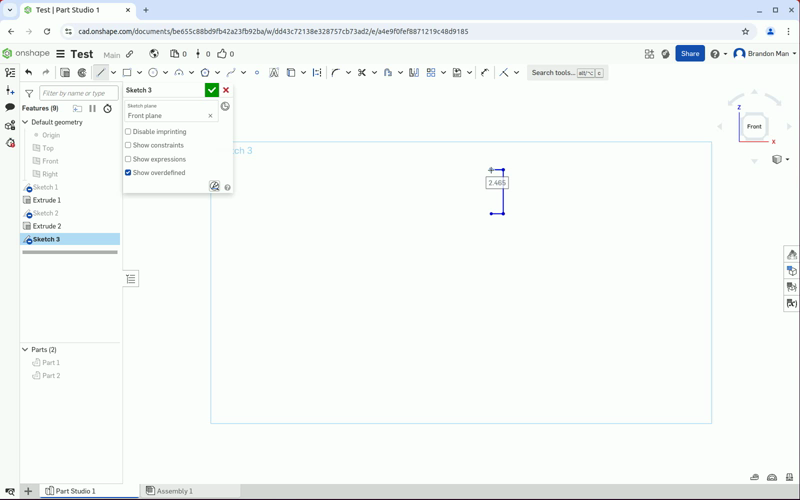
mouse_move(521, 169)
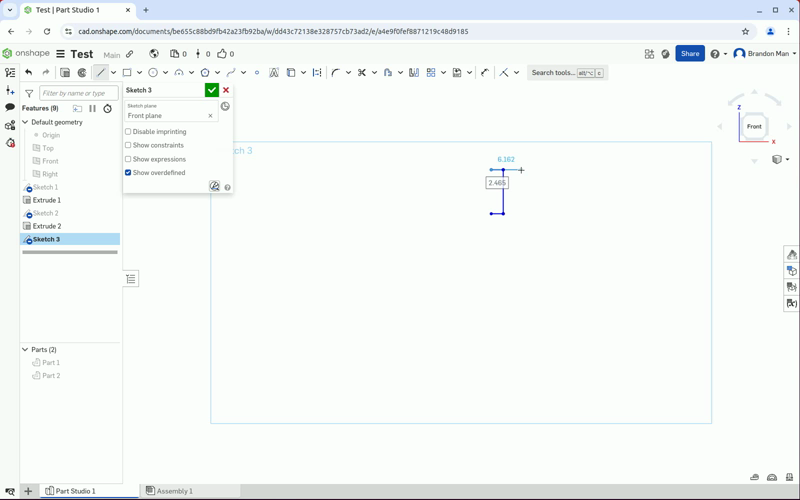
mouse_move(491, 213)
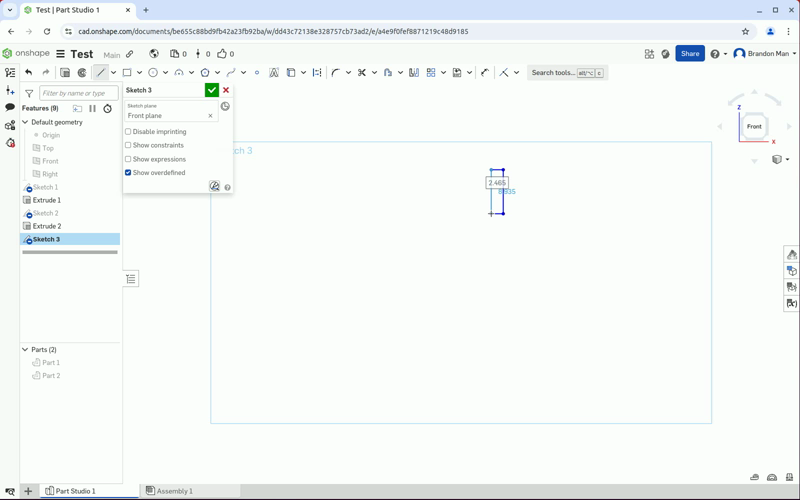
scroll(6)
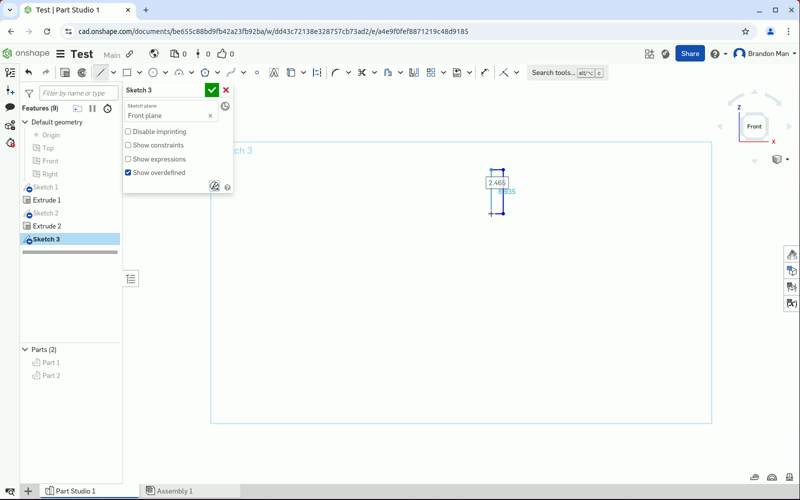
scroll(6)
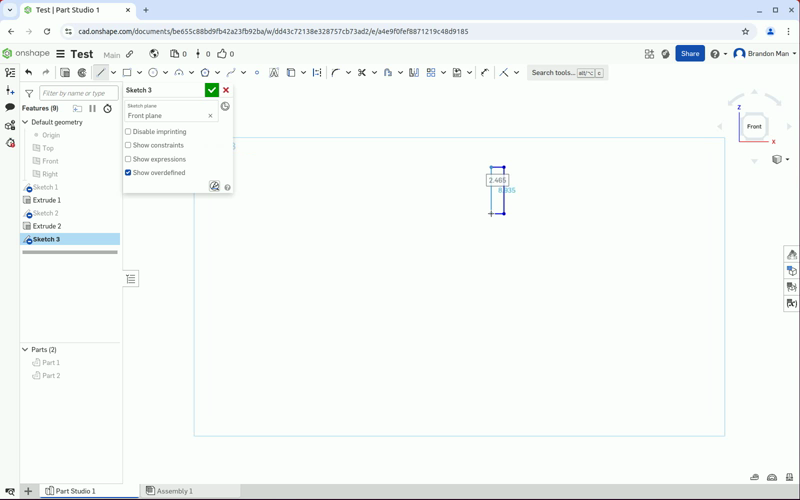
scroll(6)
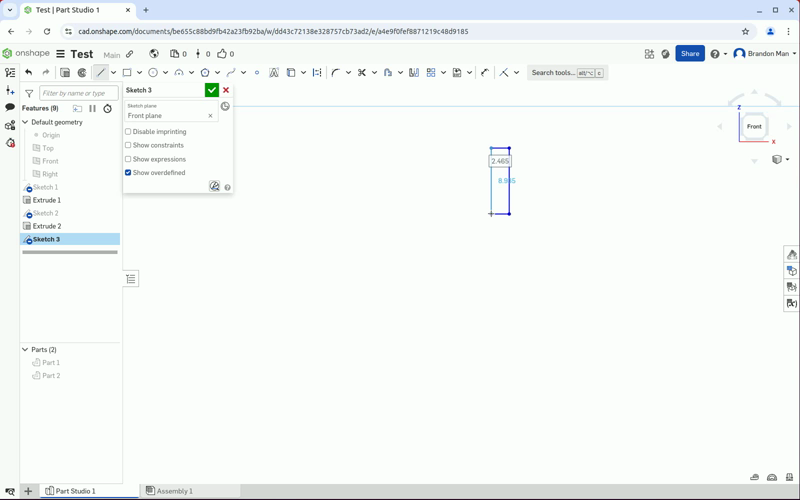
scroll(6)
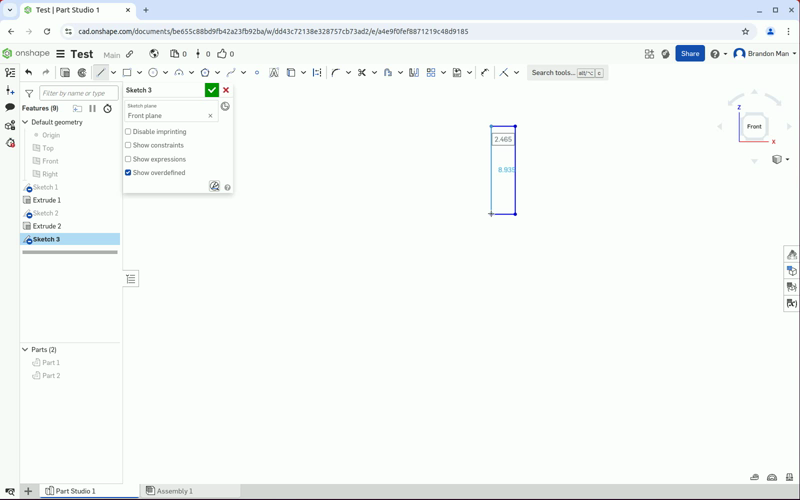
scroll(6)
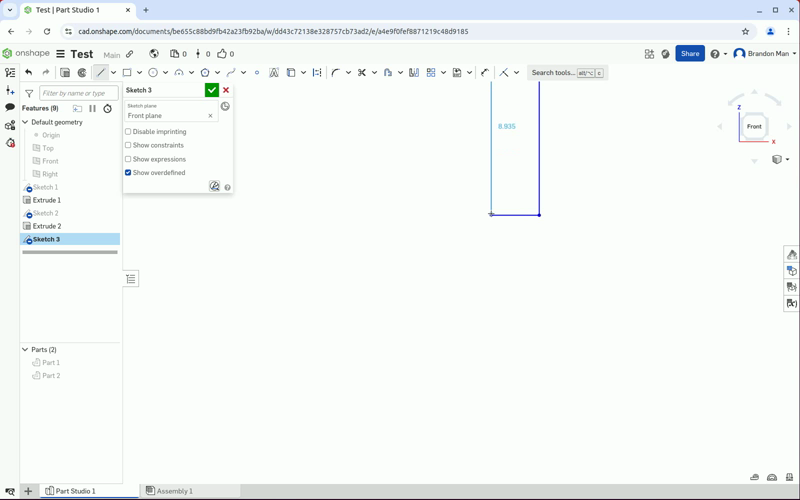
scroll(6)
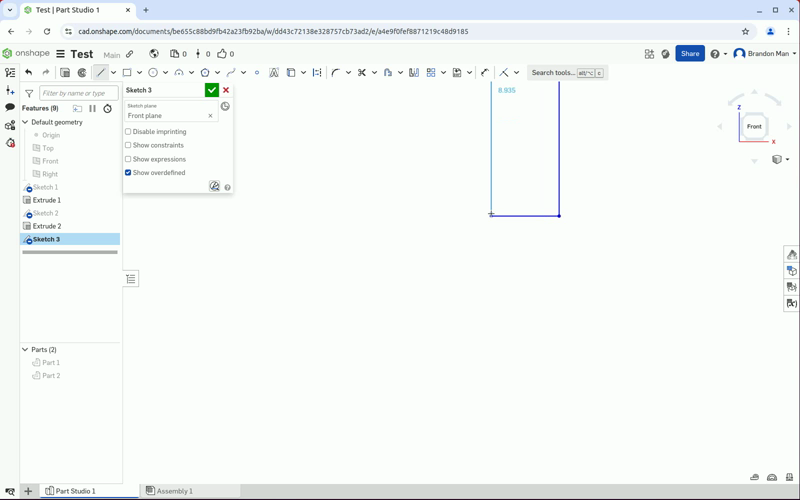
scroll(6)
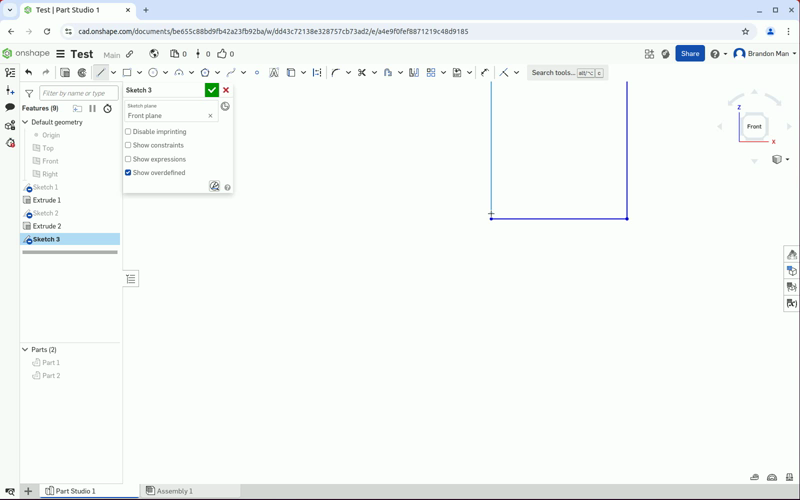
click(491, 213)
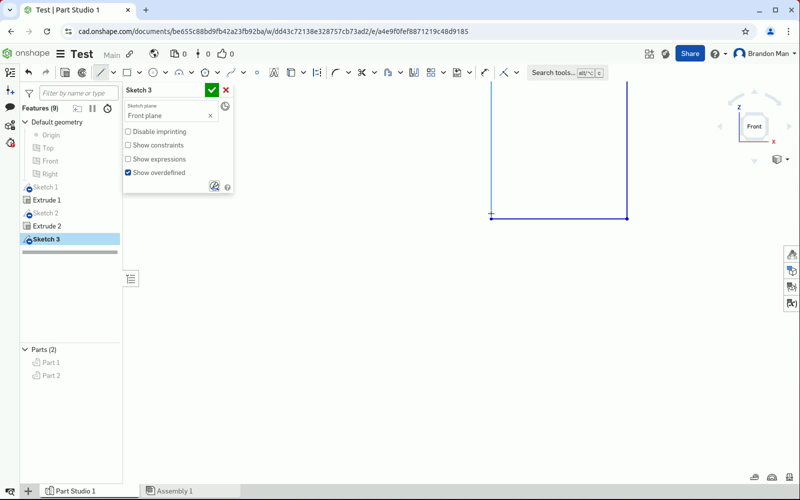
scroll(-6)
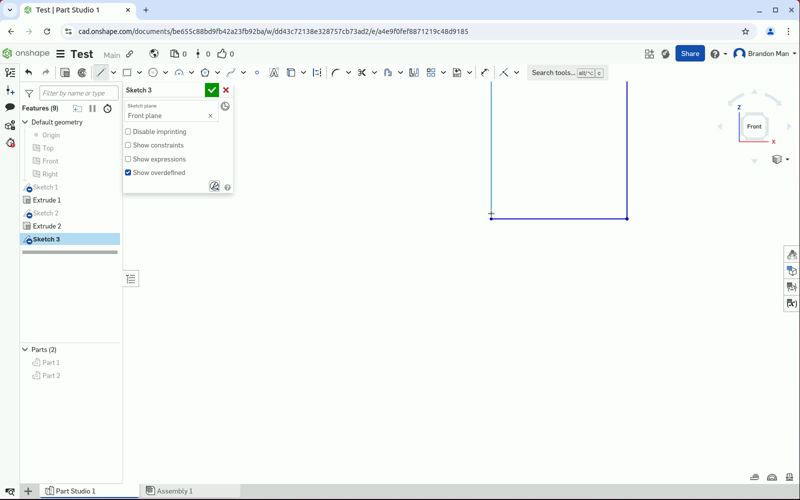
scroll(-6)
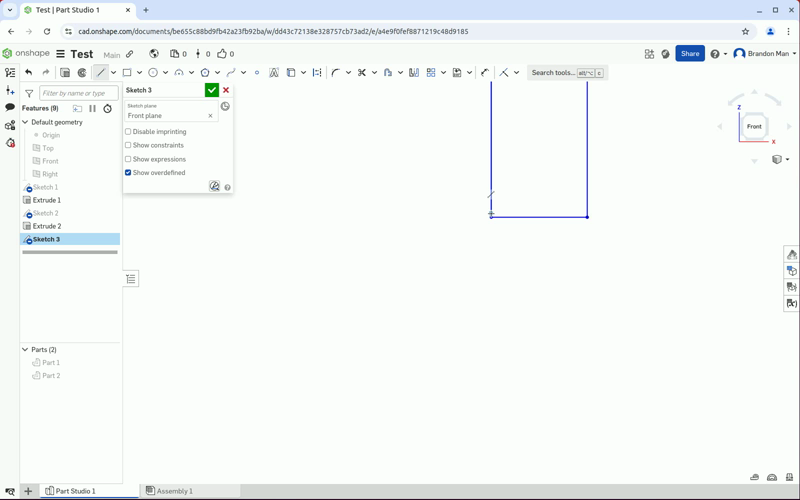
scroll(-6)
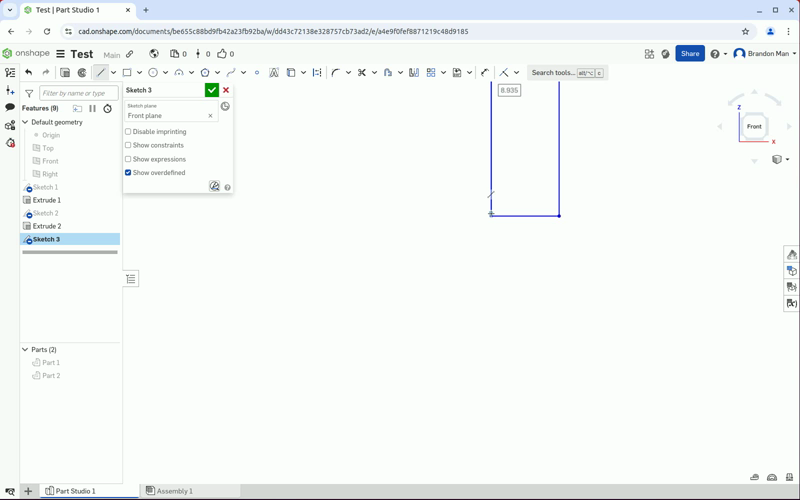
scroll(-6)
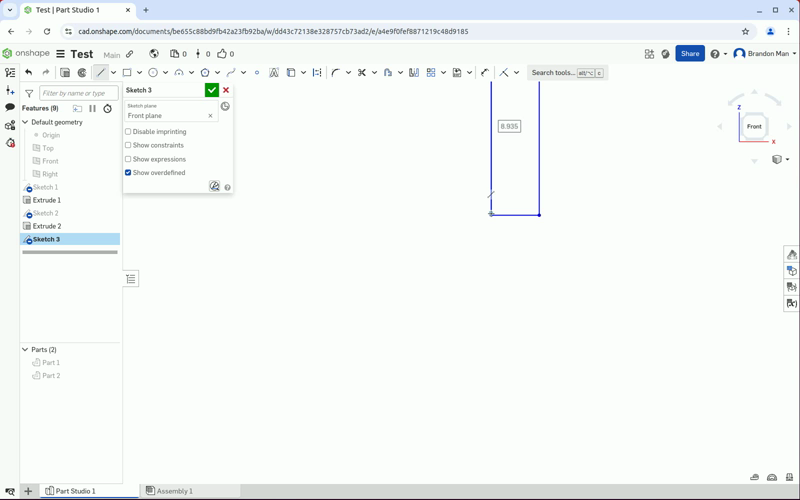
scroll(-6)
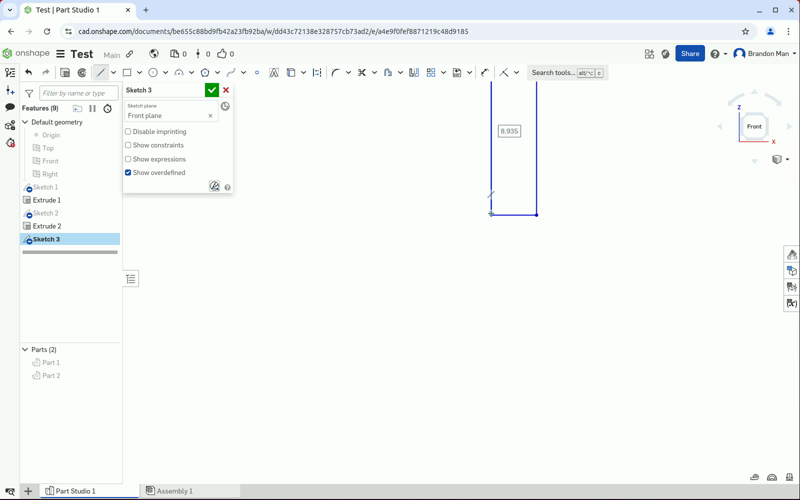
scroll(-6)
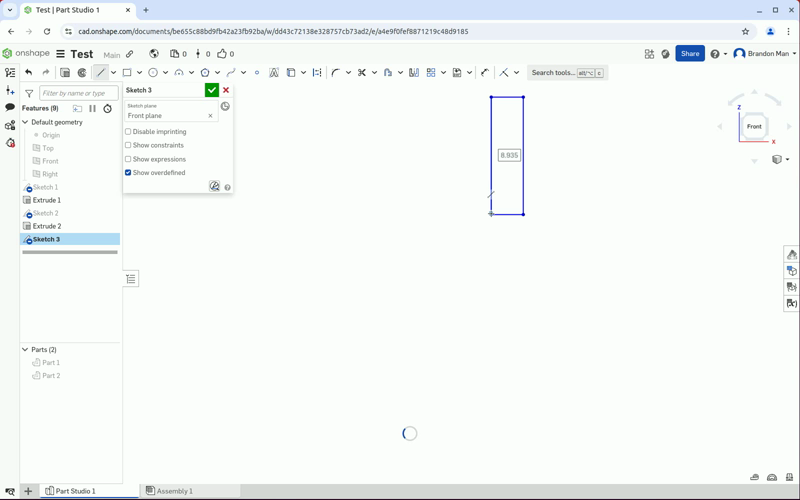
scroll(-6)
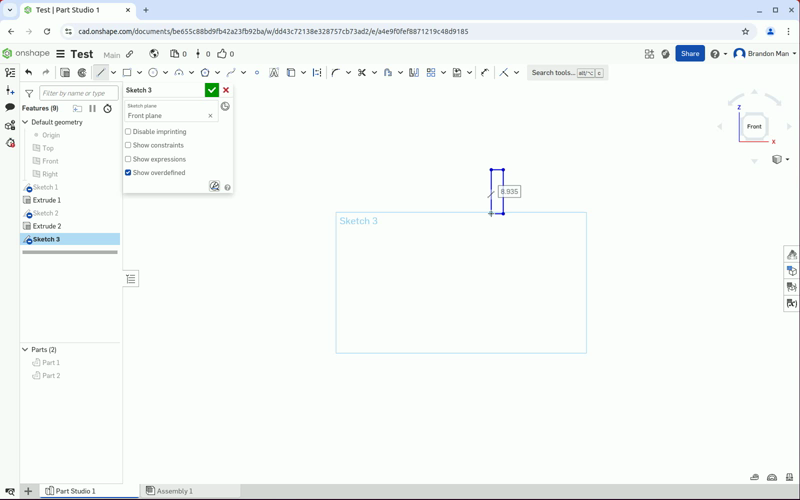
key_up(shift)
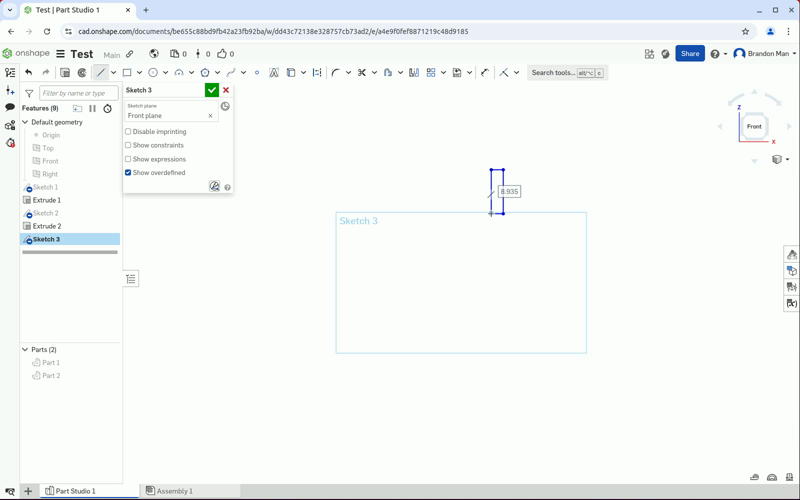
mouse_move(521, 213)
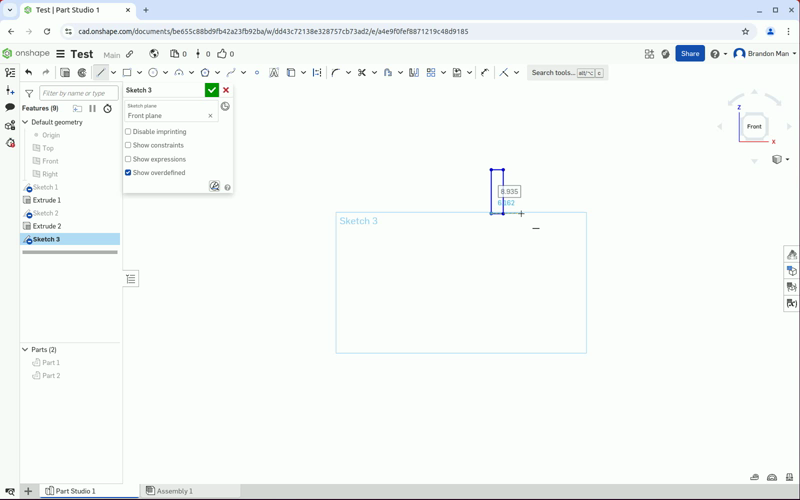
key_down(shift)
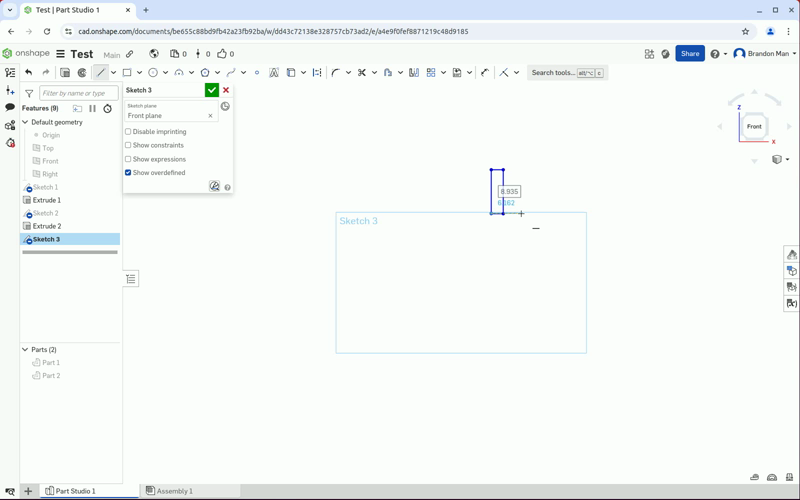
mouse_move(491, 213)
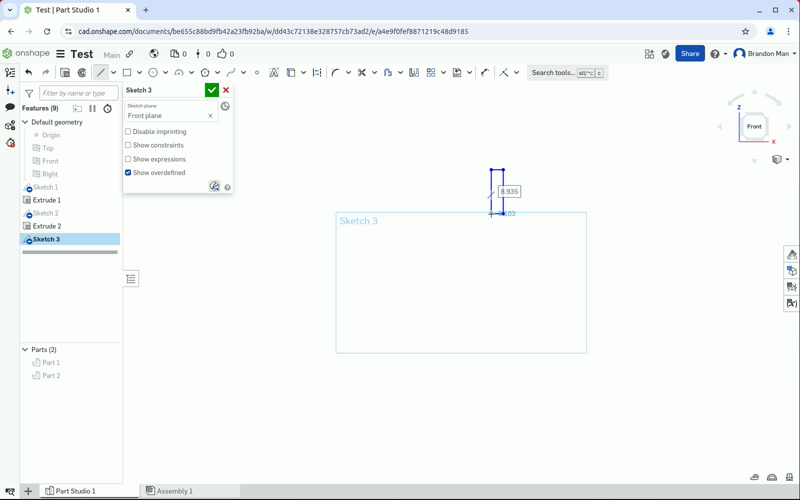
scroll(6)
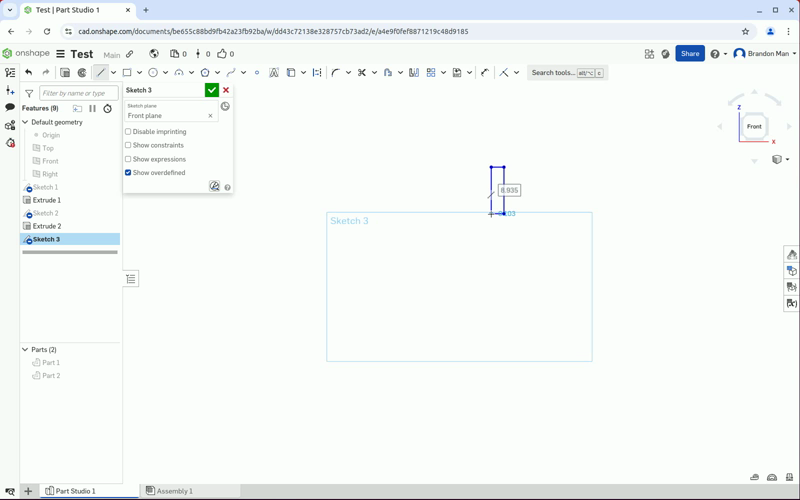
scroll(6)
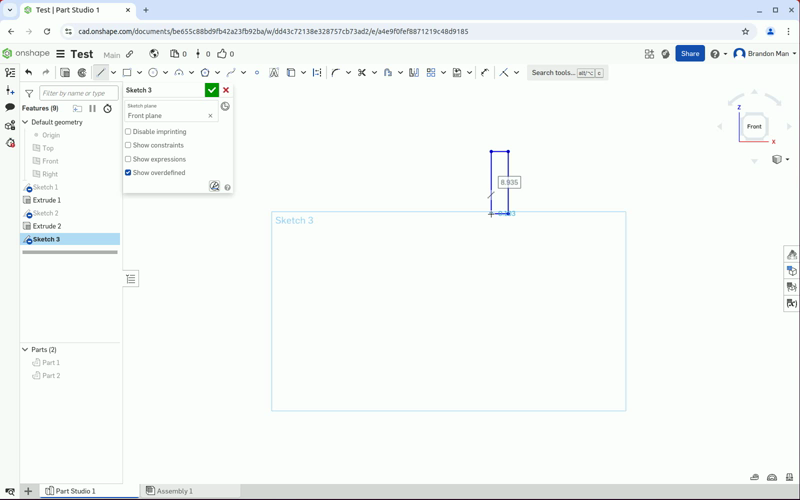
scroll(6)
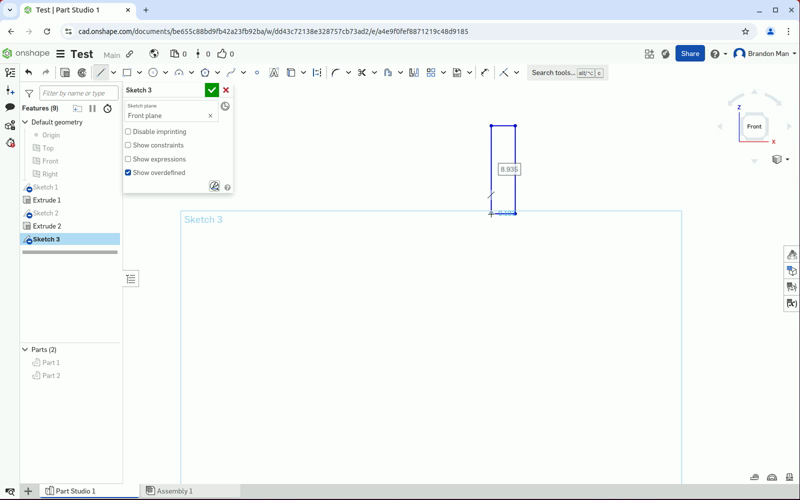
scroll(6)
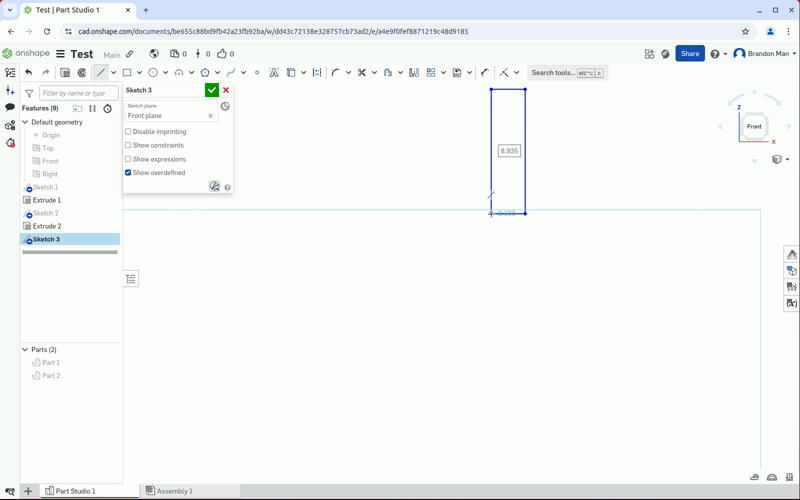
scroll(6)
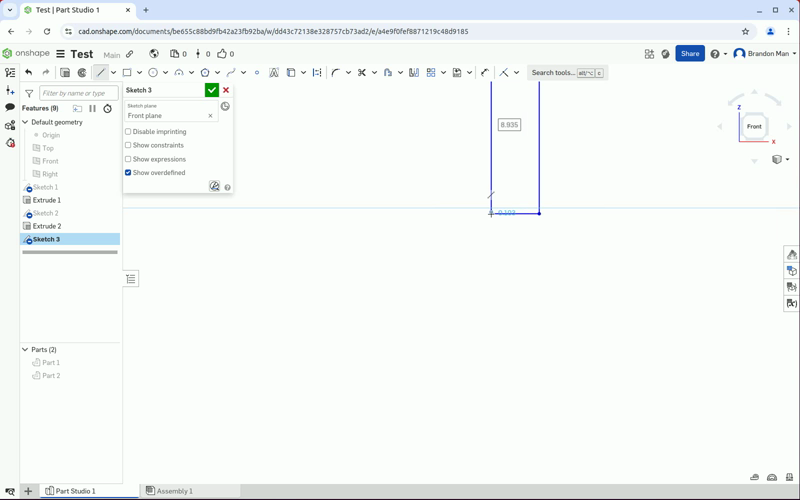
scroll(6)
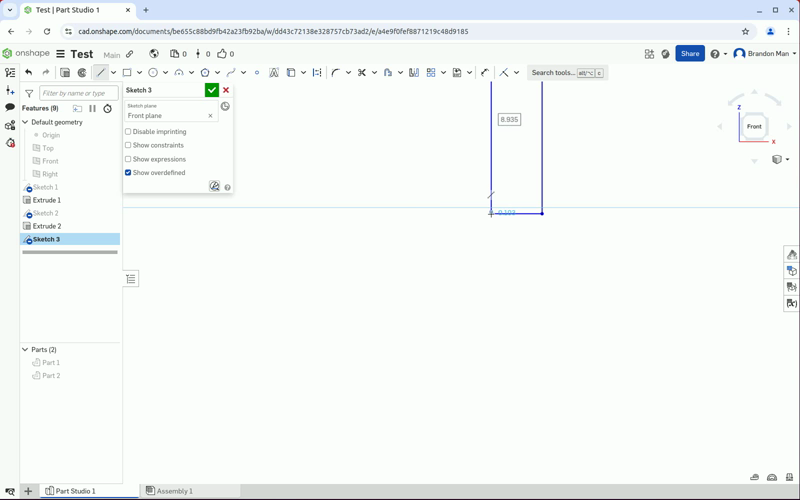
scroll(6)
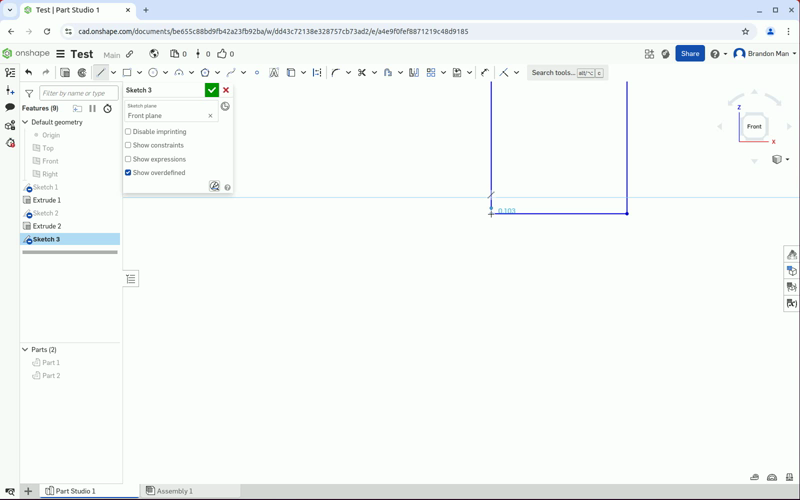
key_up(shift)
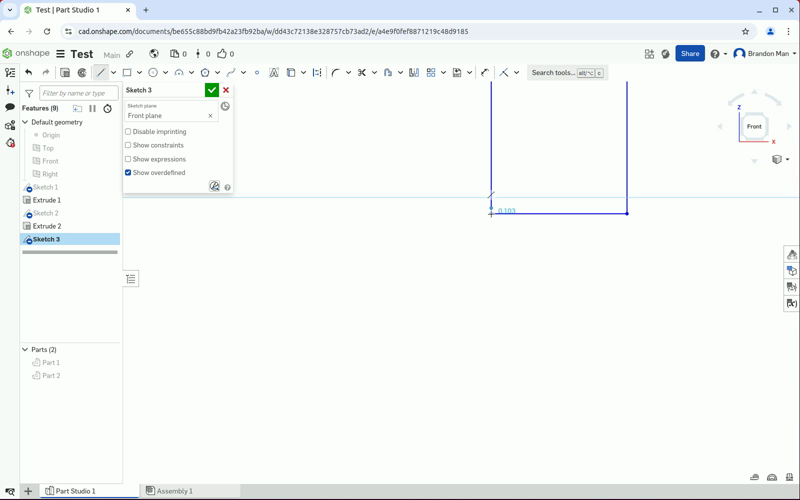
click(491, 213)
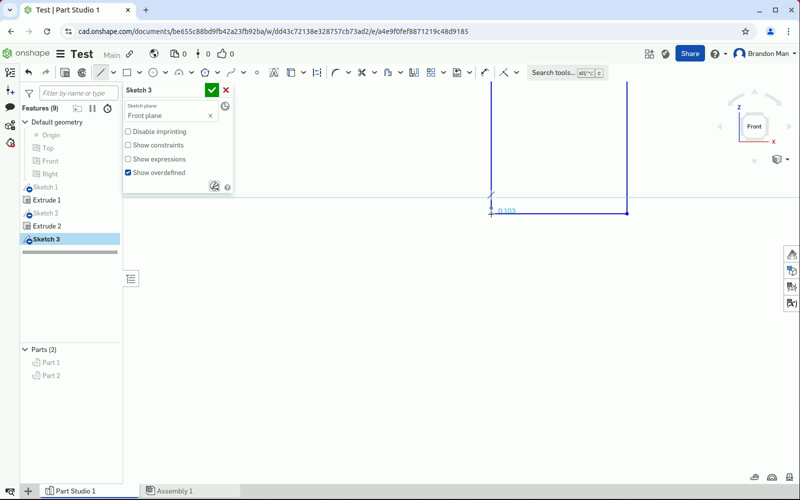
scroll(-6)
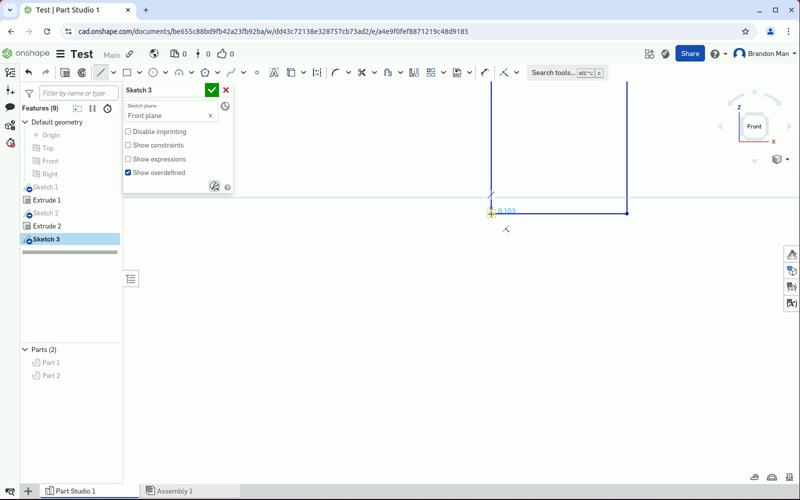
scroll(-6)
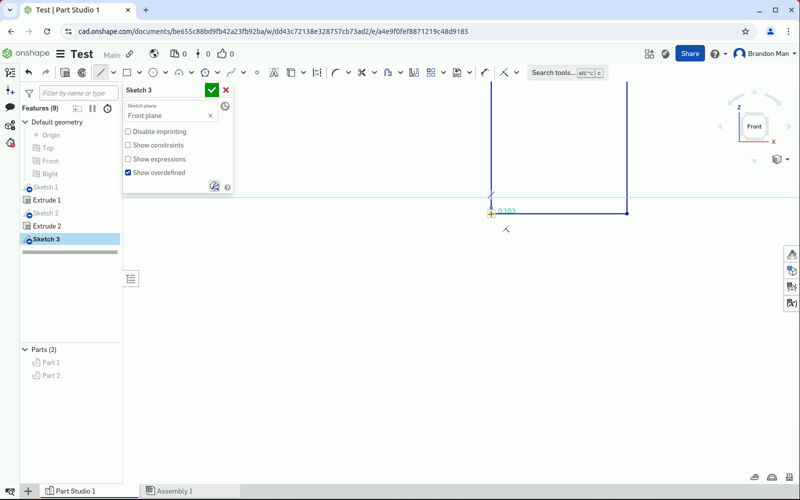
scroll(-6)
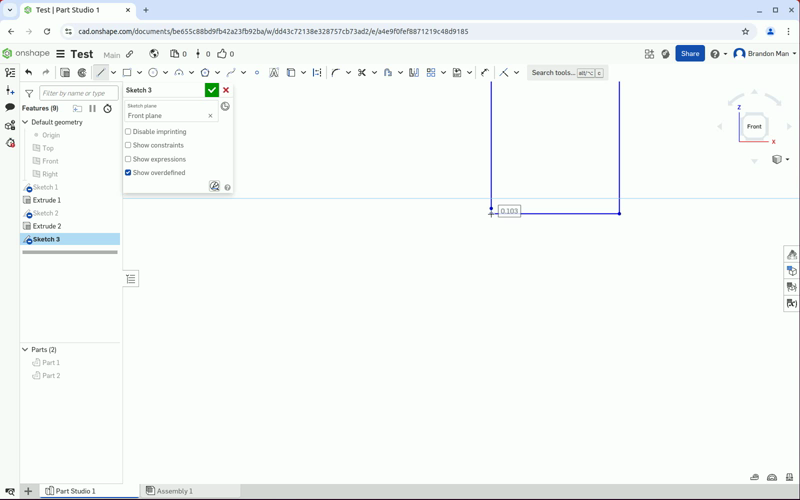
scroll(-6)
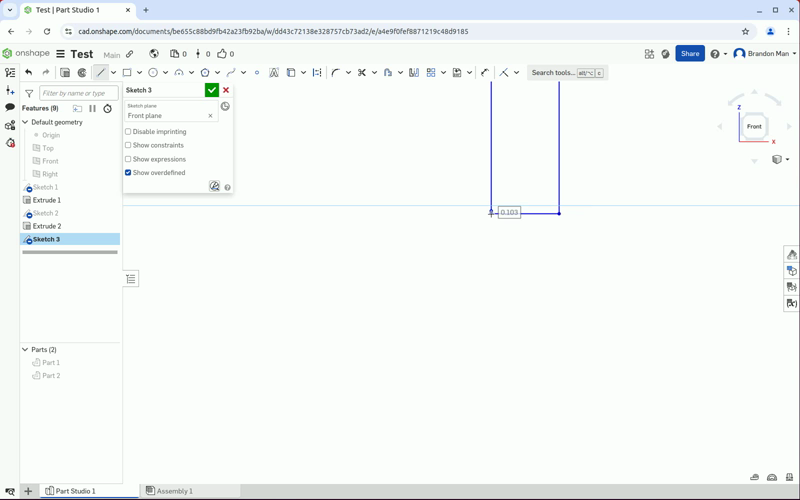
scroll(-6)
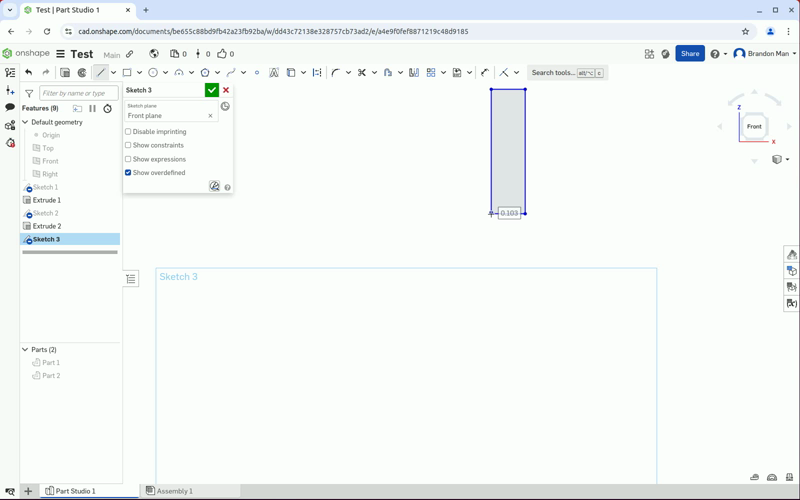
scroll(-6)
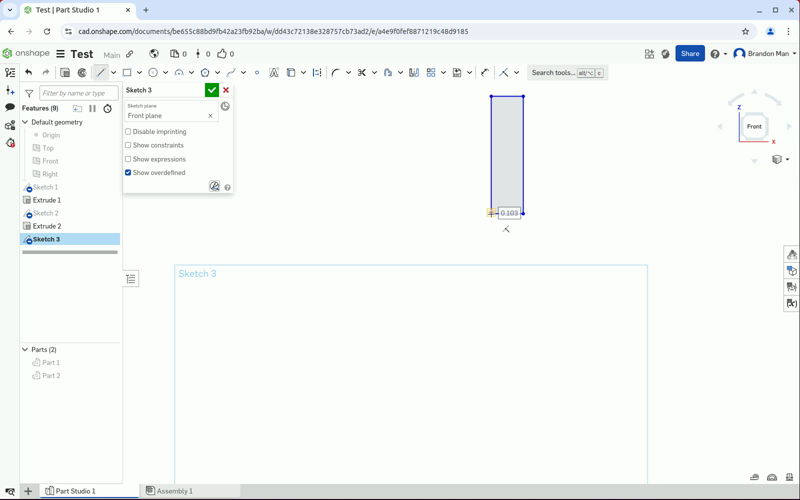
scroll(-6)
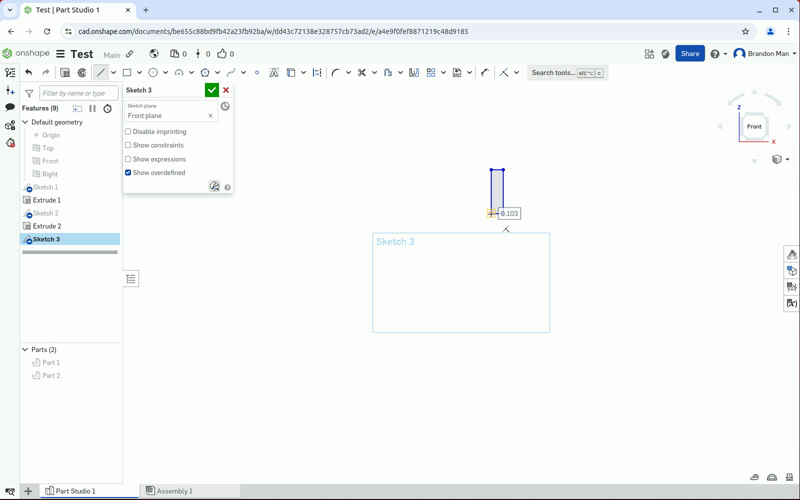
key(esc)
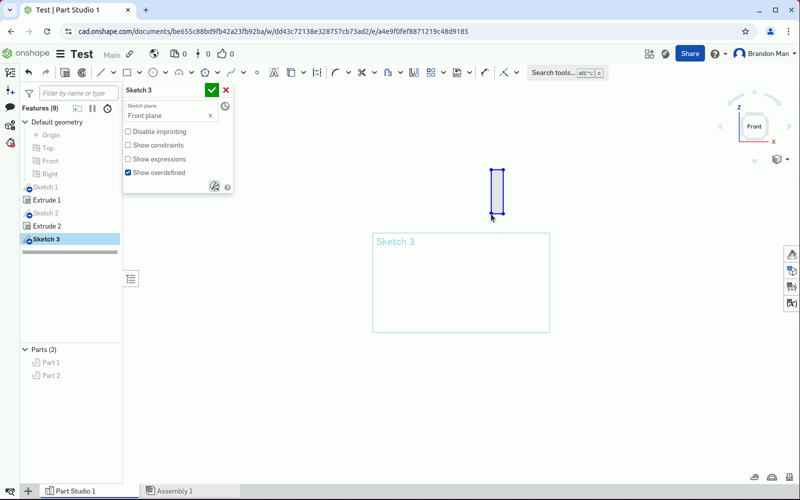
mouse_move(492, 199)
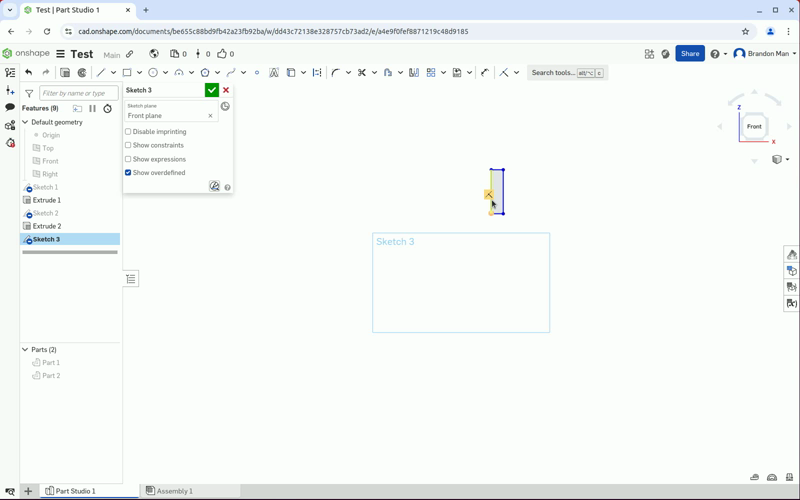
scroll(6)
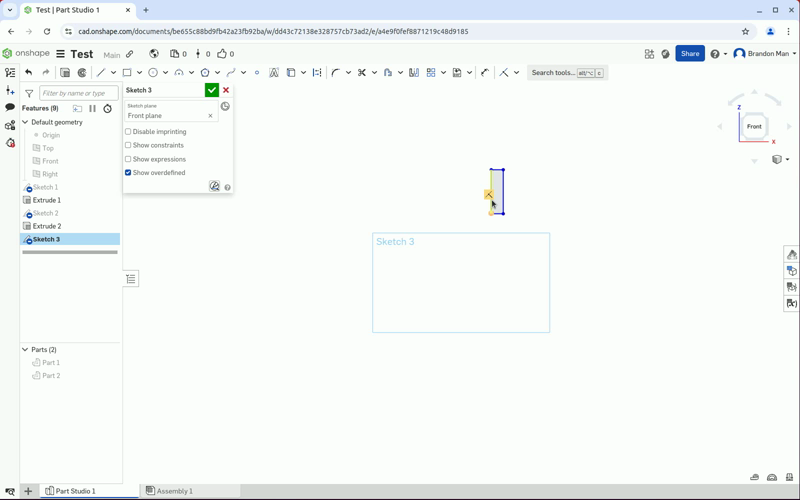
scroll(6)
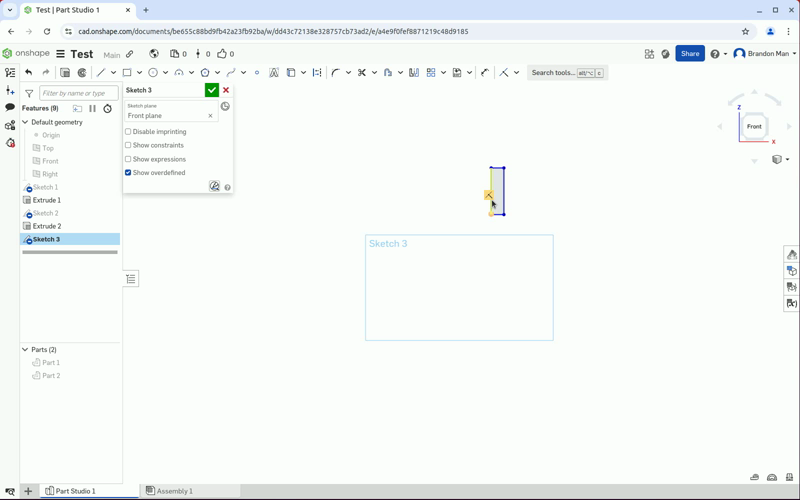
scroll(6)
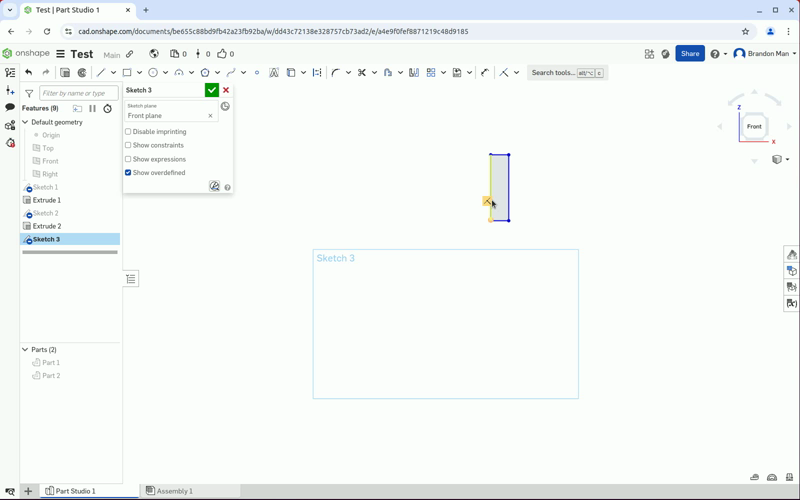
scroll(6)
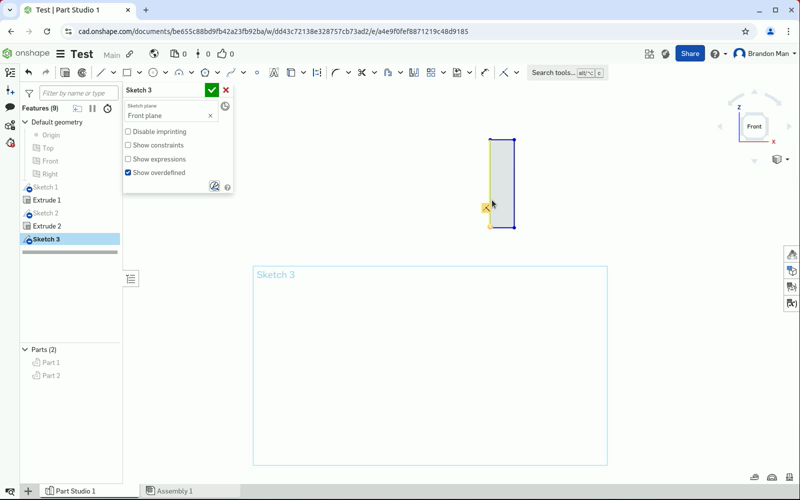
scroll(6)
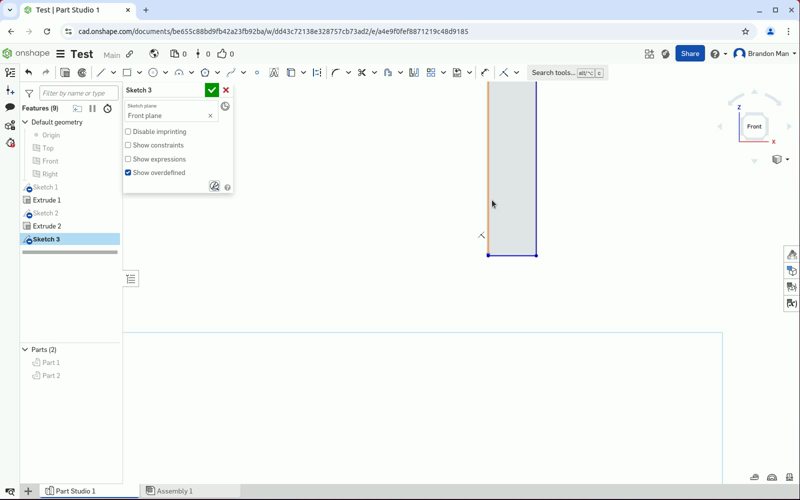
scroll(6)
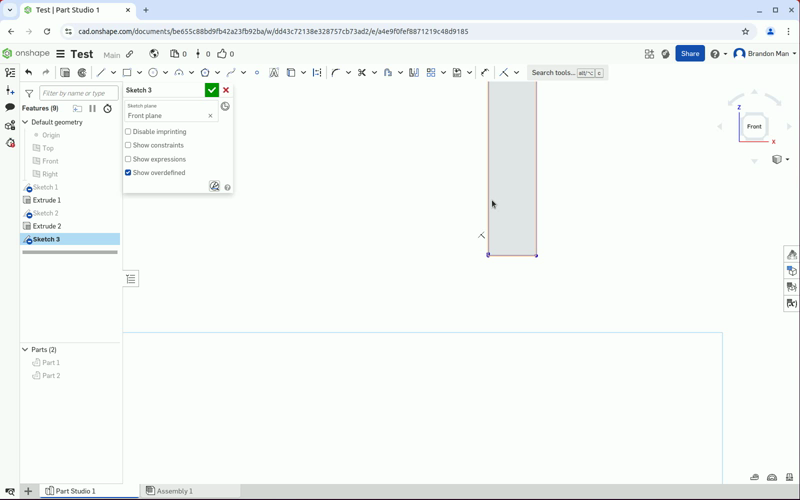
scroll(6)
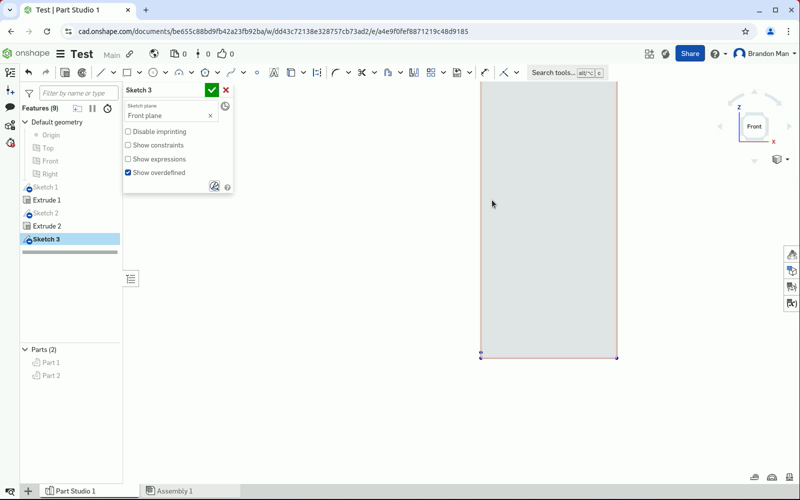
click(492, 199)
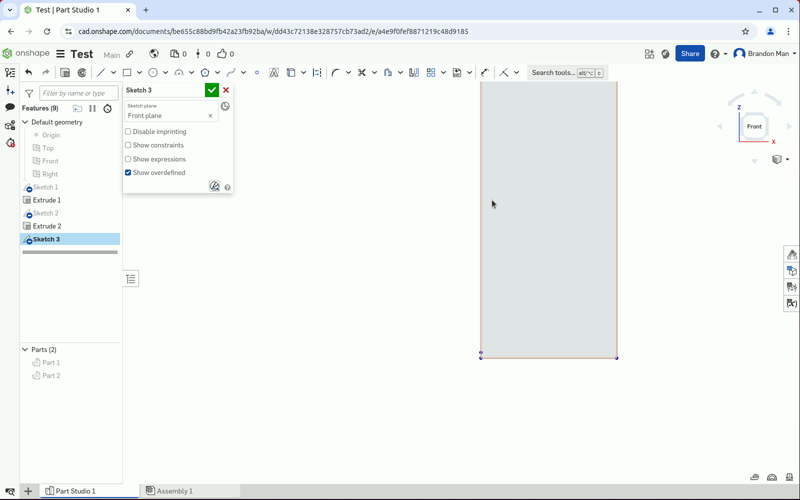
scroll(-6)
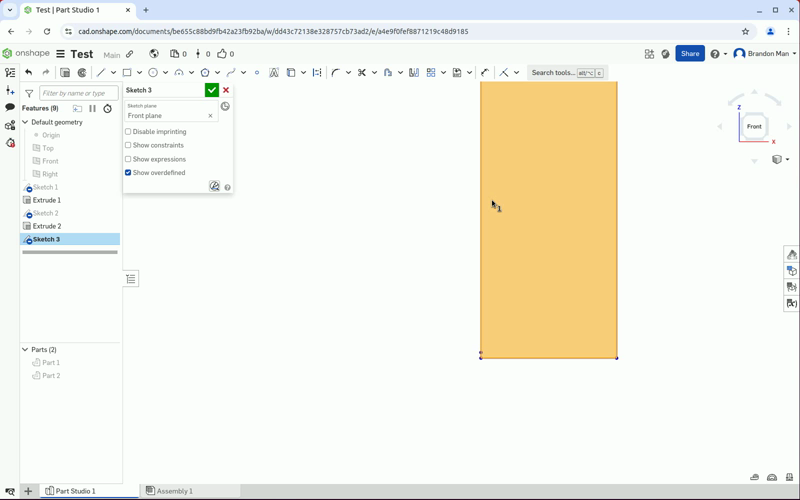
scroll(-6)
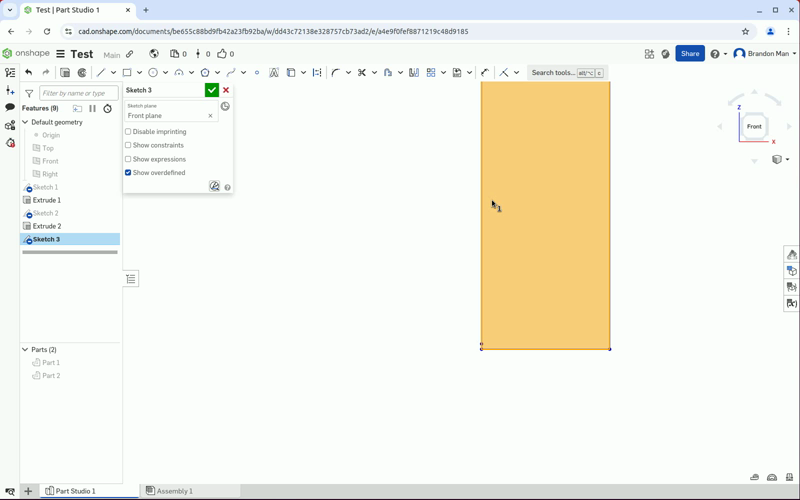
scroll(-6)
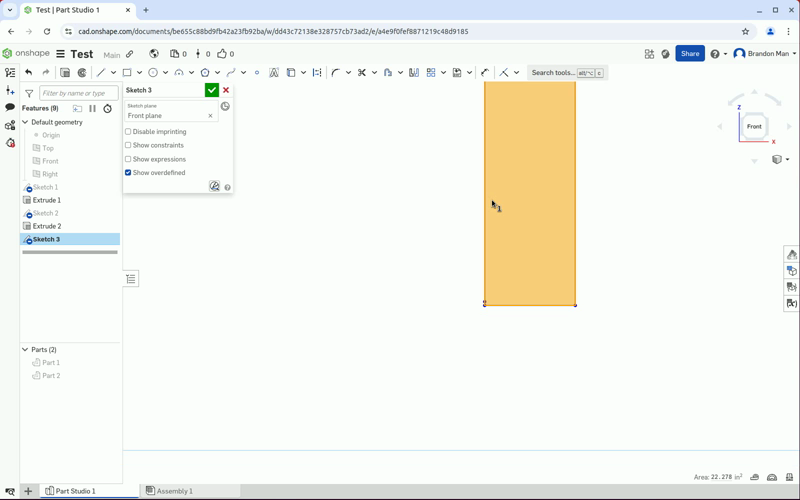
scroll(-6)
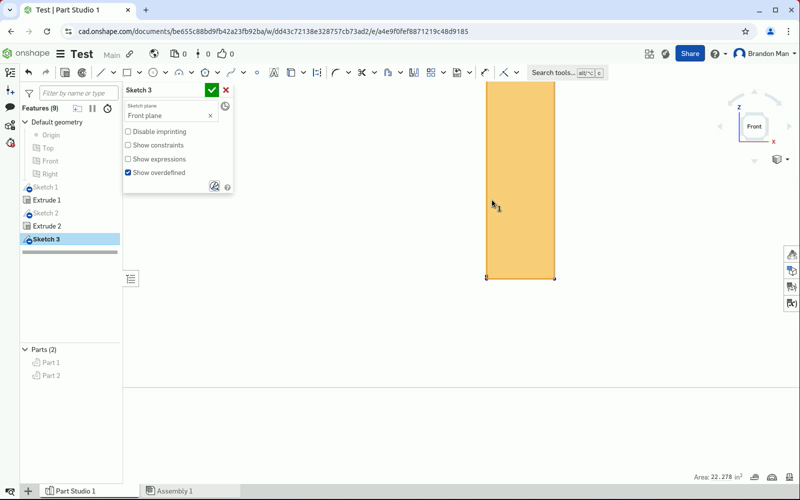
scroll(-6)
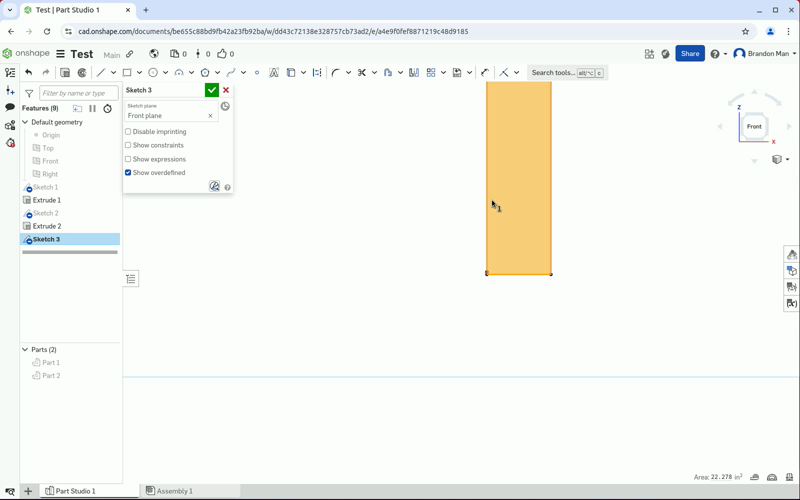
scroll(-6)
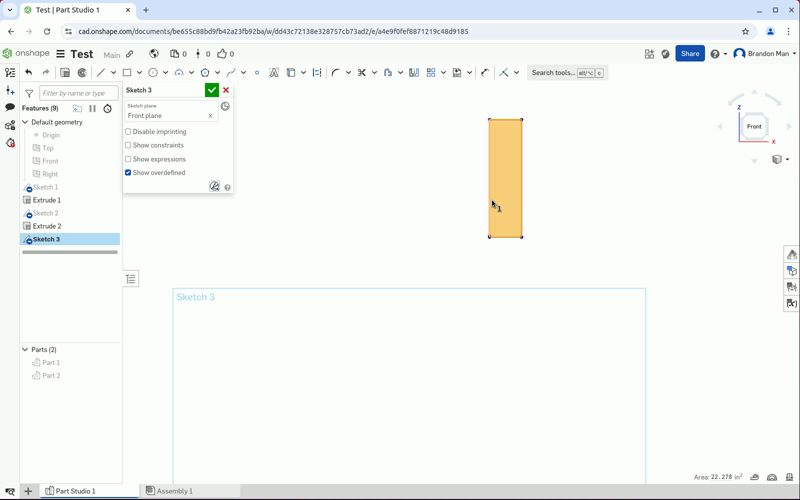
scroll(-6)
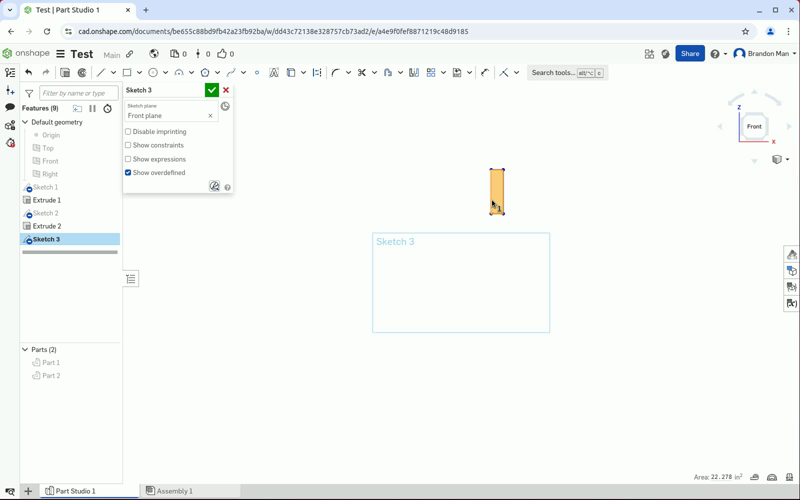
mouse_move(73, 352)
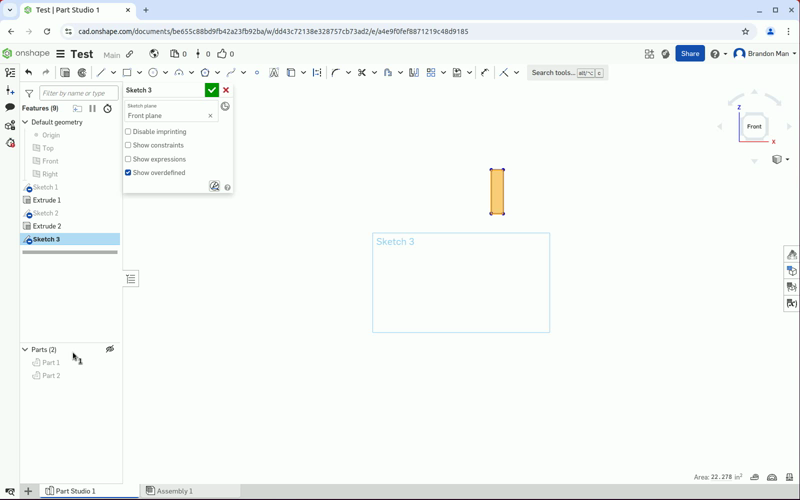
key(shift+y)
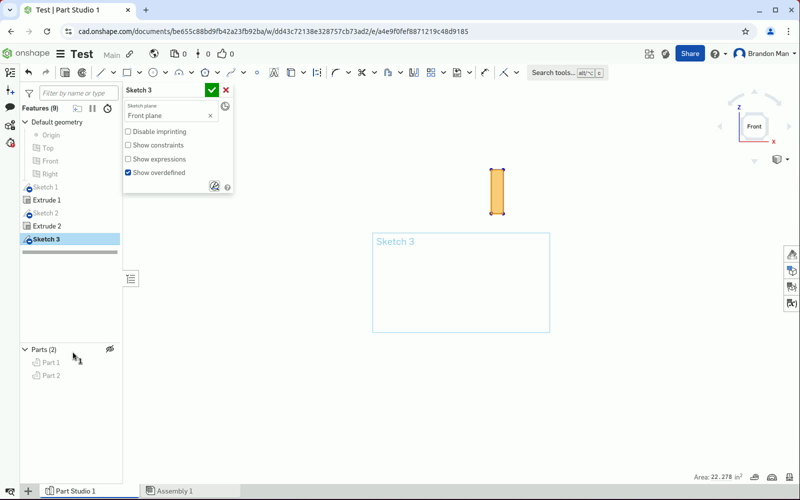
key(shift+e)
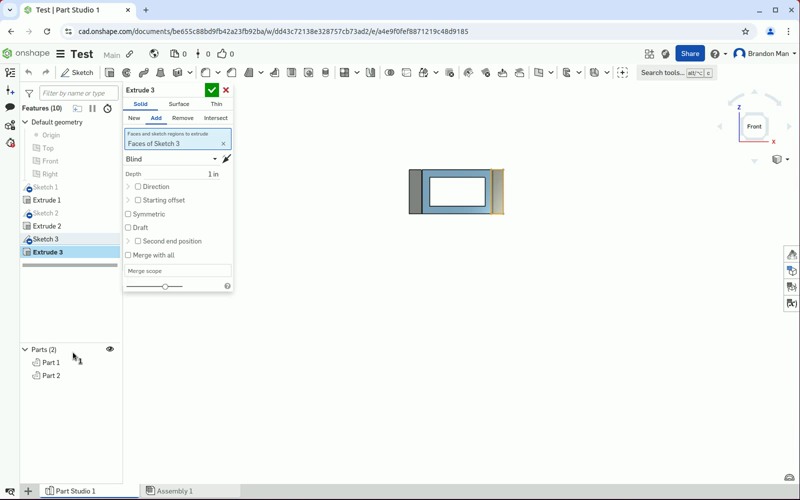
mouse_move(143, 106)
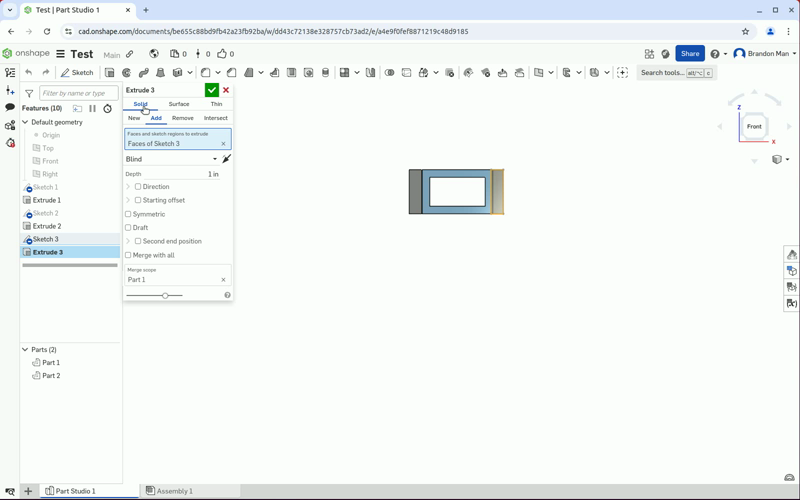
click(143, 106)
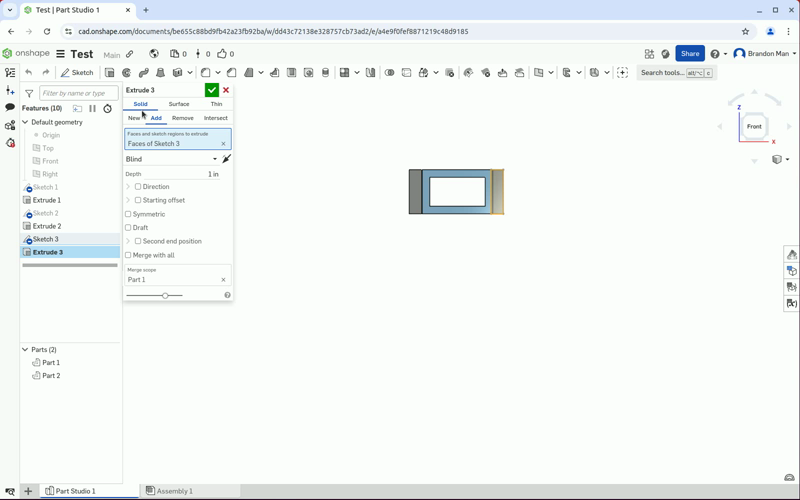
mouse_move(137, 120)
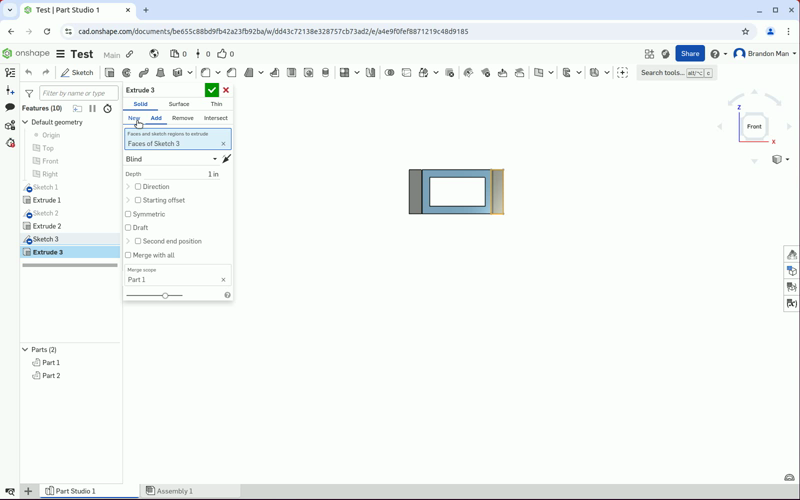
click(137, 120)
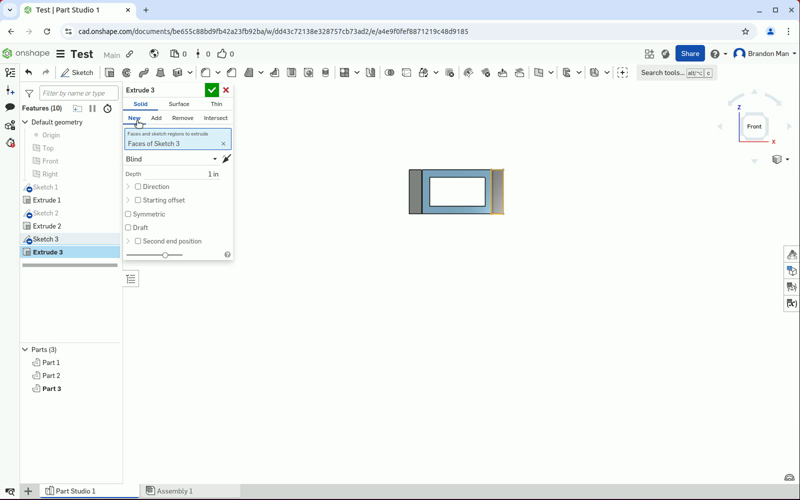
key(tab, 4)
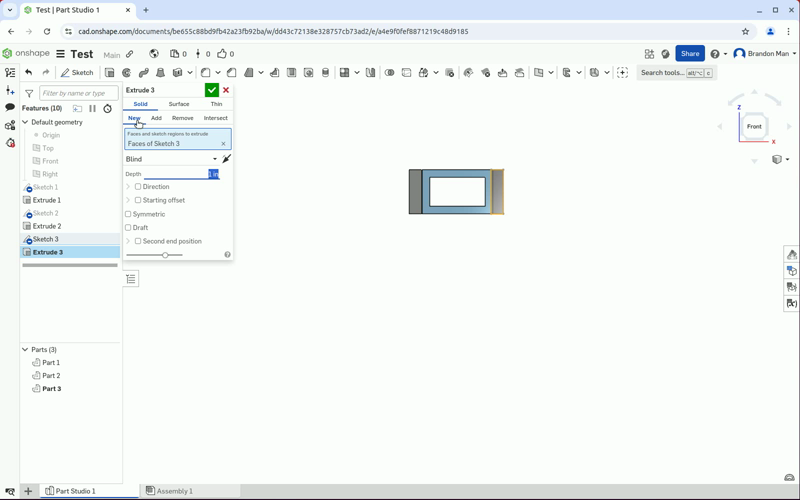
text(1.444)
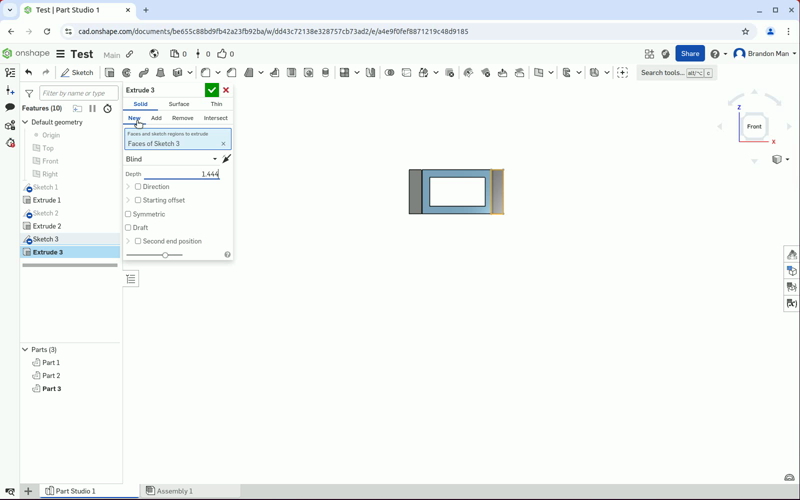
key(enter)
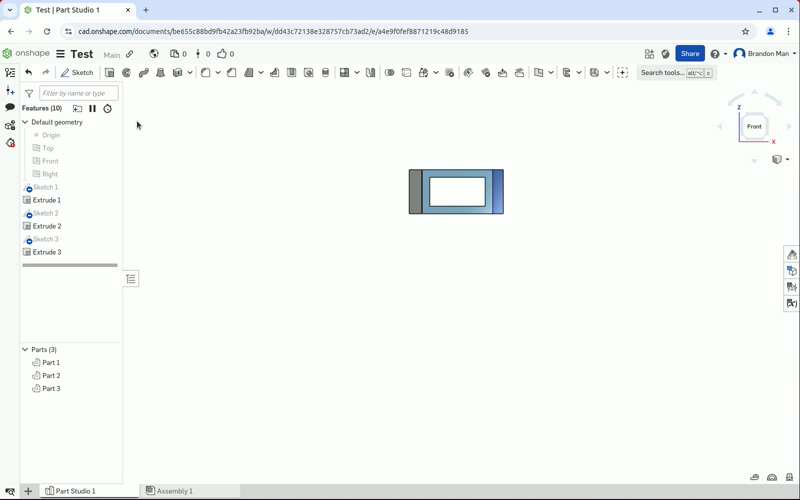
key(shift+h)
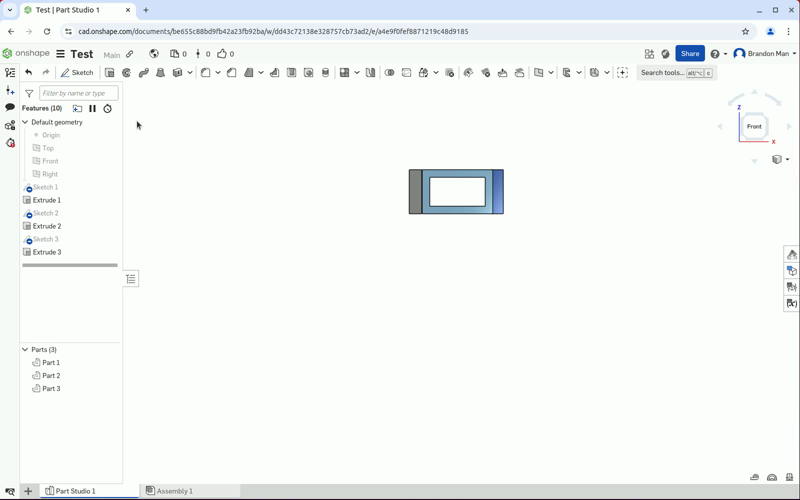
key(shift+h)
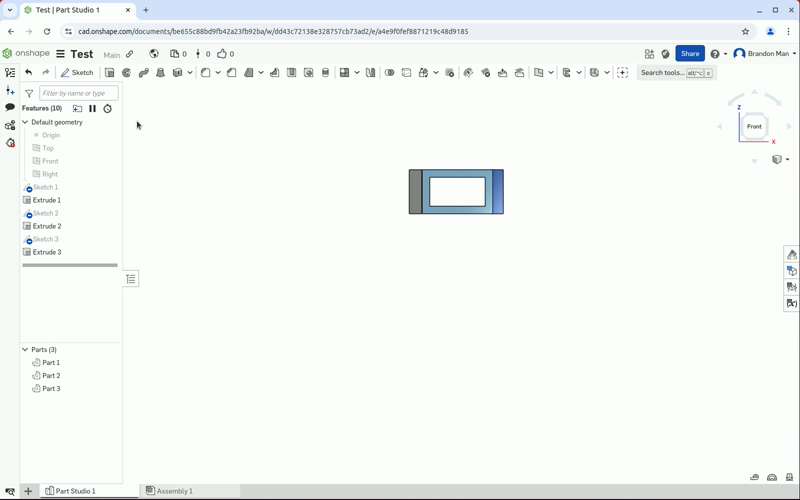
key(shift+7)
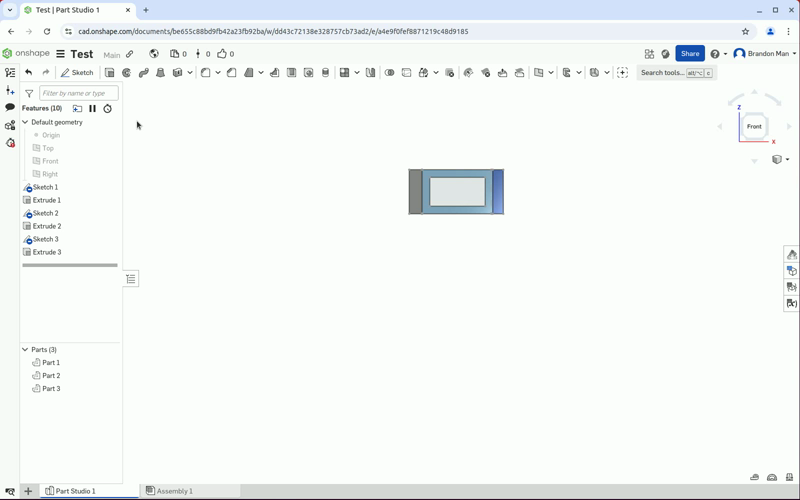
key(left, 2)
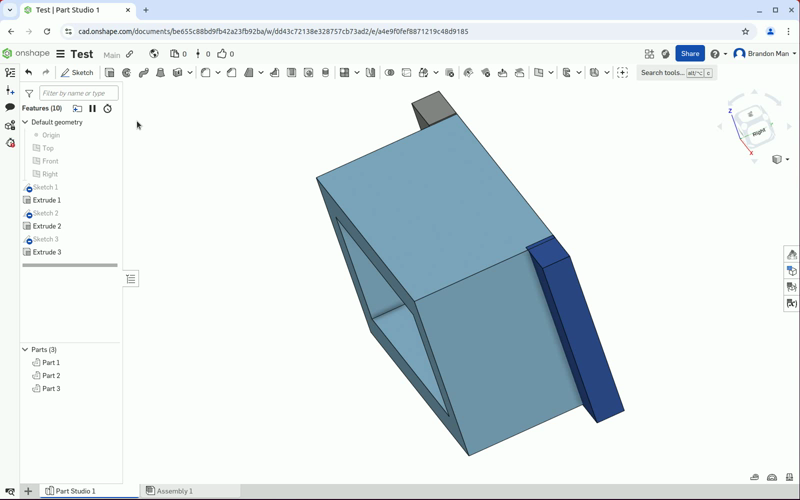
key(down, 2)
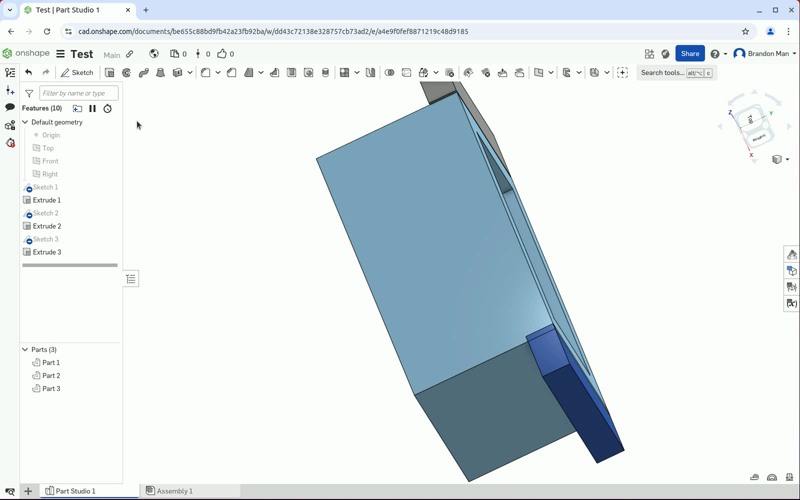
key(up, 2)
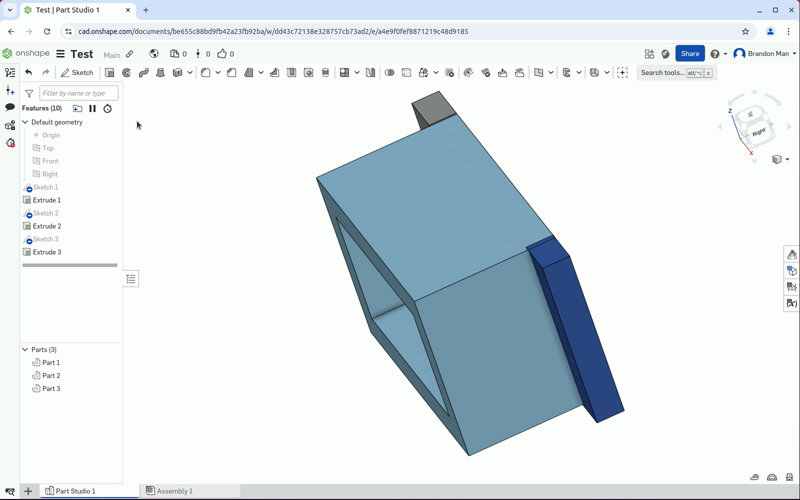
key(right, 2)
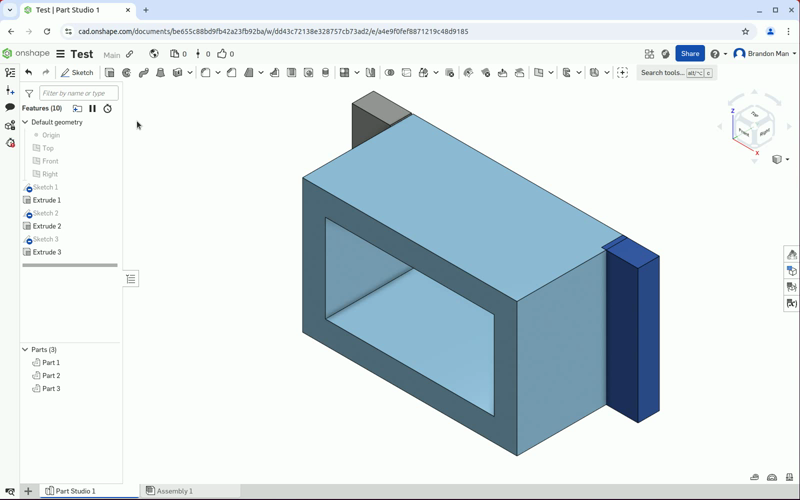
mouse_move(73, 189)
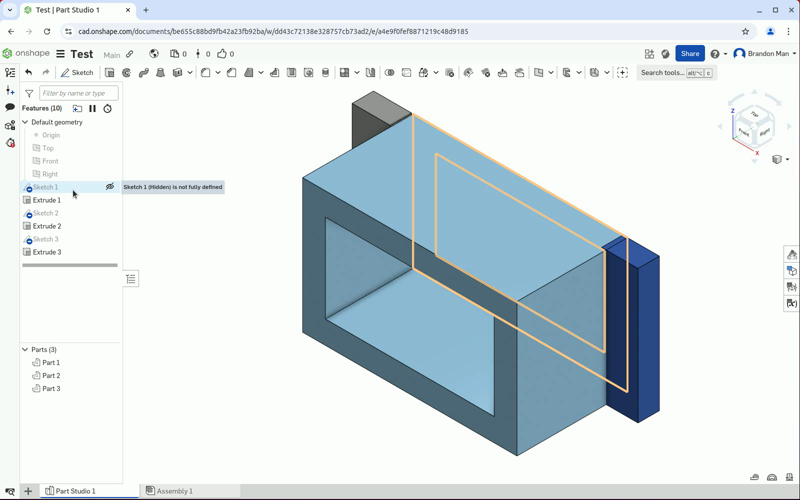
click(73, 189)